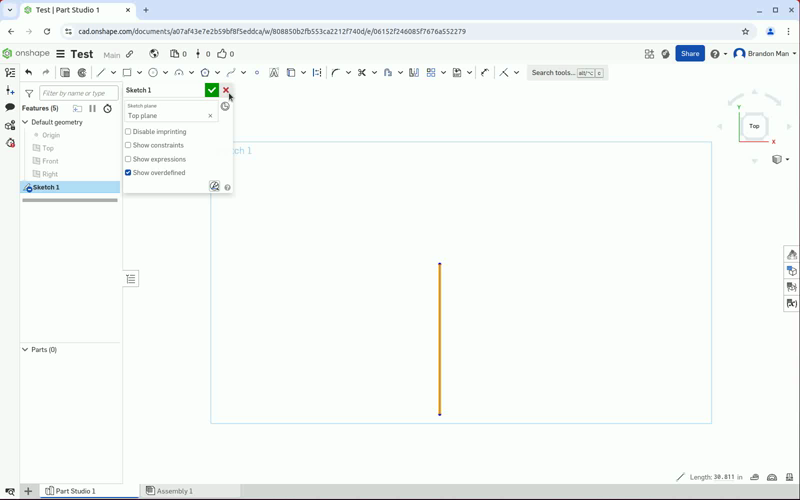
key(shift+h)
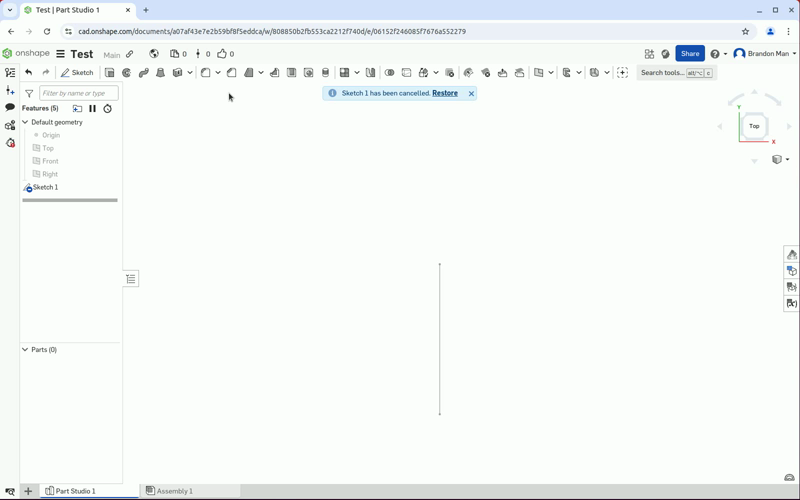
mouse_move(73, 352)
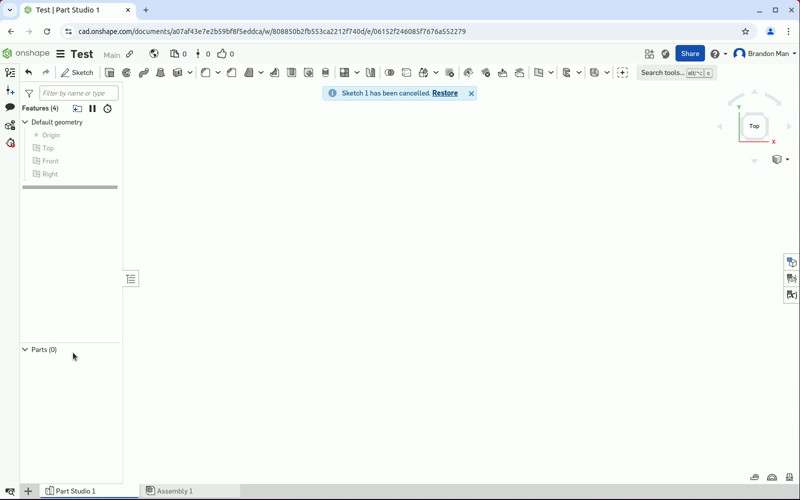
key(y)
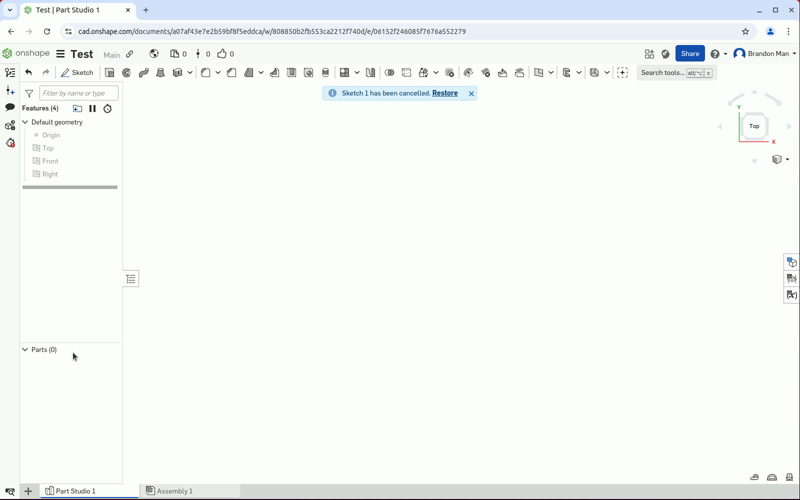
key(shift+p)
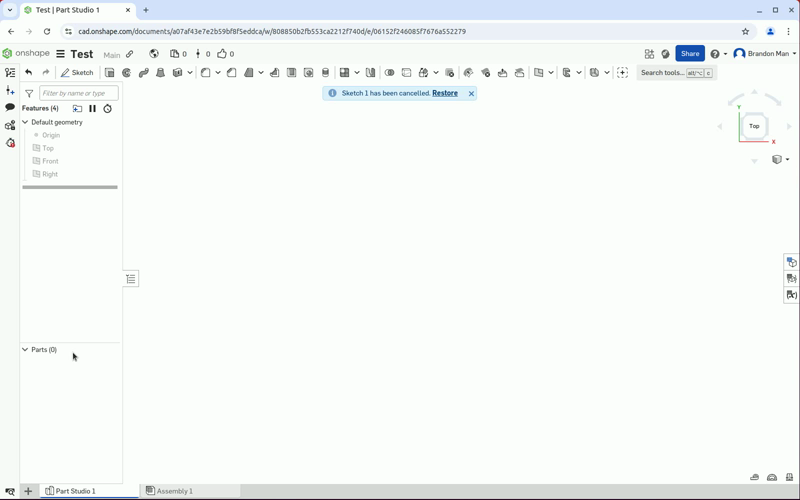
key(space)
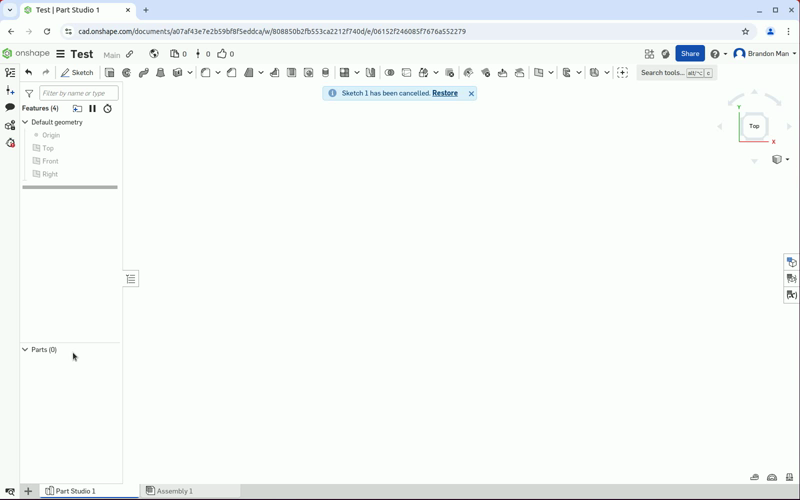
key_down(shift)
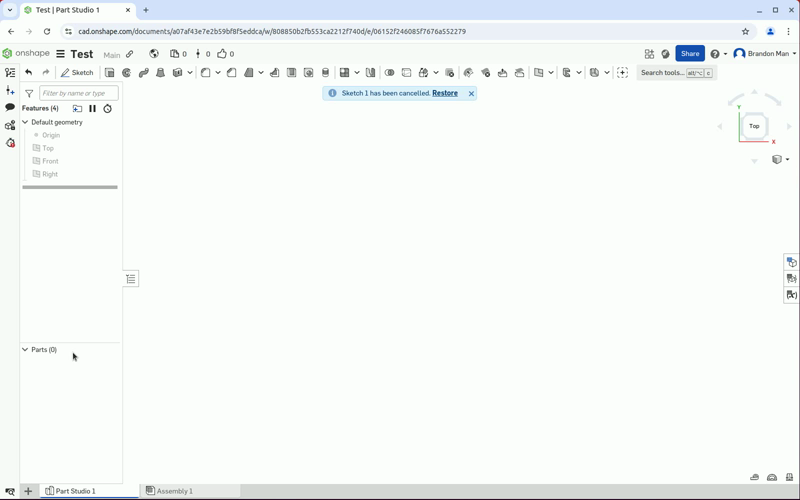
key(up)
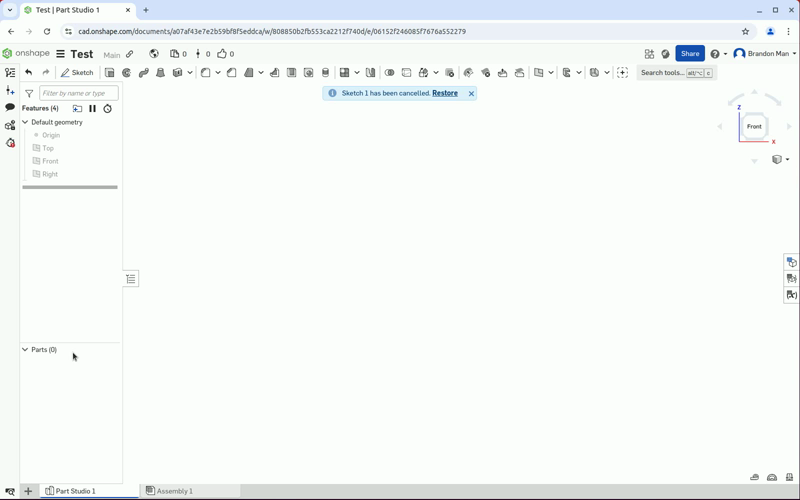
key_up(shift)
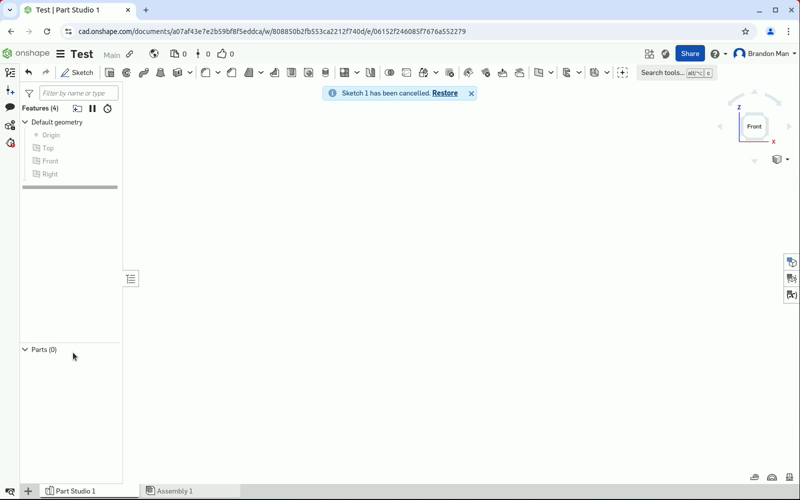
mouse_move(73, 352)
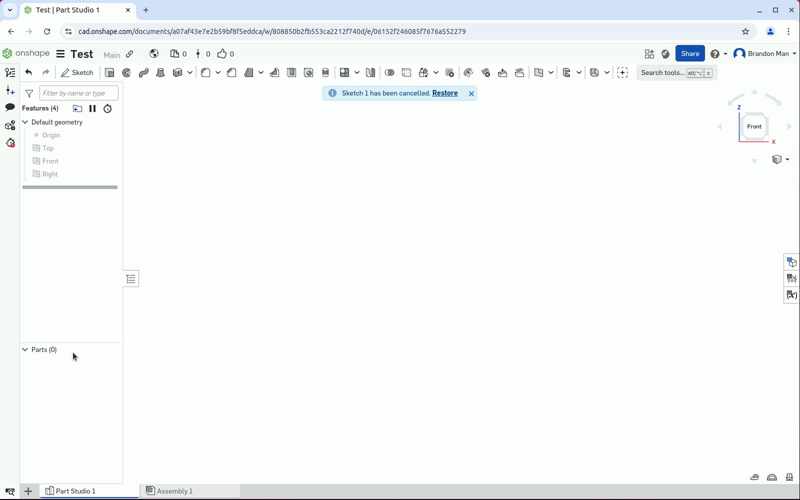
key(shift+y)
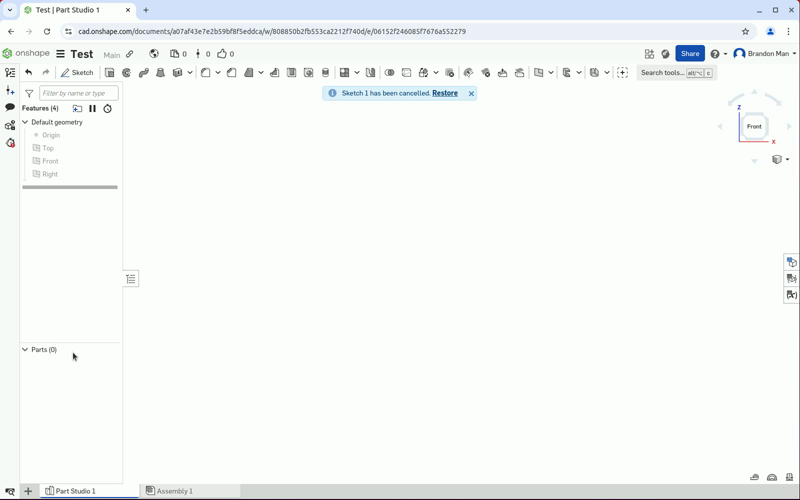
key(shift+s)
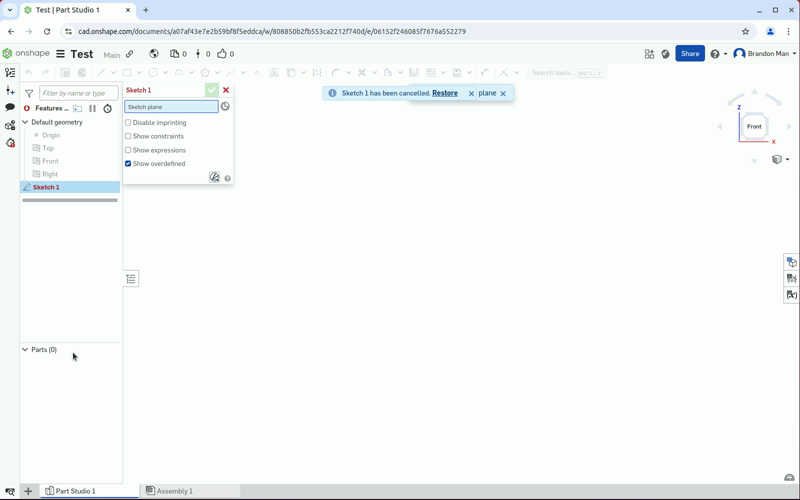
mouse_move(73, 163)
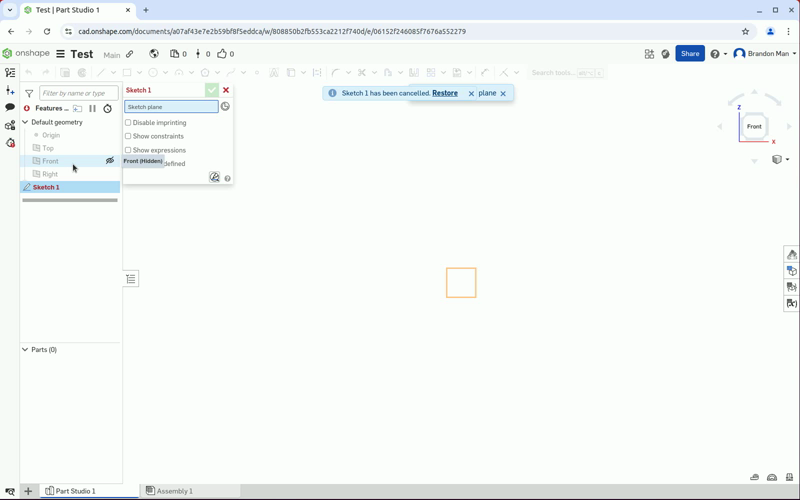
click(73, 163)
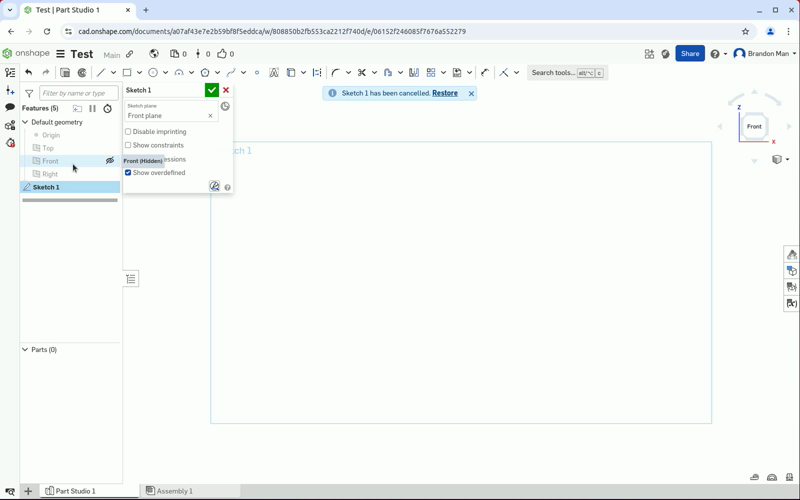
mouse_move(73, 352)
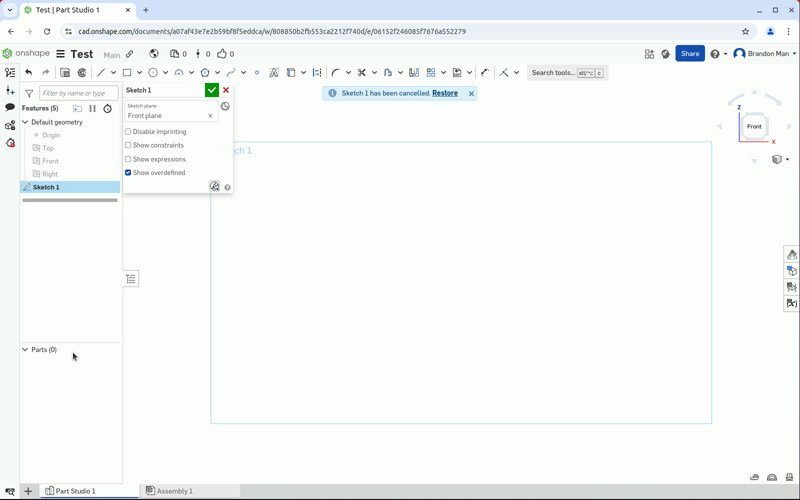
key(y)
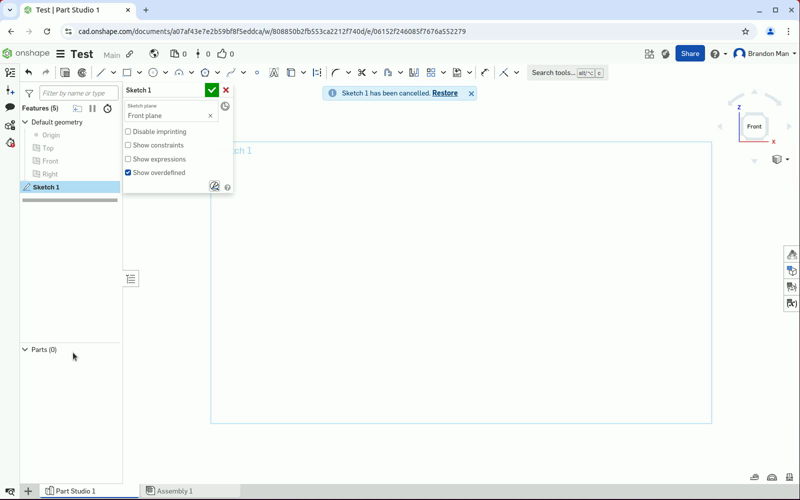
key(l)
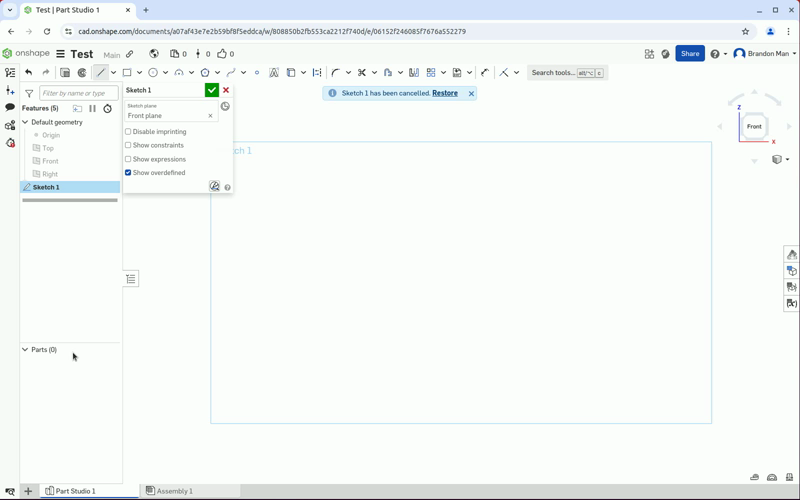
key_down(shift)
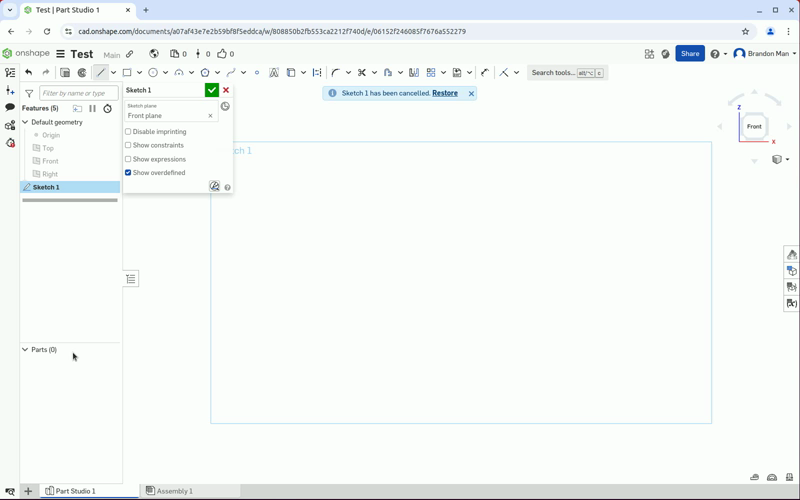
mouse_move(460, 282)
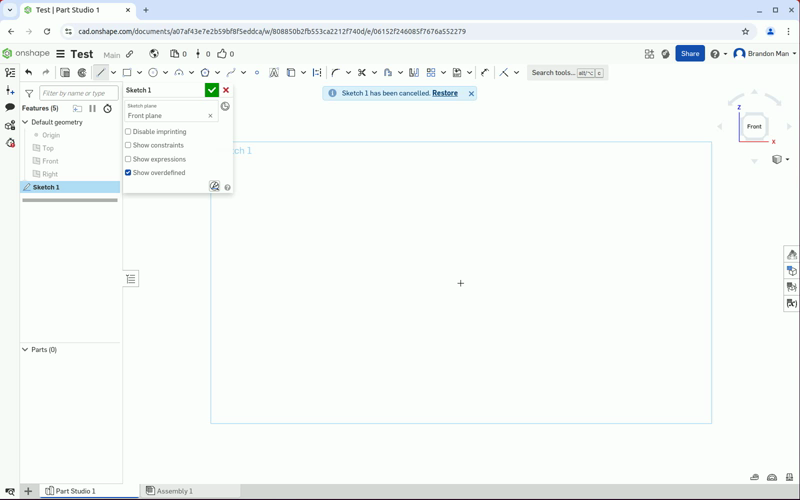
click(460, 282)
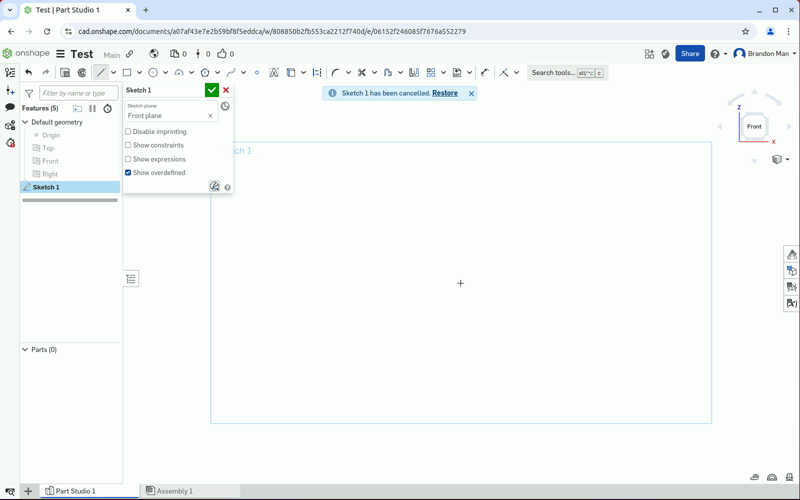
key_up(shift)
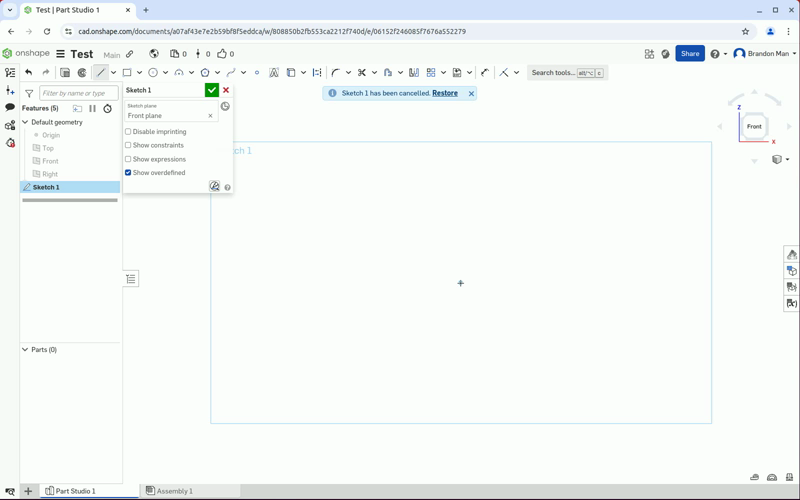
key_down(shift)
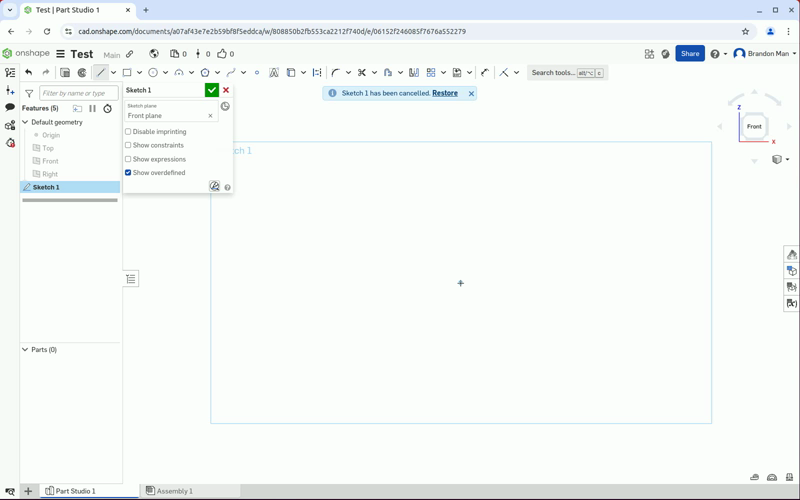
mouse_move(536, 282)
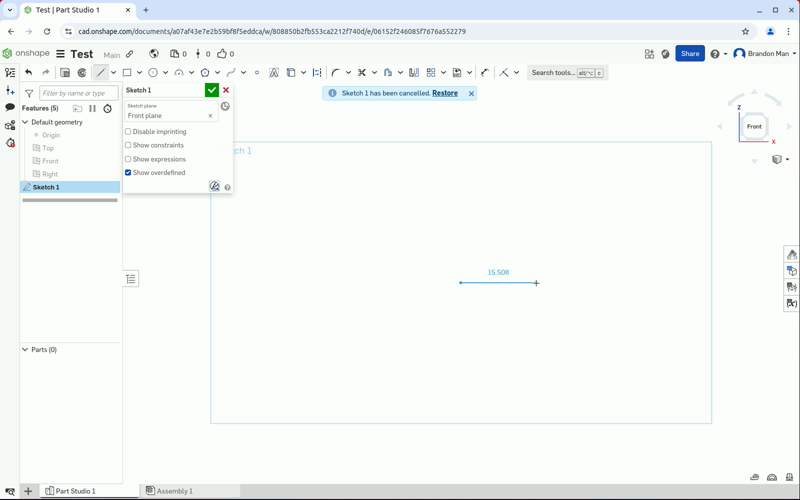
click(536, 282)
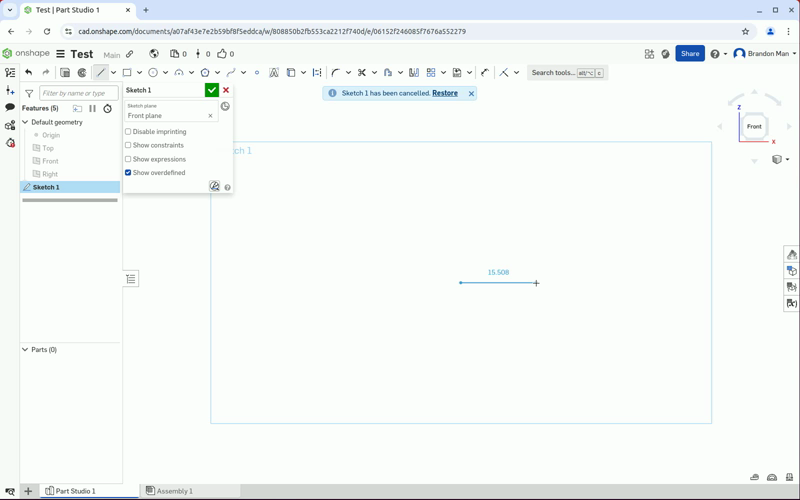
key_up(shift)
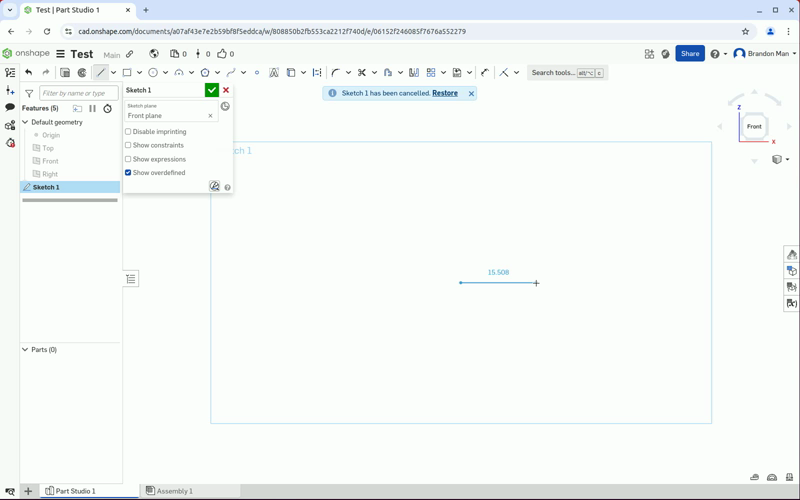
key_down(shift)
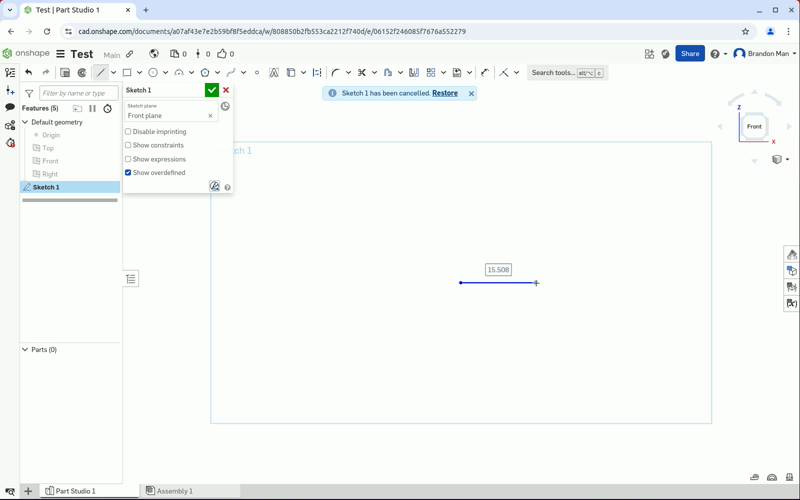
mouse_move(566, 282)
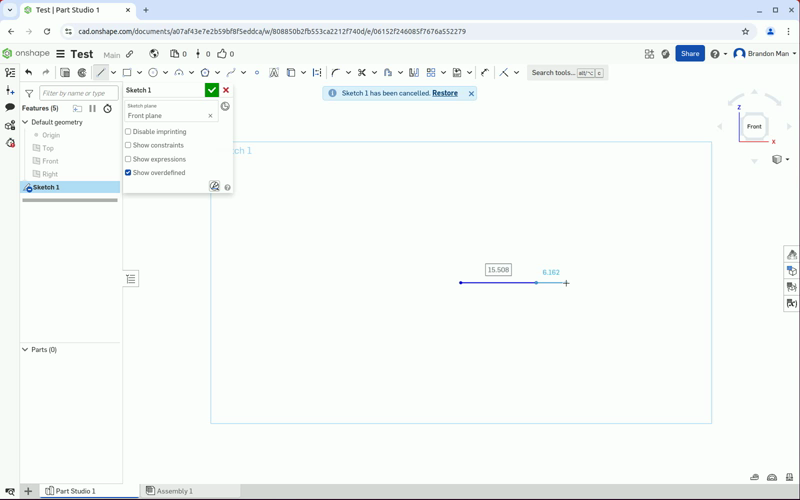
mouse_move(536, 264)
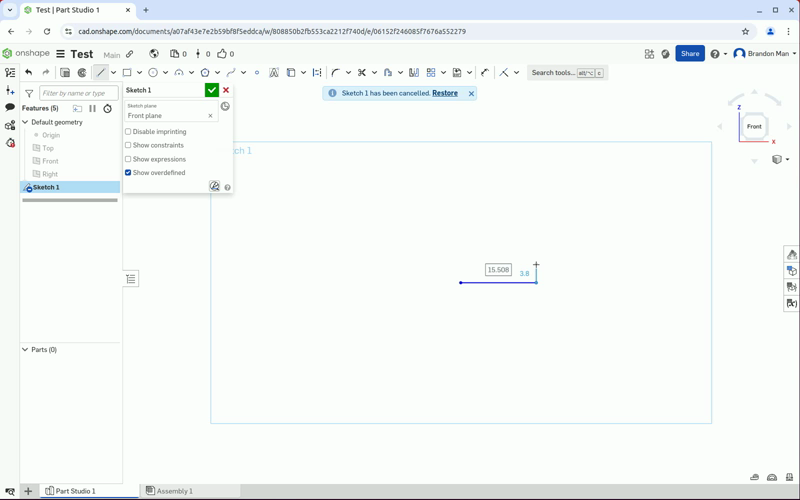
click(536, 264)
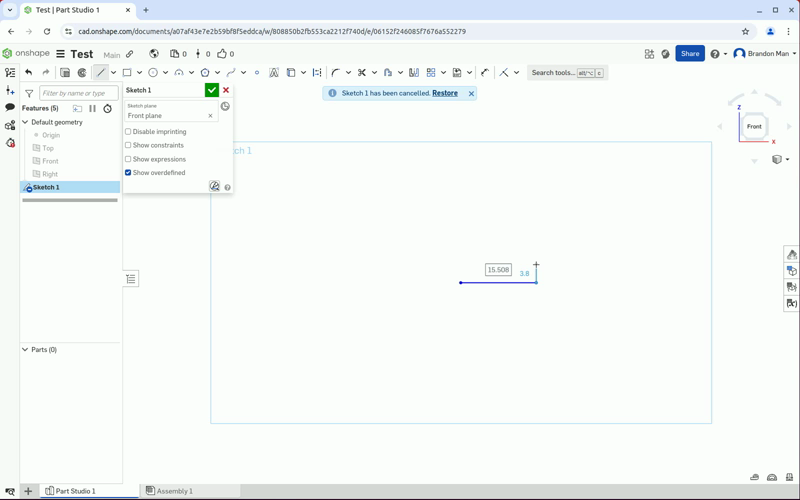
key_up(shift)
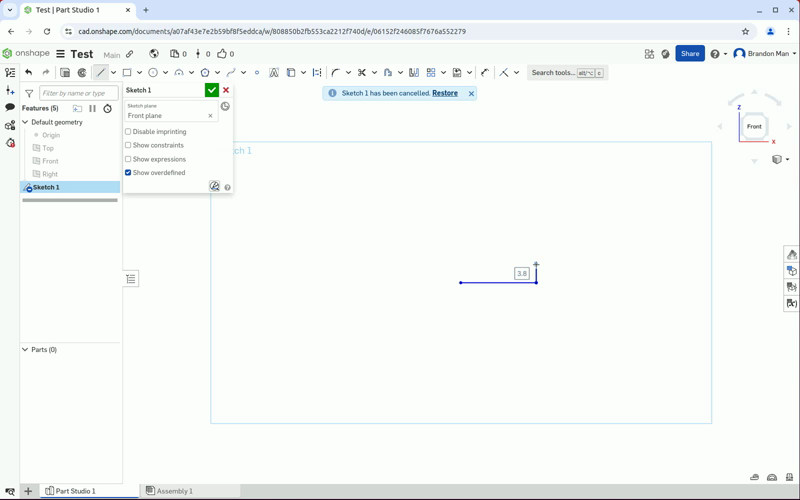
key_down(shift)
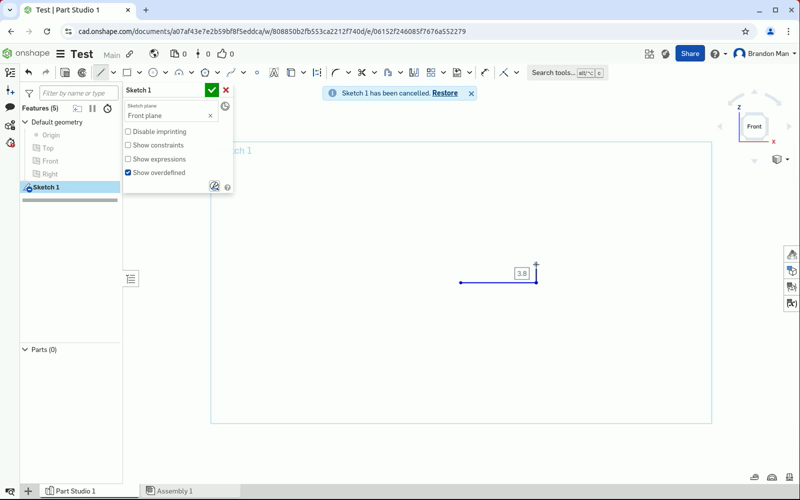
mouse_move(566, 264)
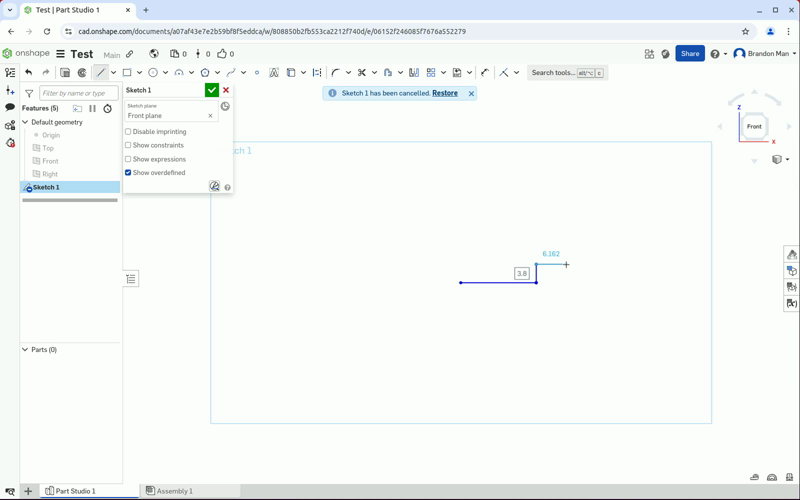
mouse_move(536, 244)
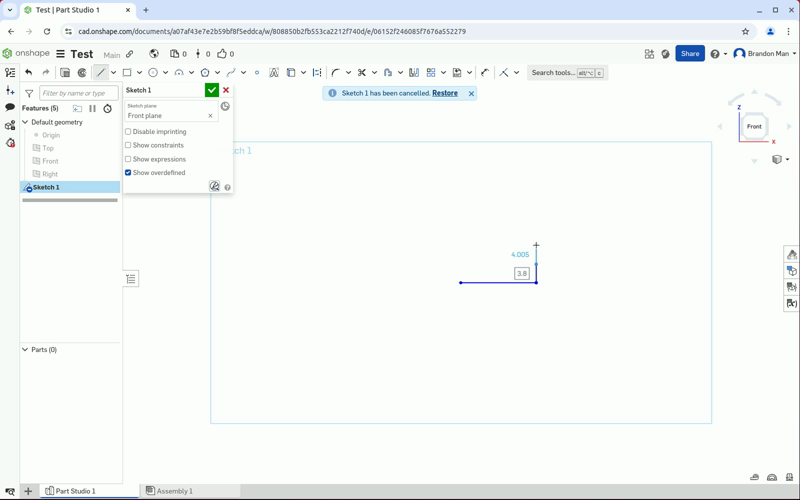
click(536, 244)
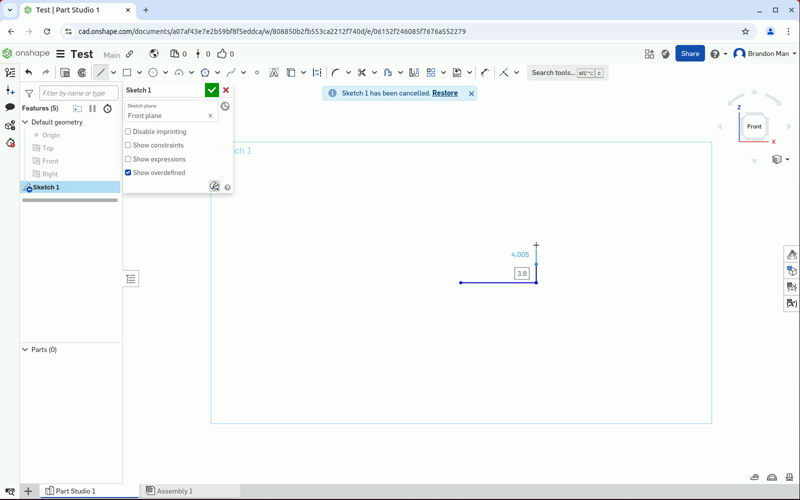
key_up(shift)
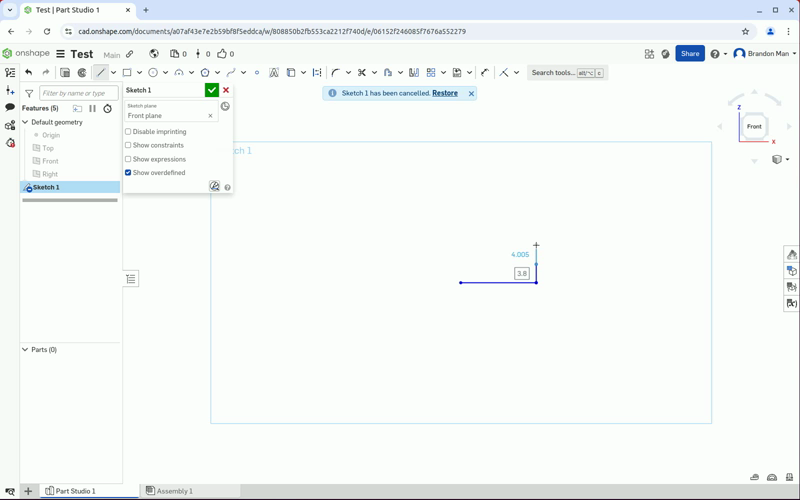
key_down(shift)
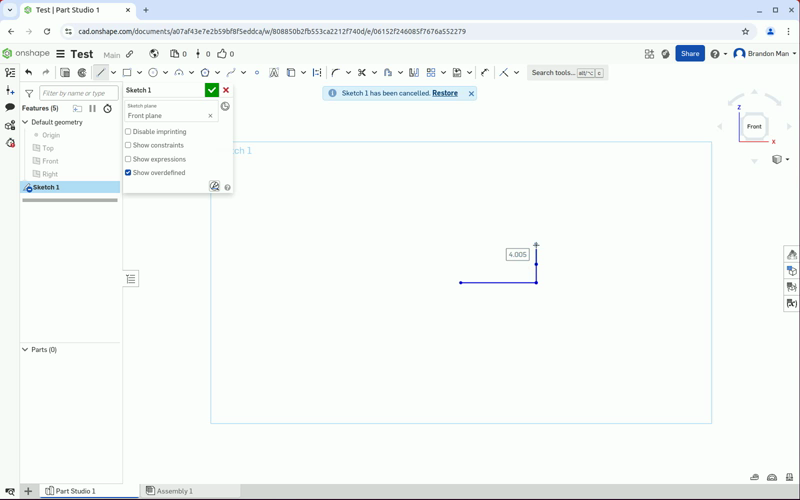
mouse_move(460, 244)
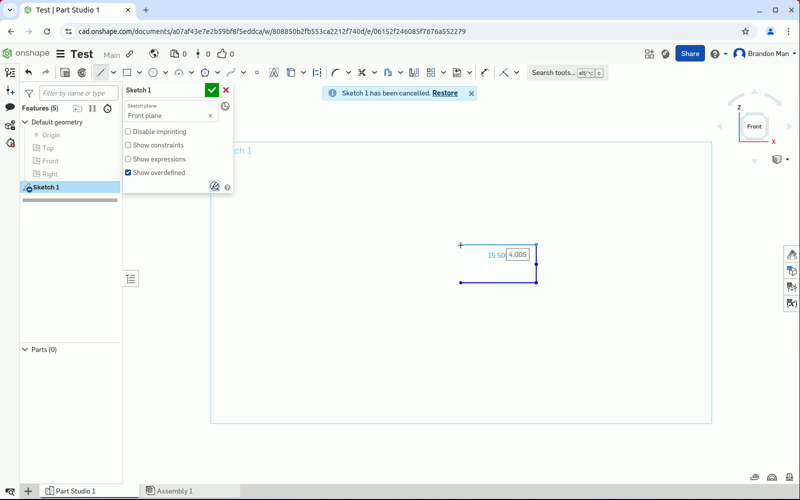
click(460, 244)
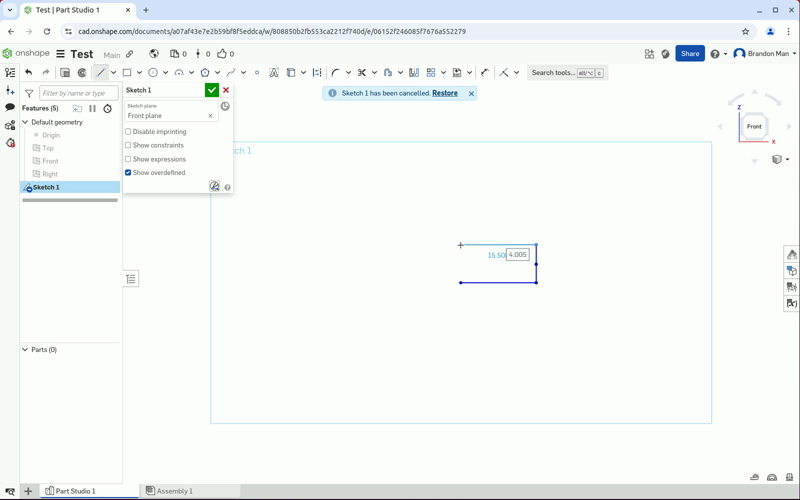
key_up(shift)
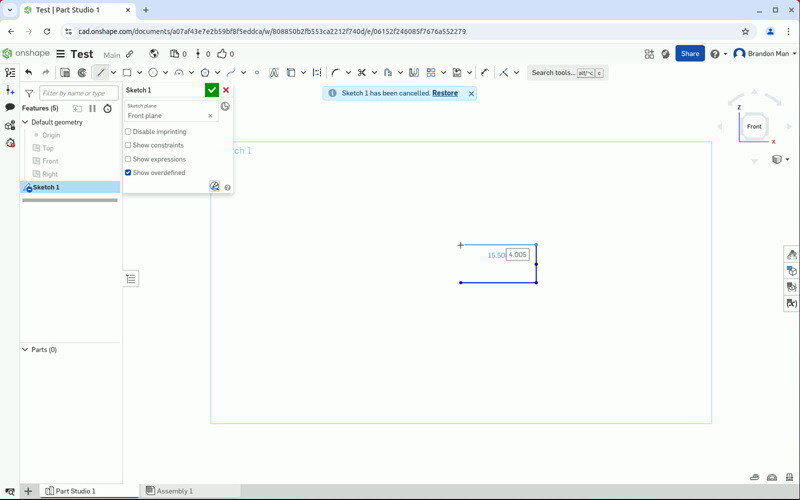
mouse_move(490, 244)
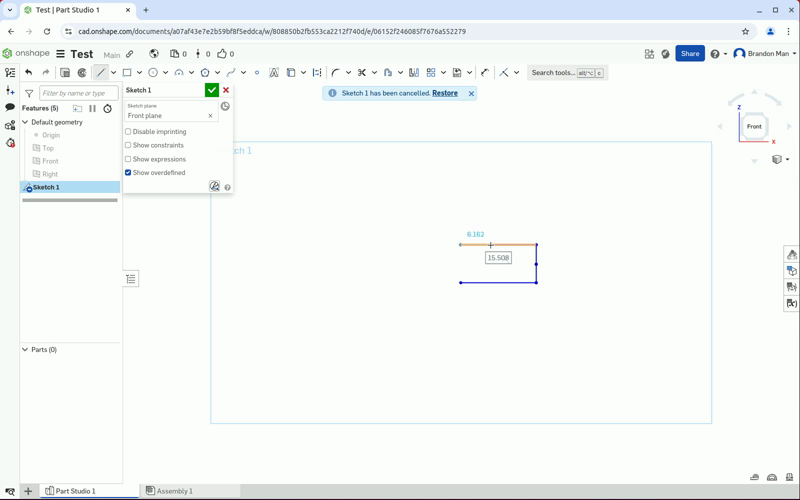
key_down(shift)
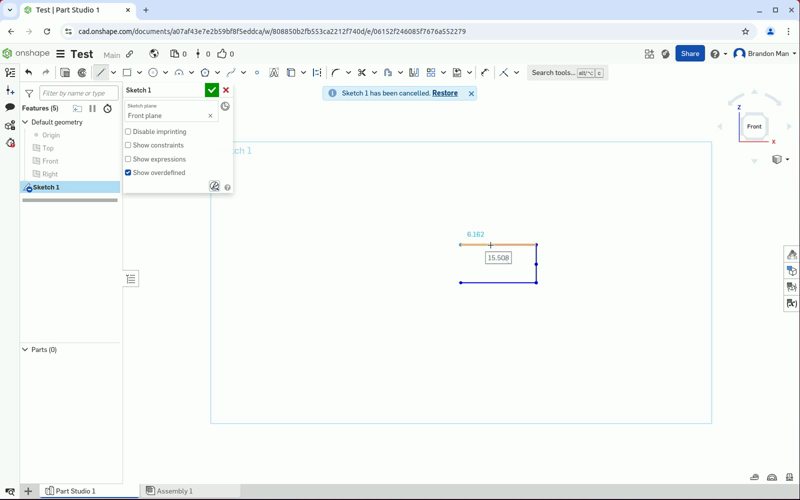
mouse_move(460, 282)
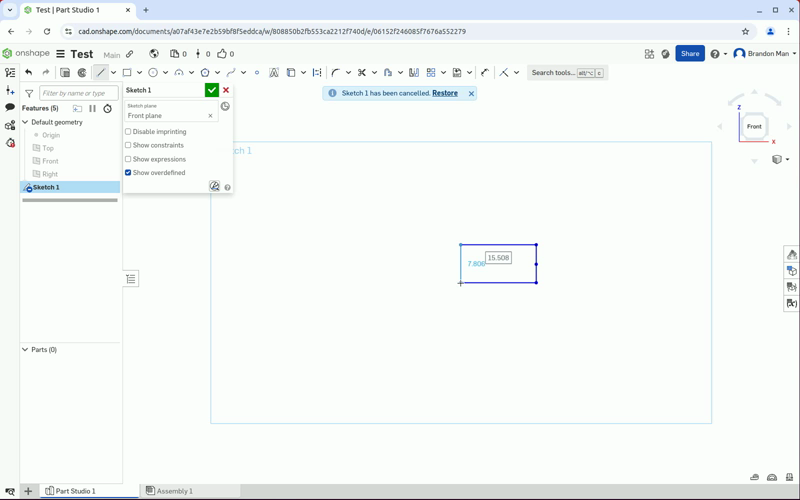
key_up(shift)
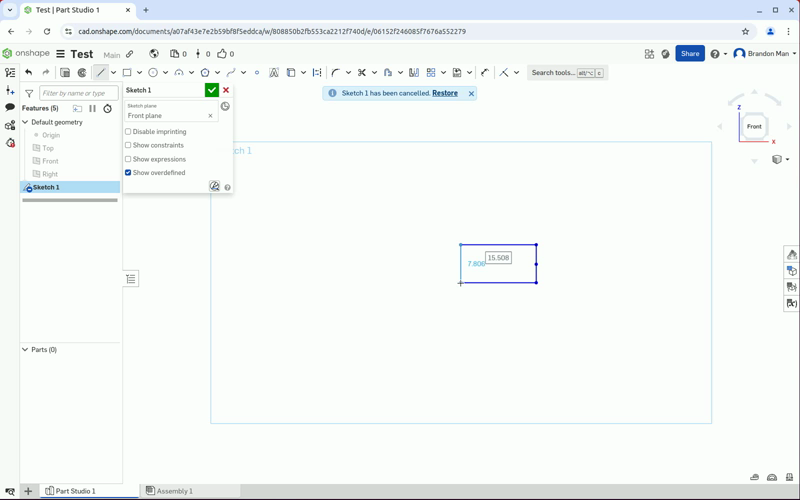
click(460, 282)
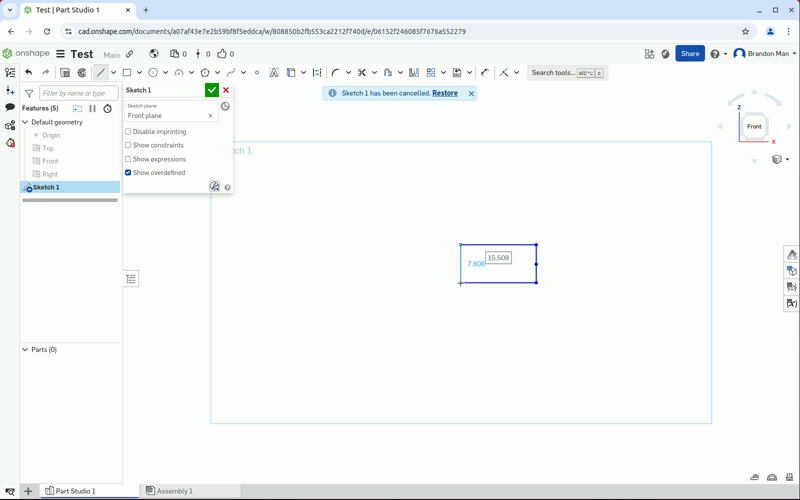
key(esc)
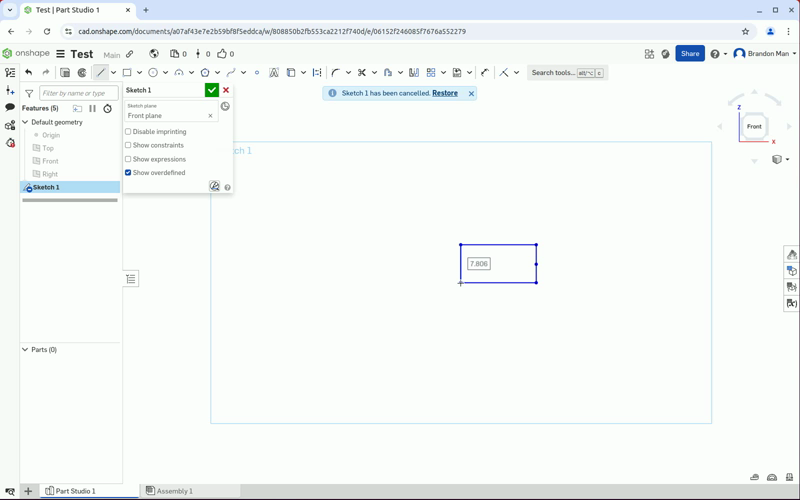
mouse_move(498, 256)
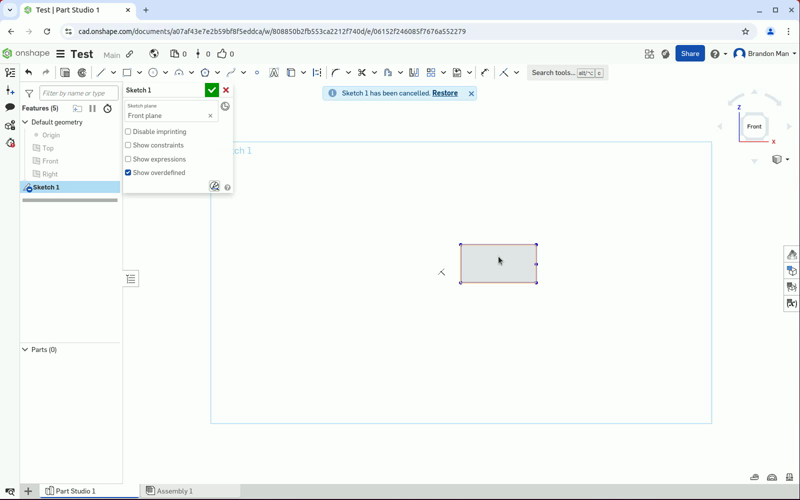
click(498, 256)
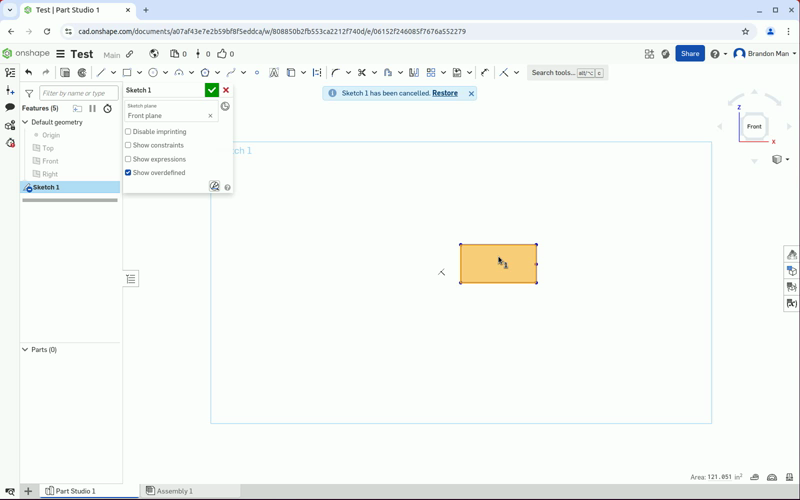
mouse_move(73, 352)
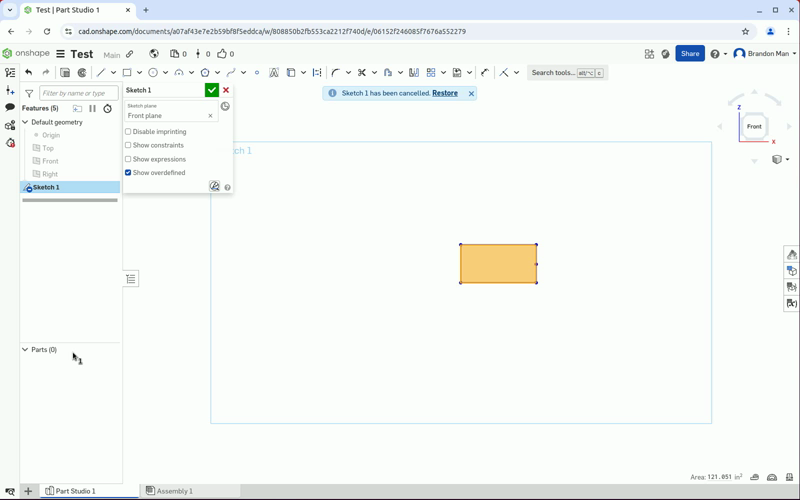
key(shift+y)
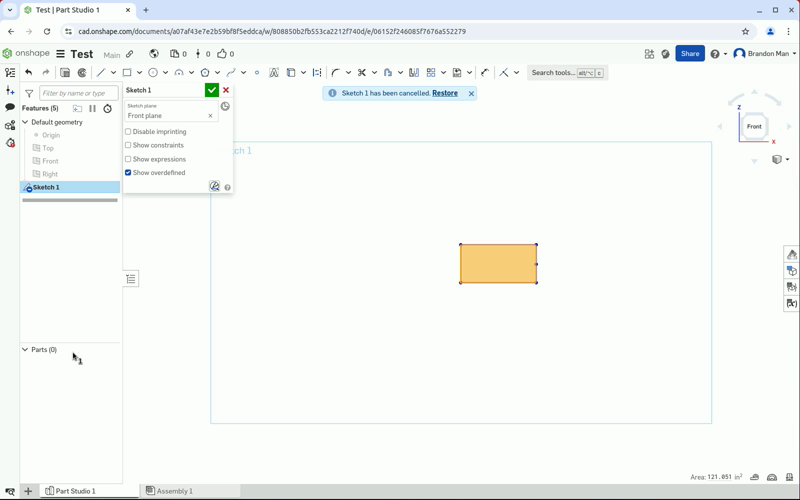
key(shift+e)
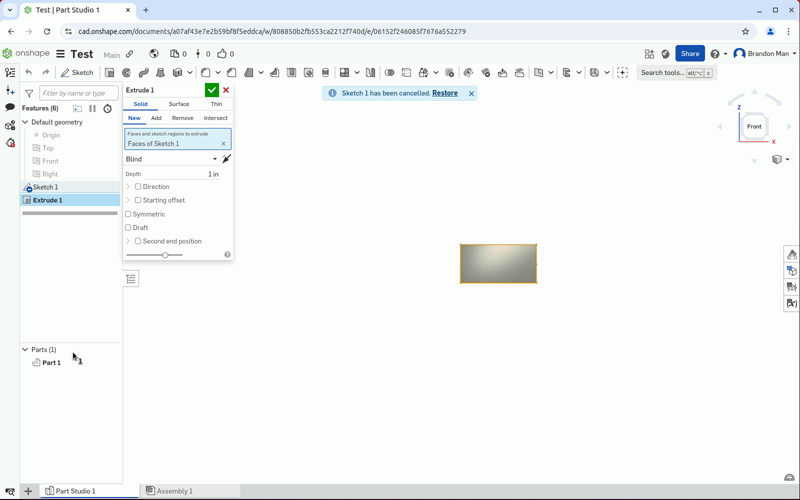
mouse_move(143, 106)
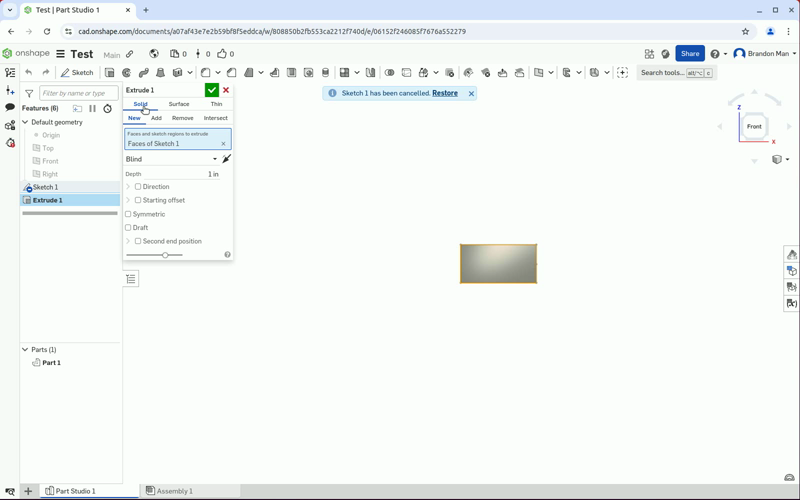
click(143, 106)
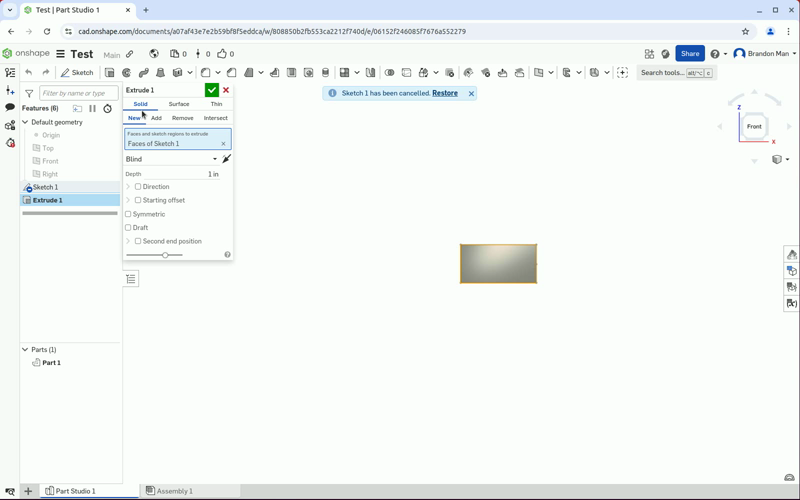
mouse_move(137, 120)
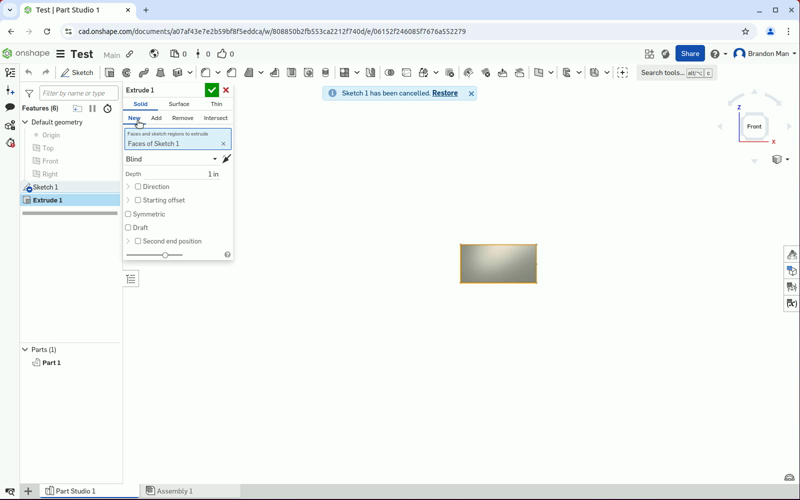
click(137, 120)
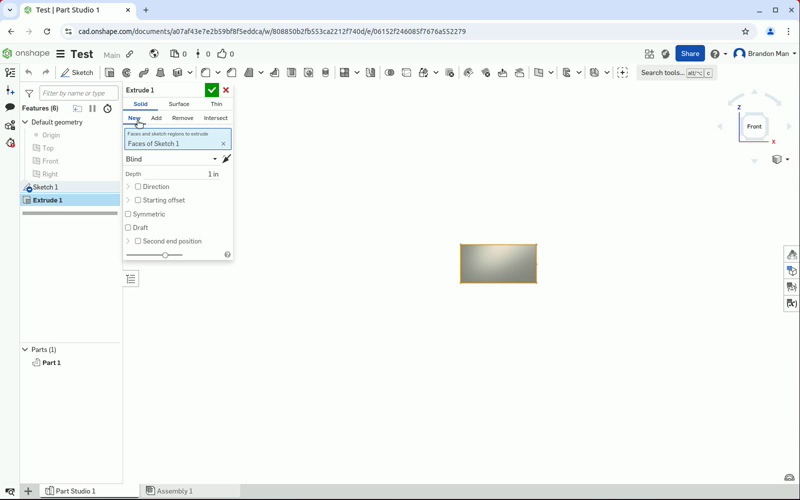
key(tab, 4)
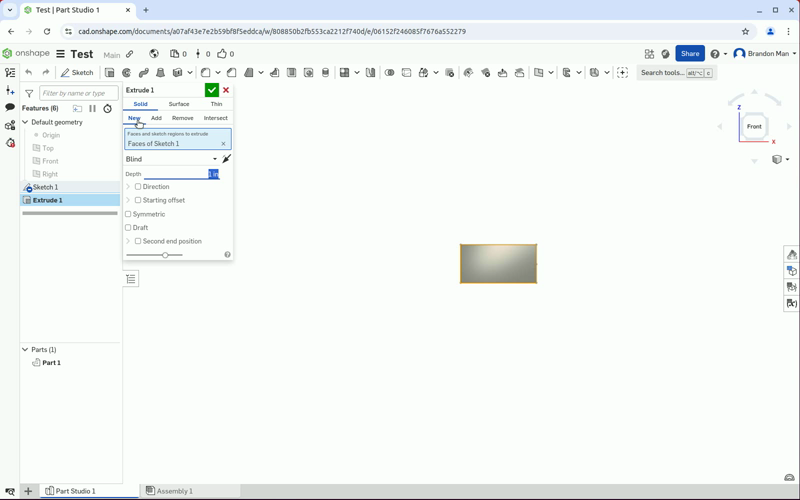
text(11.554)
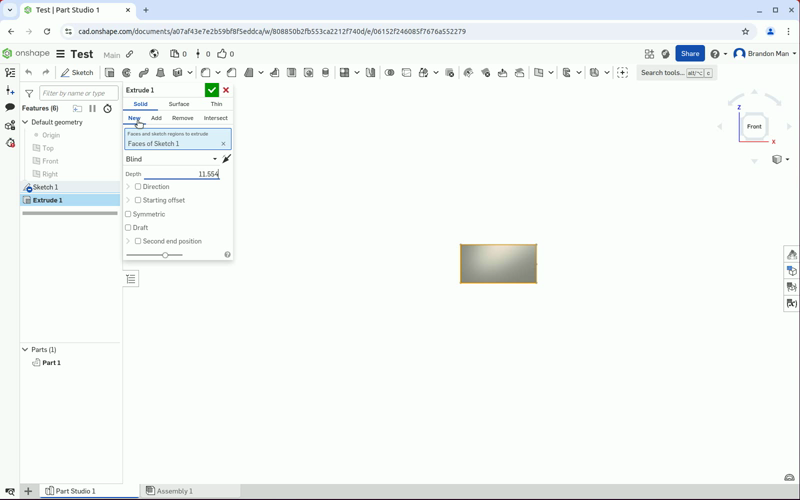
key(enter)
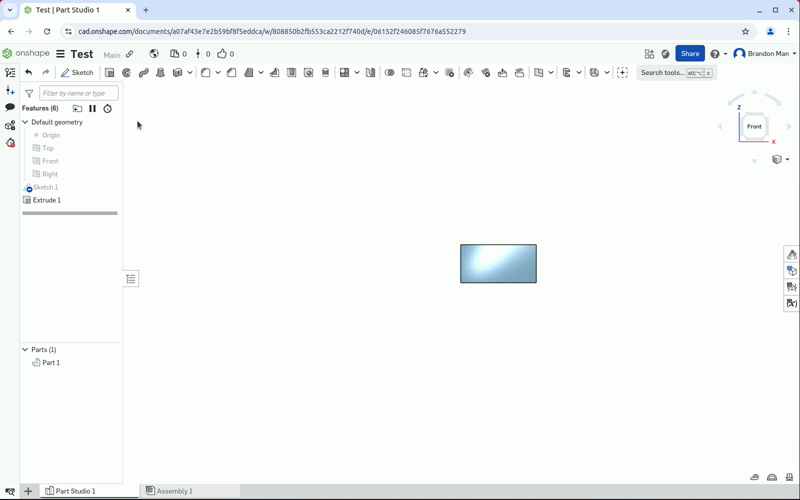
key(shift+h)
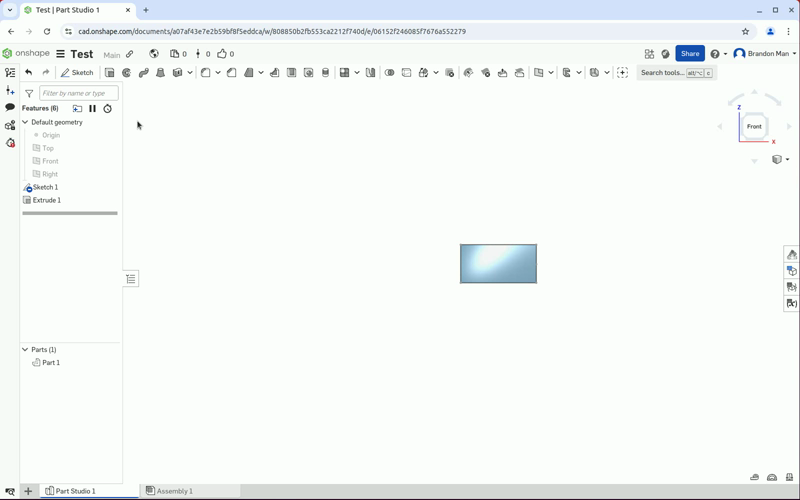
key(shift+h)
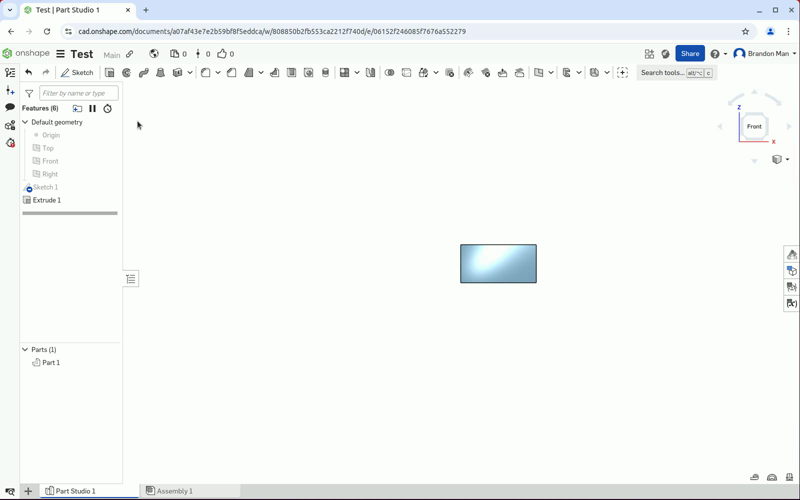
mouse_move(73, 189)
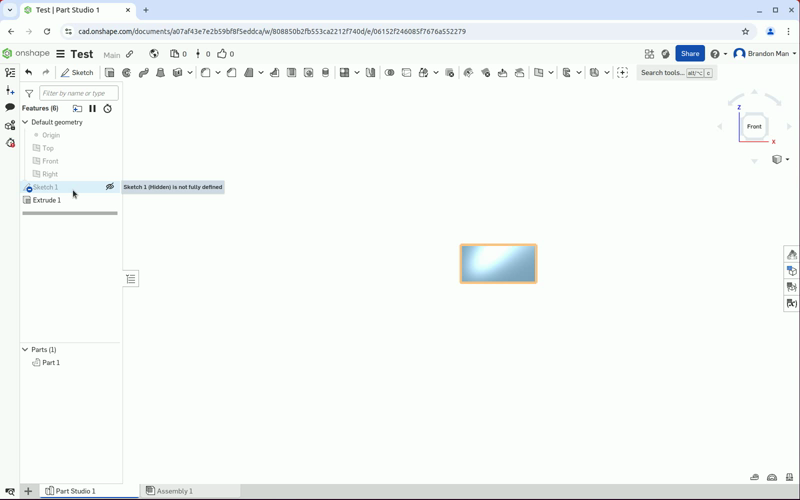
click(73, 189)
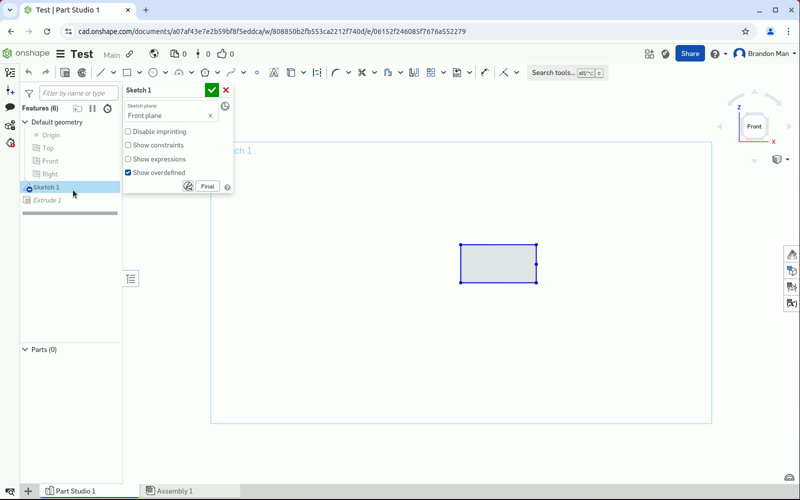
mouse_move(229, 92)
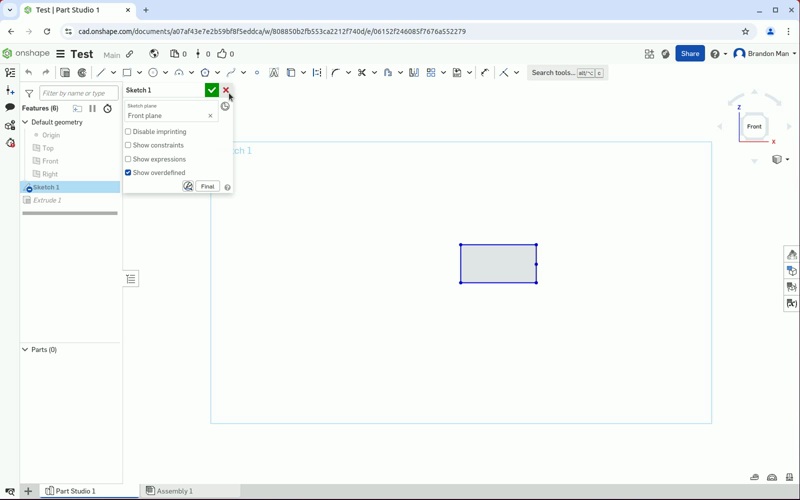
click(229, 92)
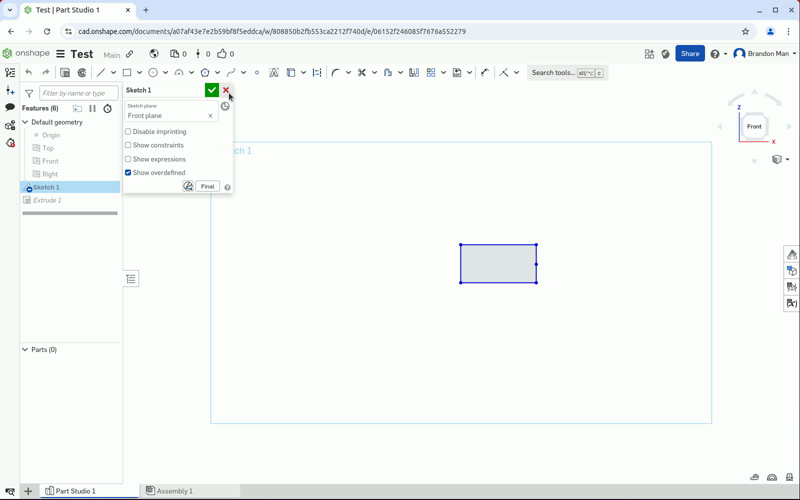
key(shift+s)
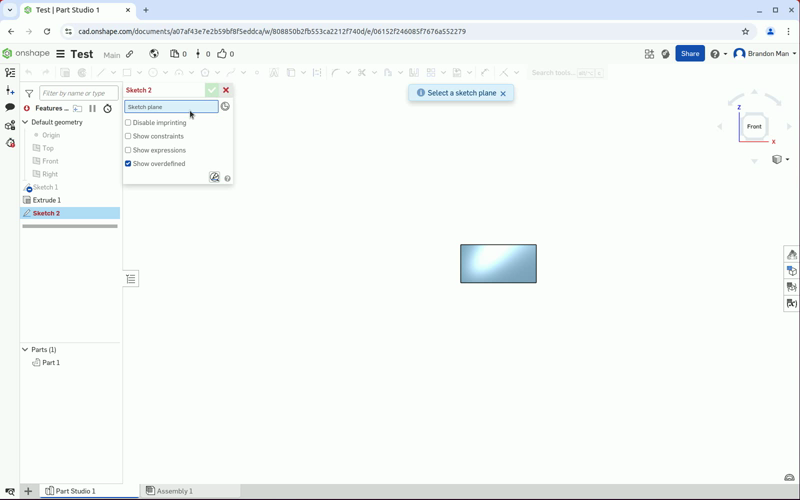
mouse_move(73, 163)
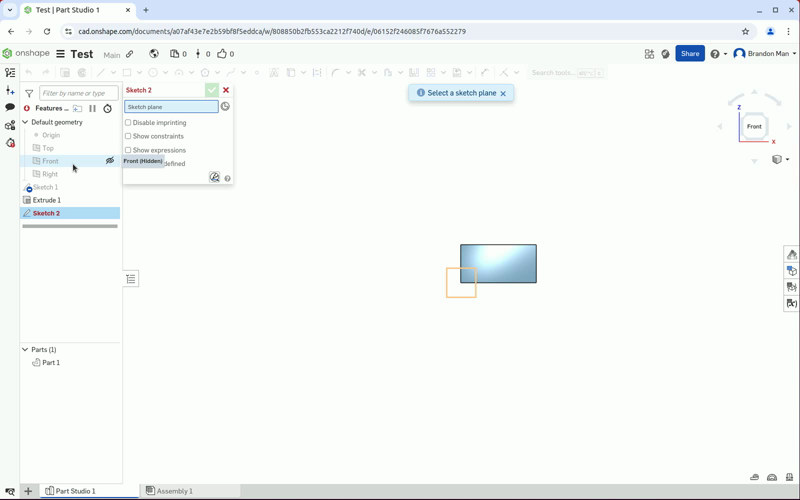
click(73, 163)
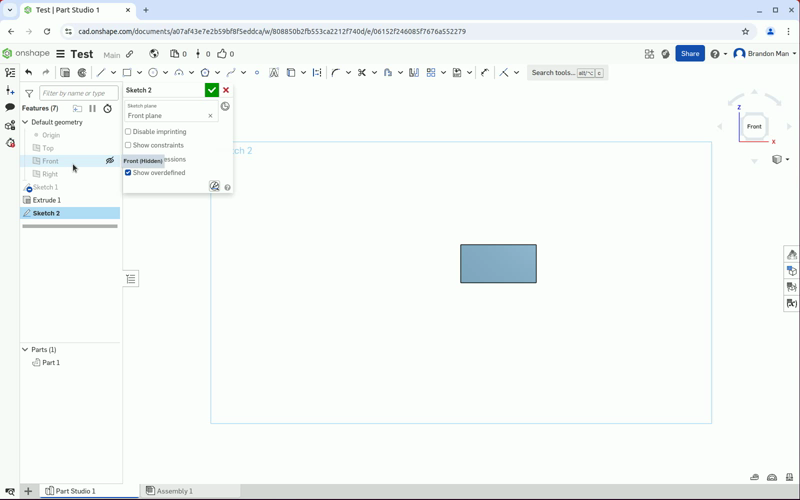
mouse_move(73, 352)
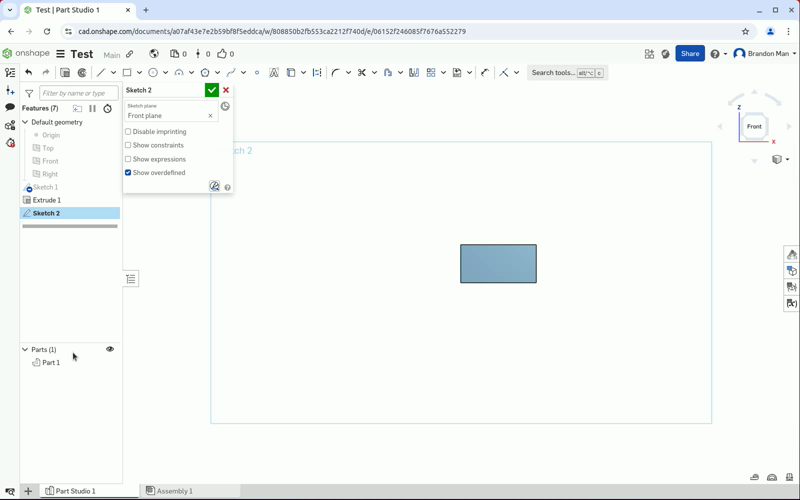
key(y)
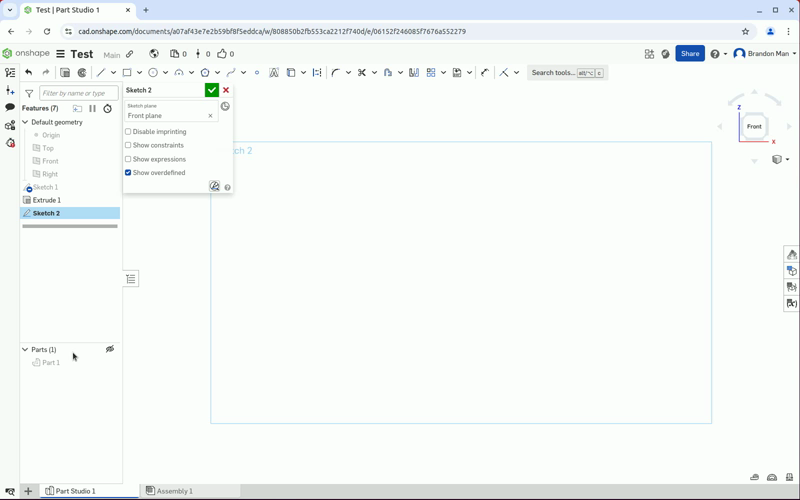
key(l)
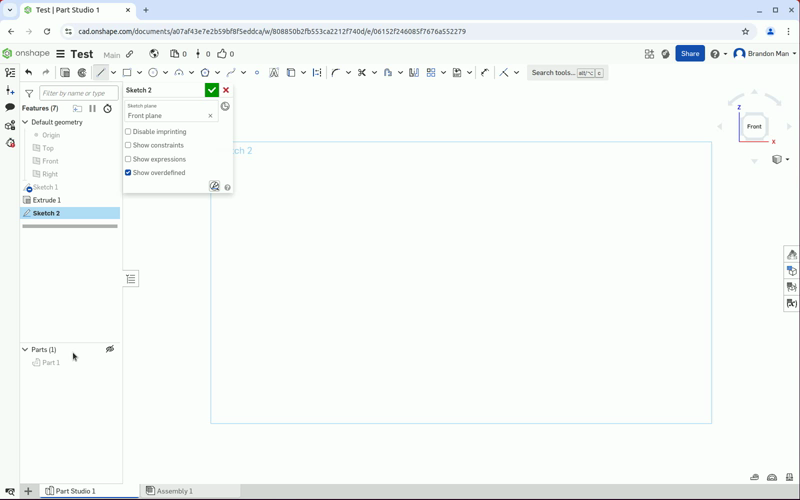
key_down(shift)
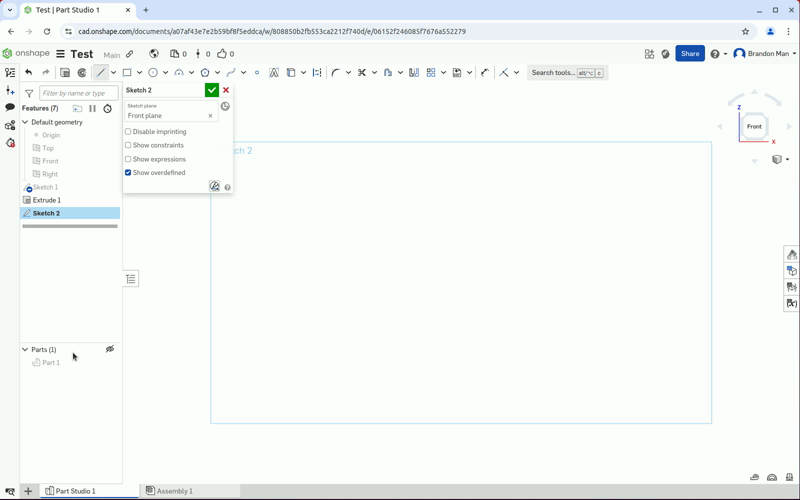
mouse_move(554, 282)
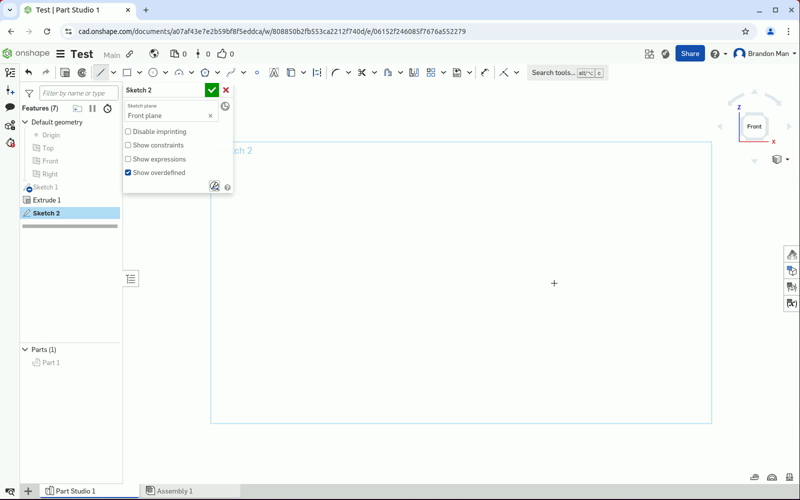
click(554, 282)
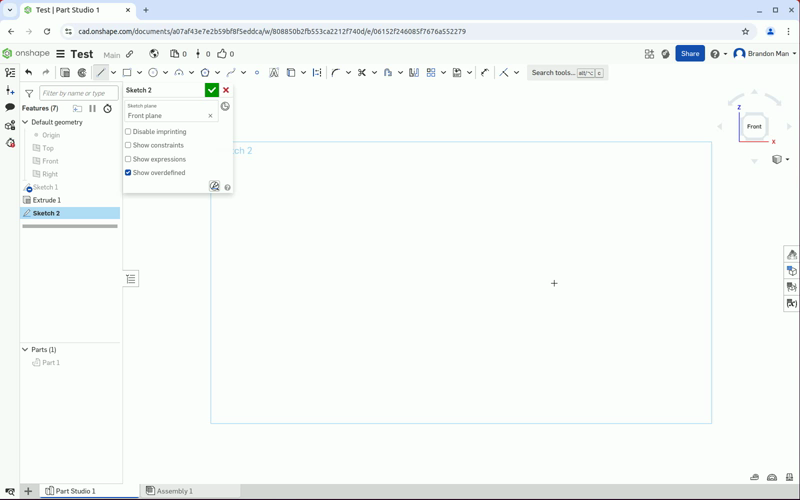
key_up(shift)
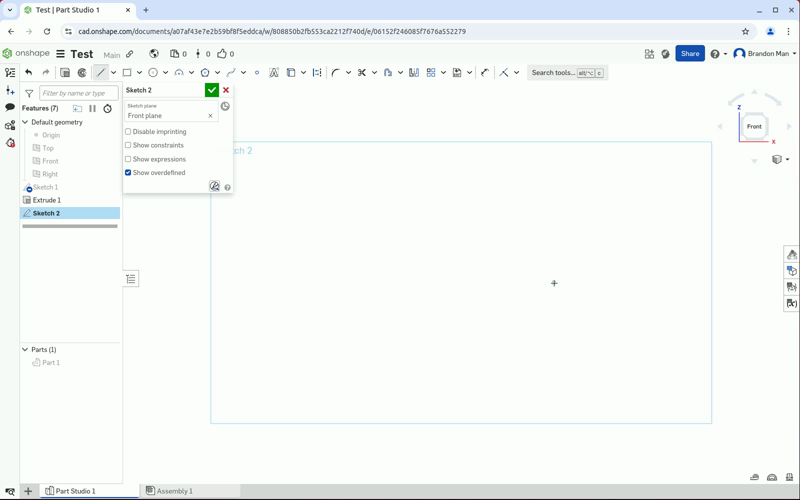
key_down(shift)
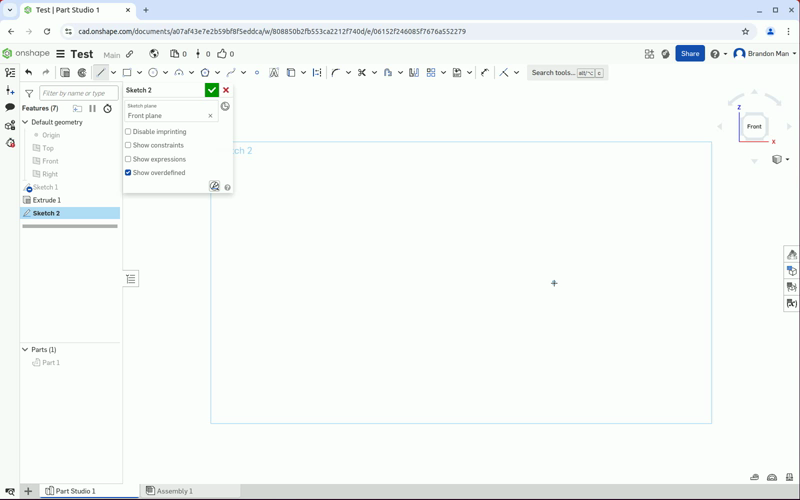
mouse_move(584, 282)
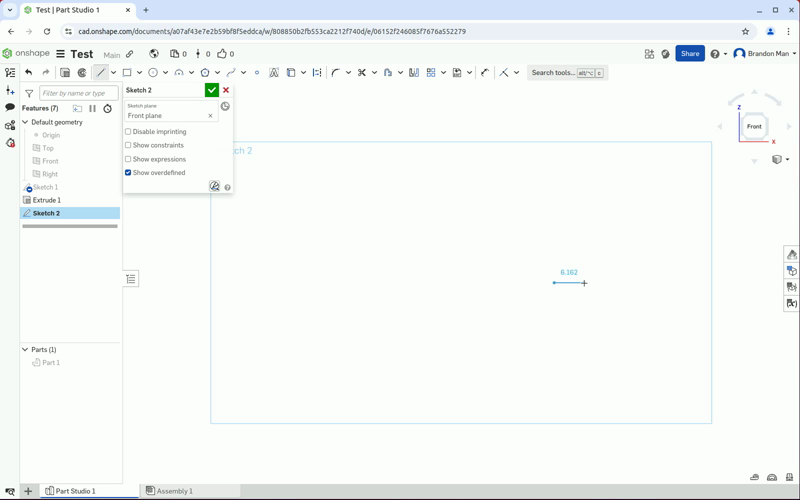
mouse_move(573, 282)
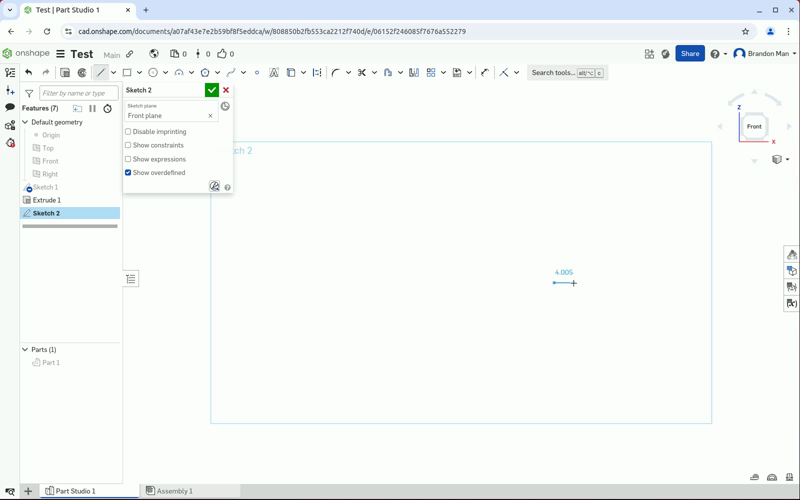
click(573, 282)
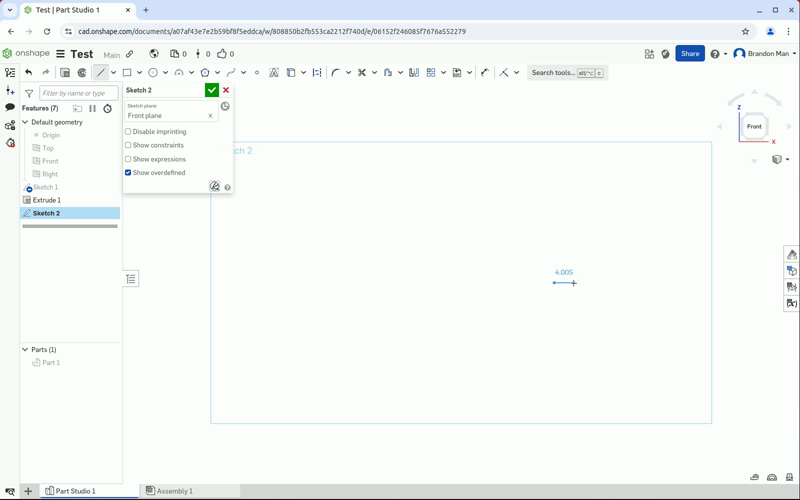
key_up(shift)
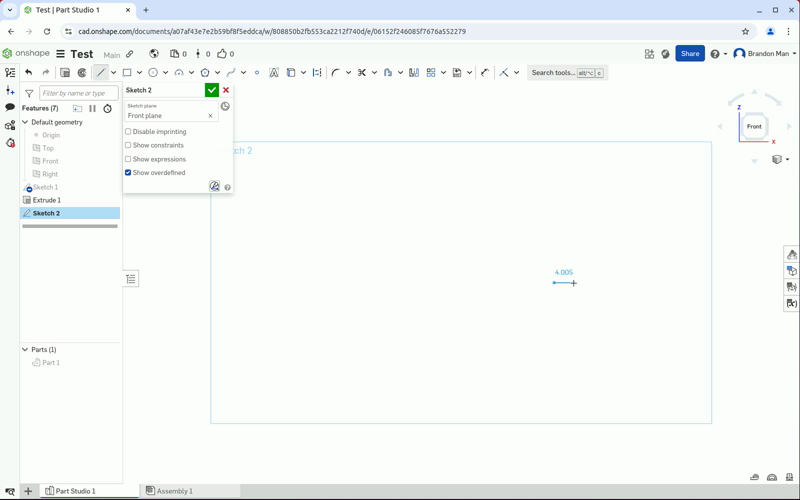
key_down(shift)
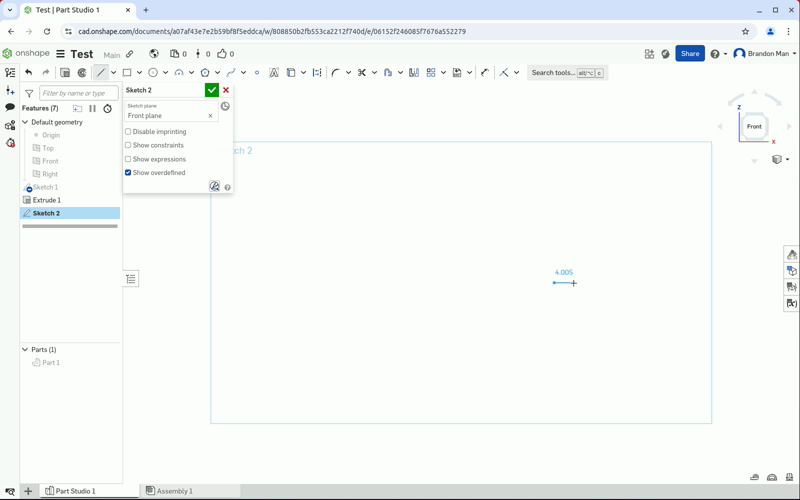
mouse_move(589, 282)
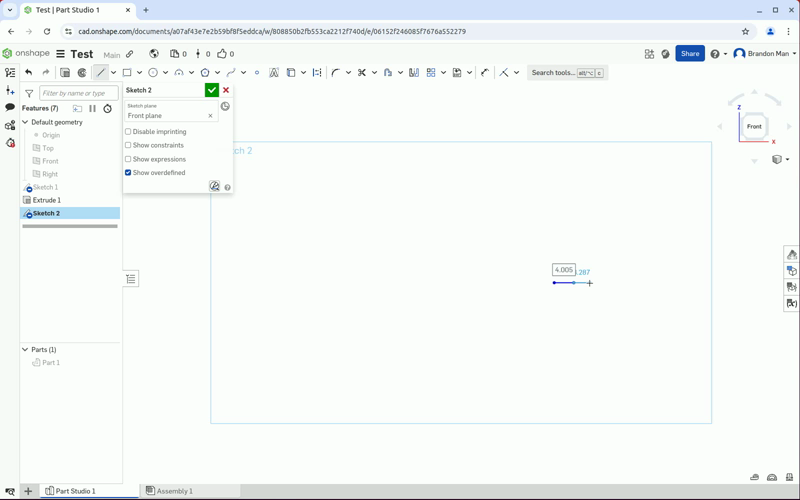
mouse_move(573, 244)
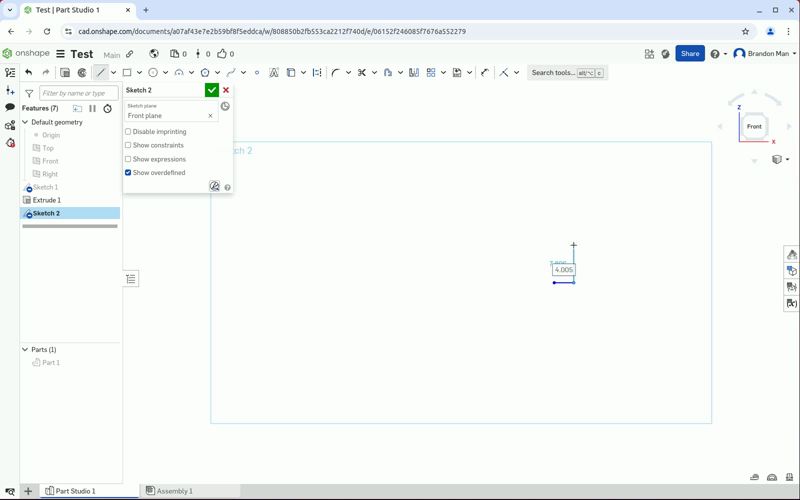
click(573, 244)
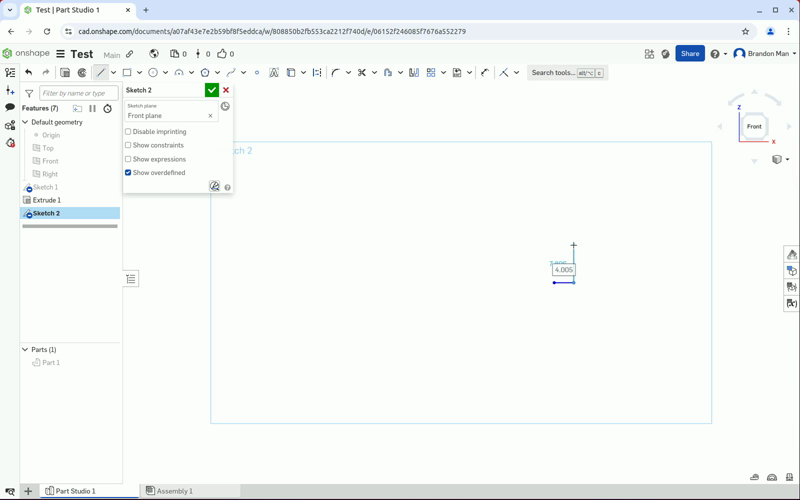
key_up(shift)
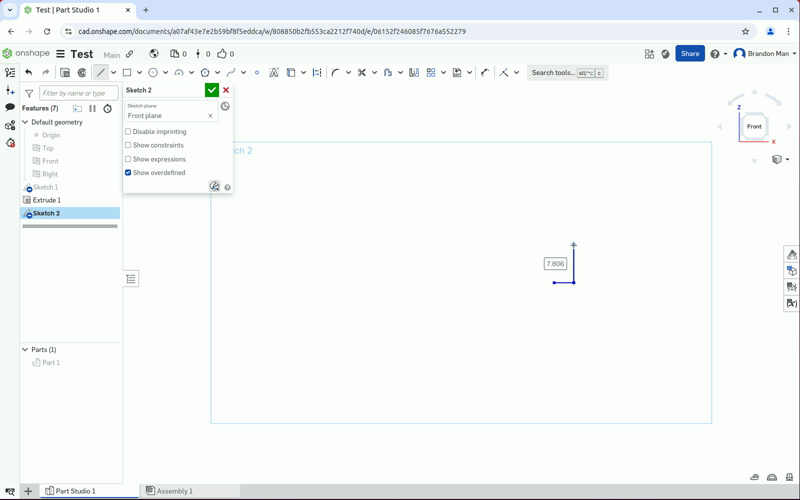
key_down(shift)
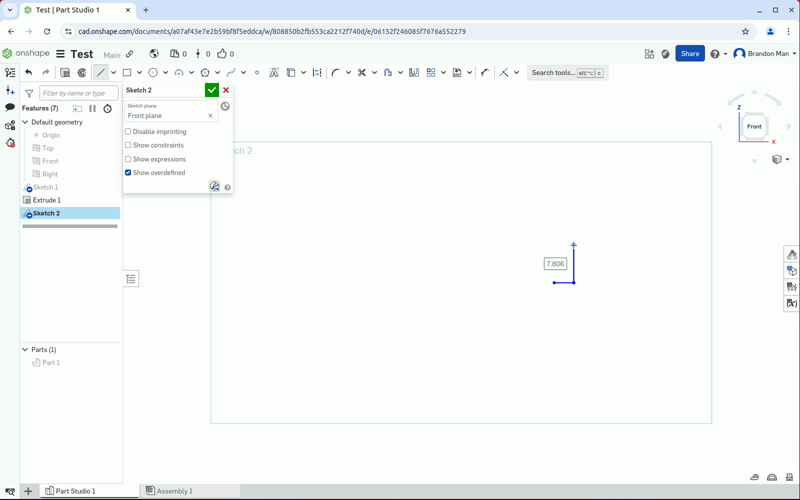
mouse_move(589, 244)
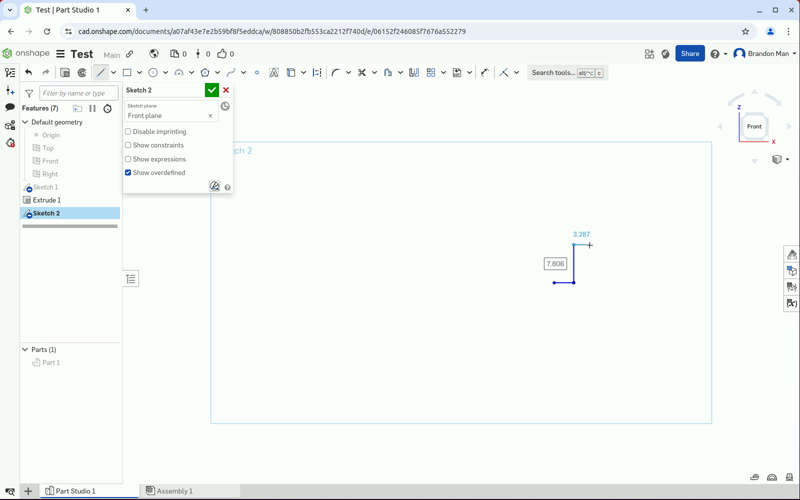
mouse_move(554, 244)
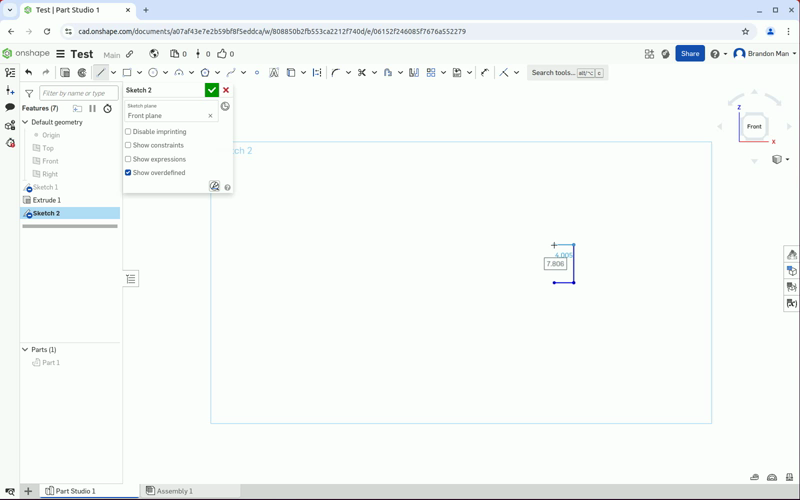
click(554, 244)
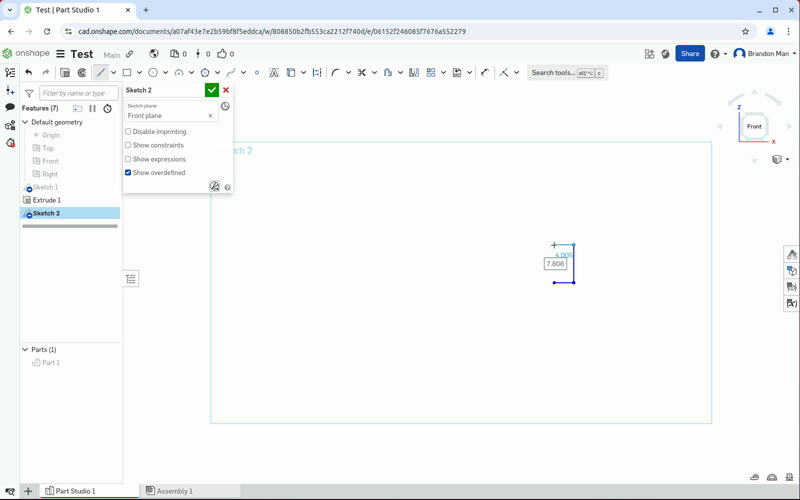
key_up(shift)
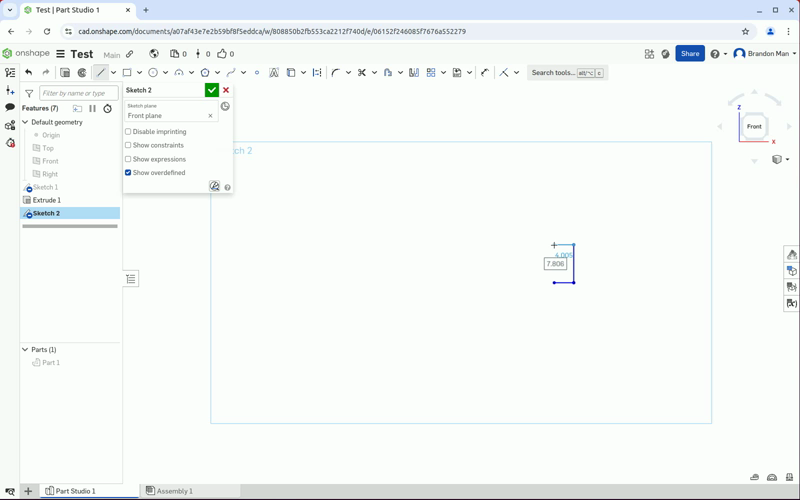
key_down(shift)
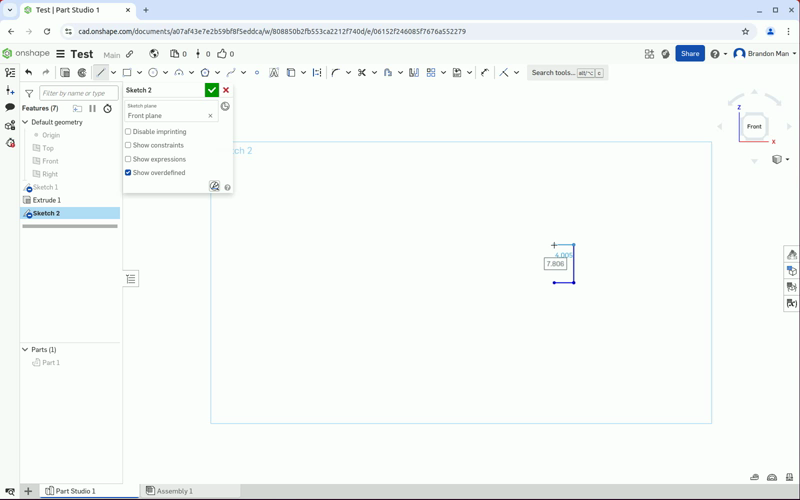
mouse_move(584, 244)
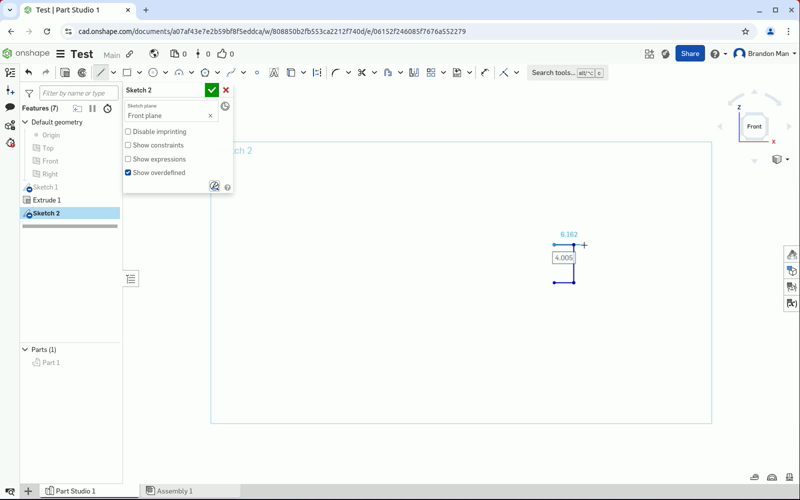
mouse_move(554, 263)
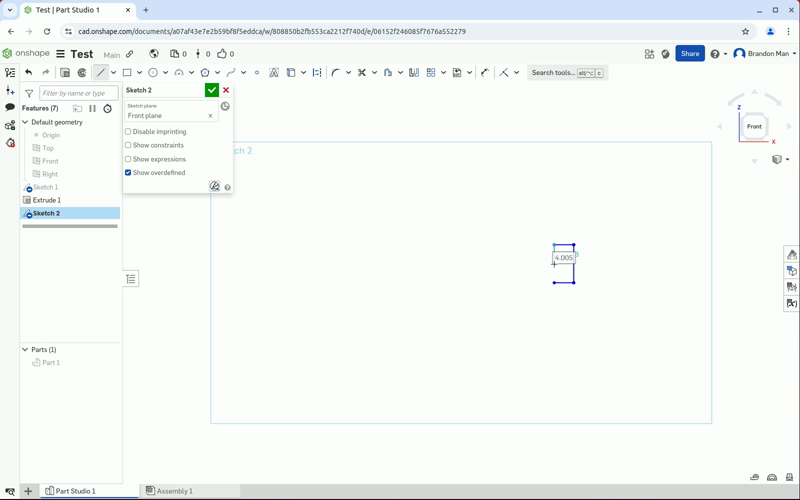
click(554, 263)
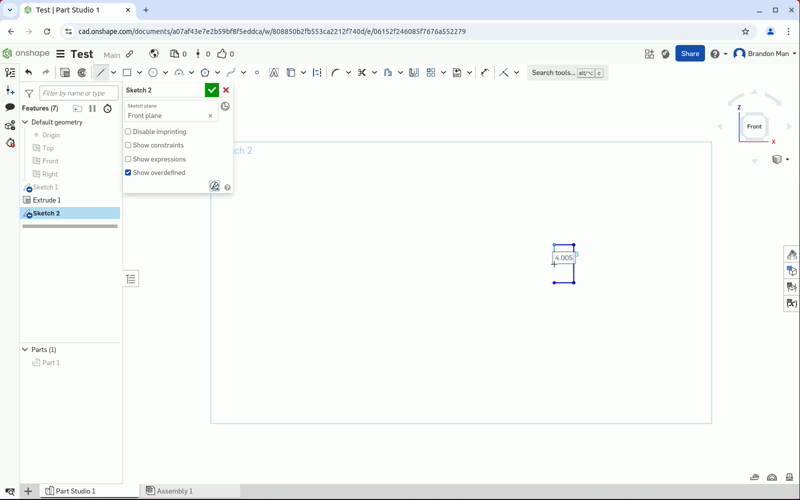
key_up(shift)
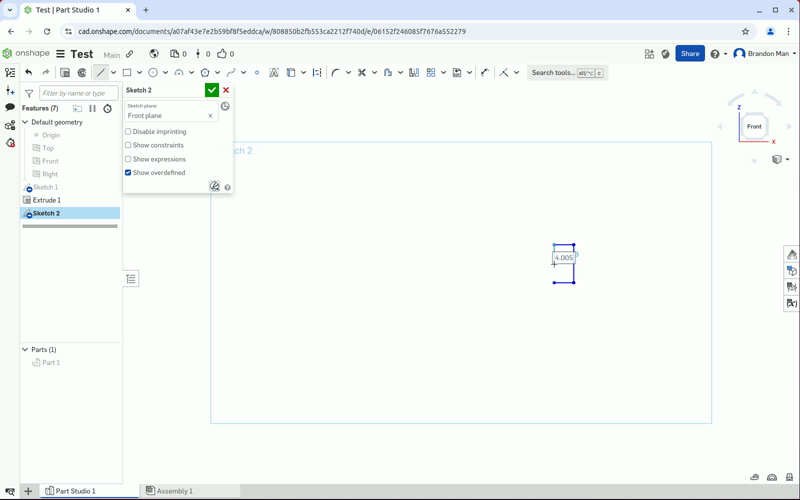
mouse_move(584, 263)
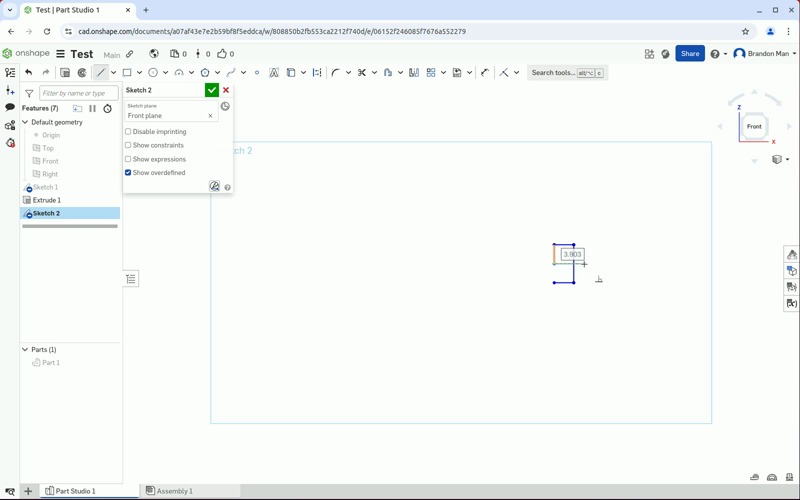
key_down(shift)
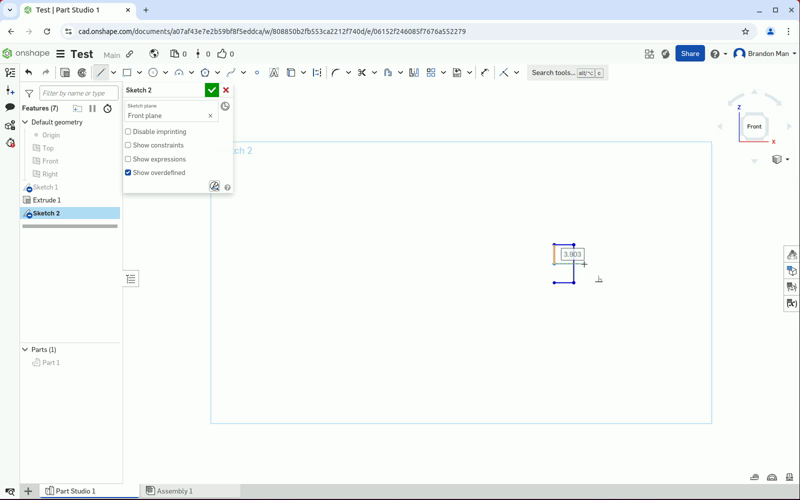
mouse_move(554, 282)
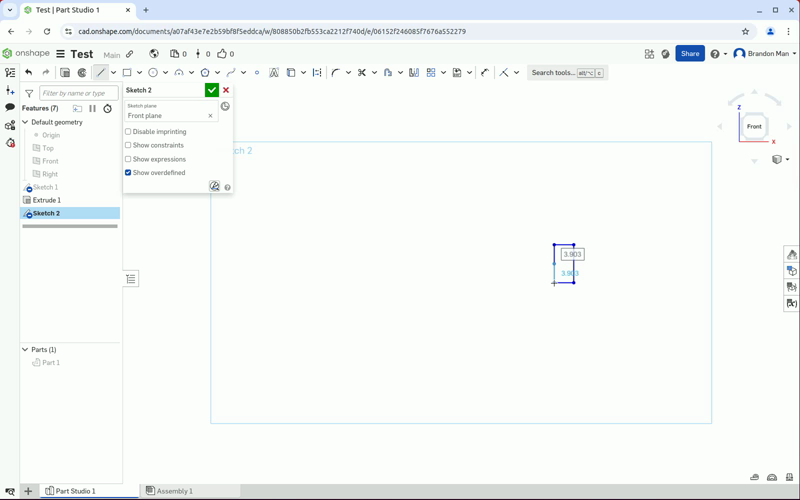
key_up(shift)
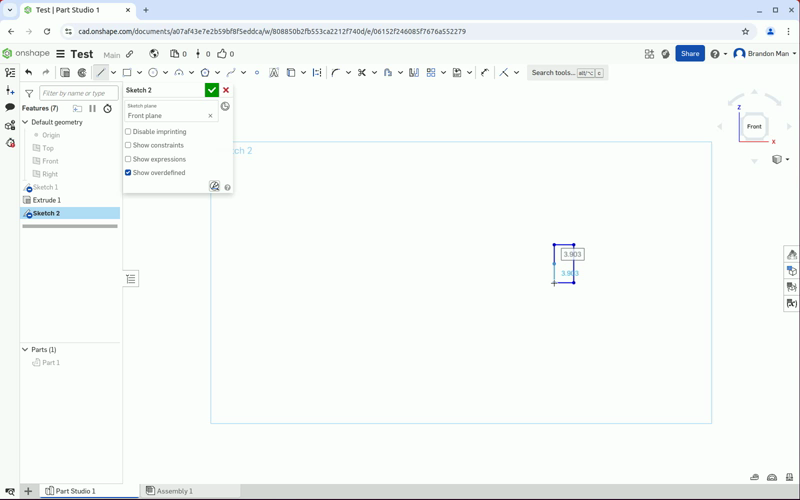
click(554, 282)
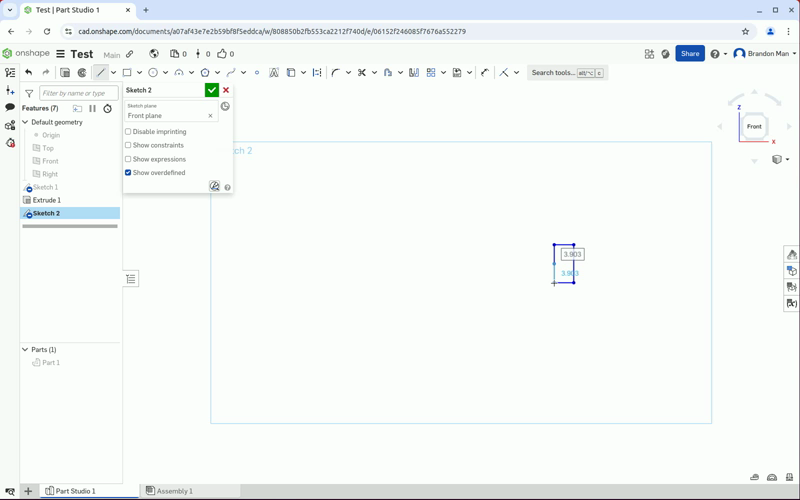
key(esc)
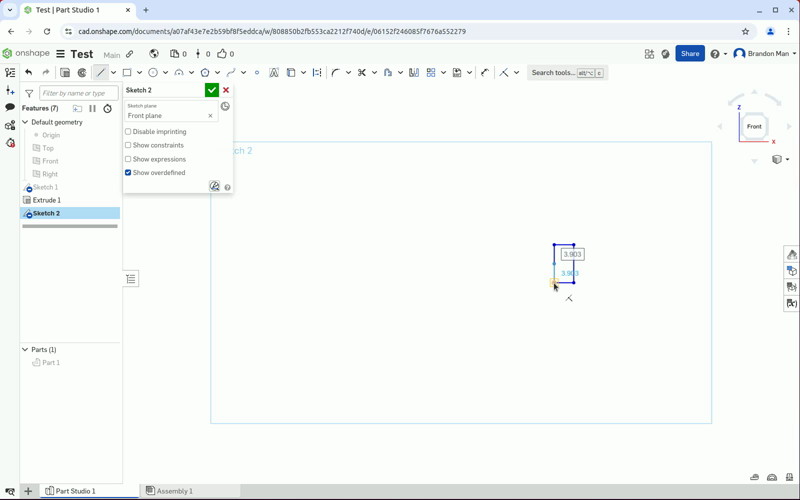
mouse_move(567, 251)
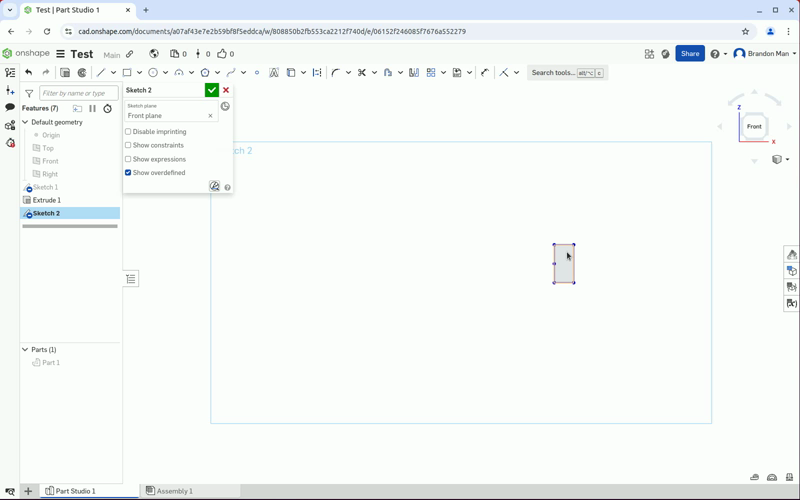
scroll(6)
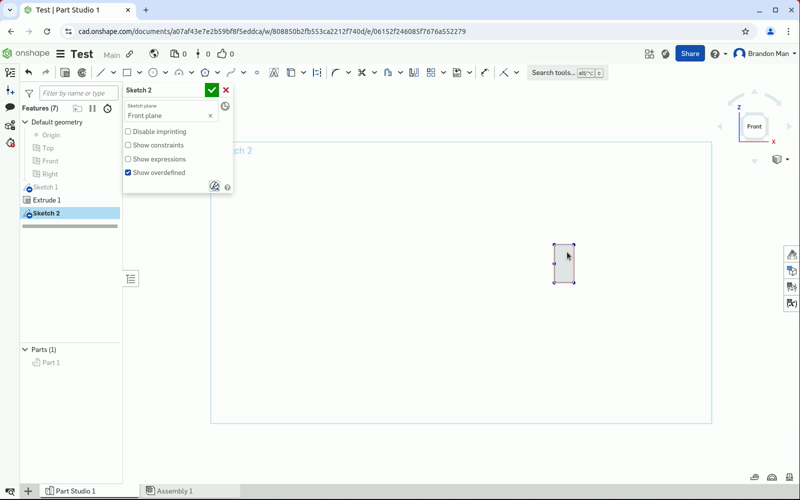
scroll(6)
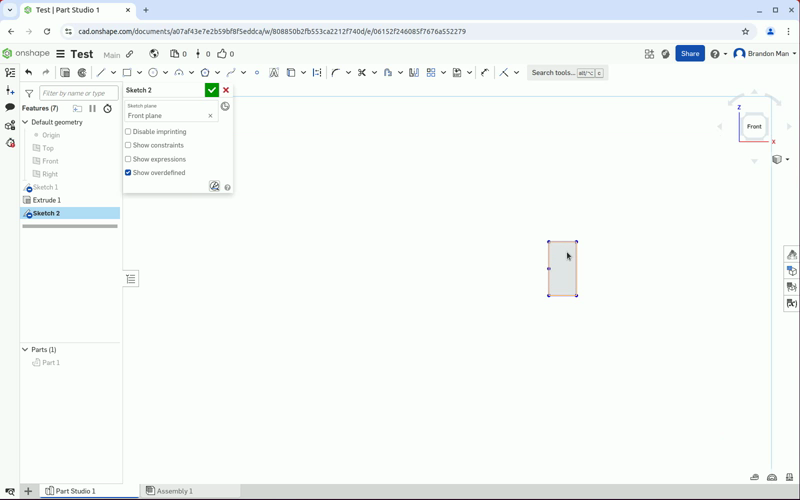
scroll(6)
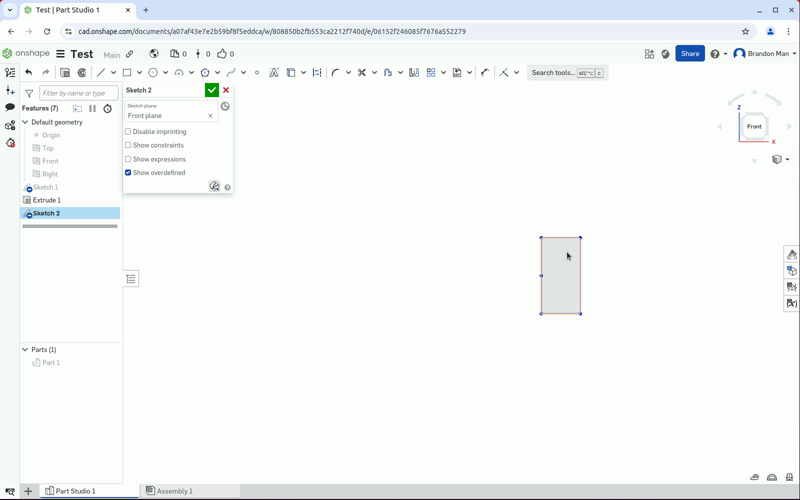
scroll(6)
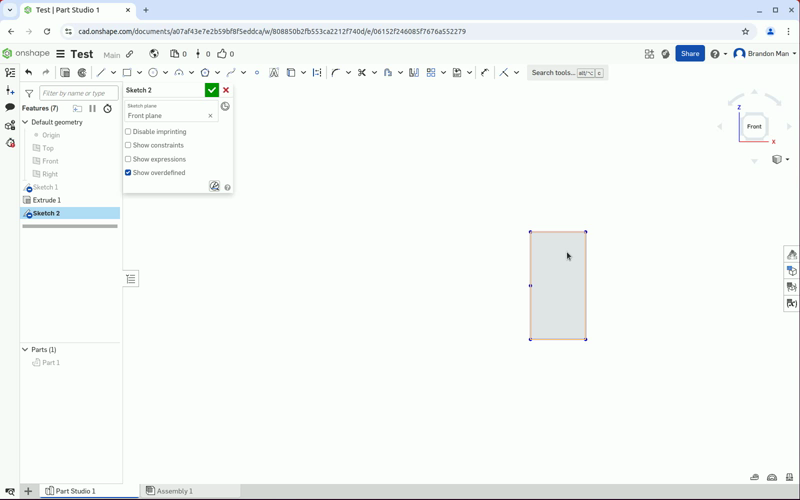
scroll(6)
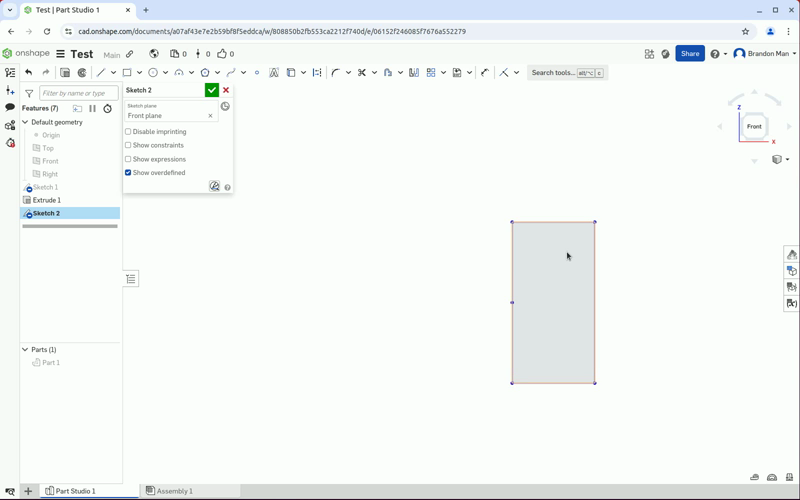
scroll(6)
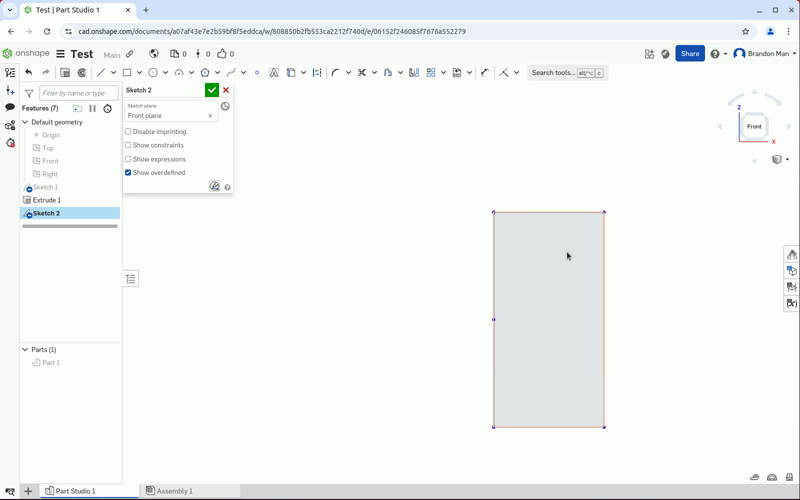
scroll(6)
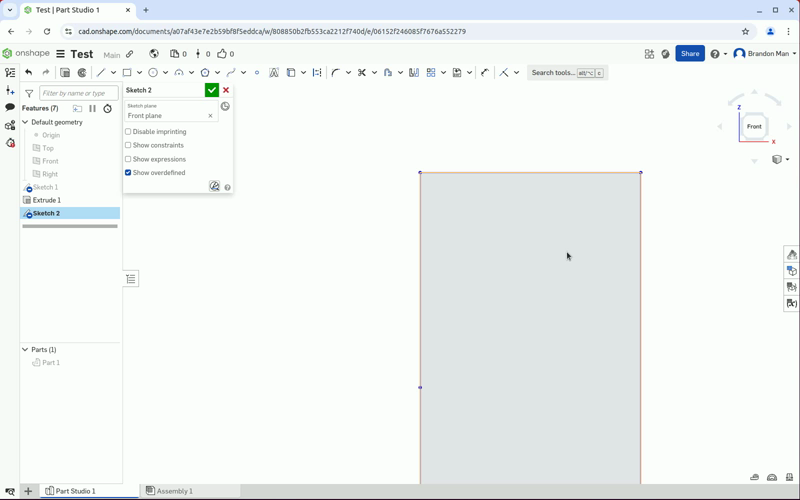
click(567, 251)
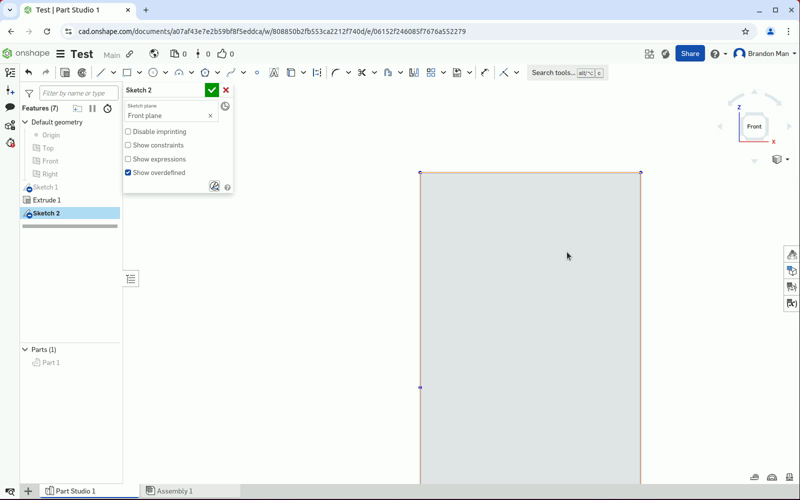
scroll(-6)
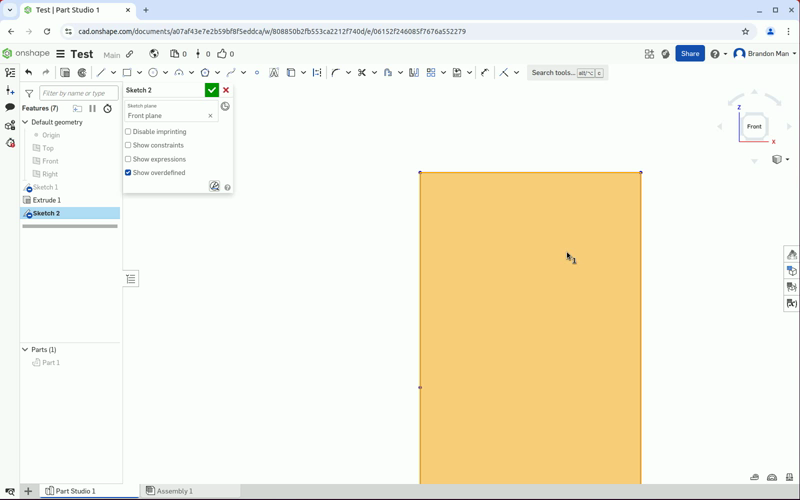
scroll(-6)
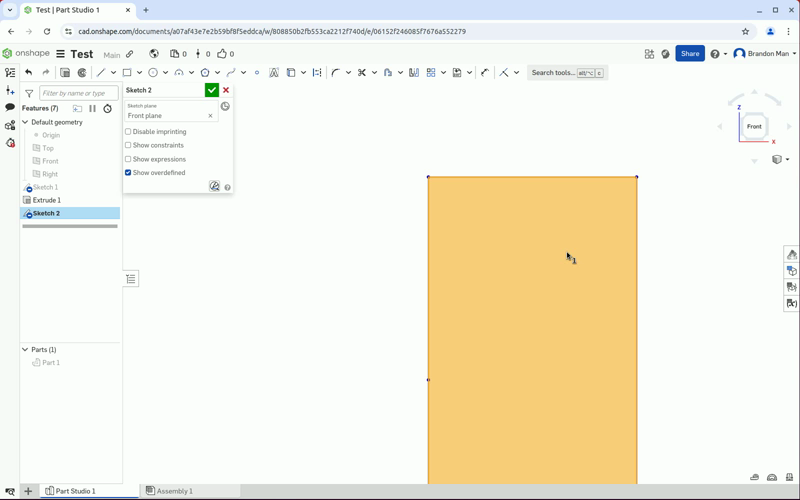
scroll(-6)
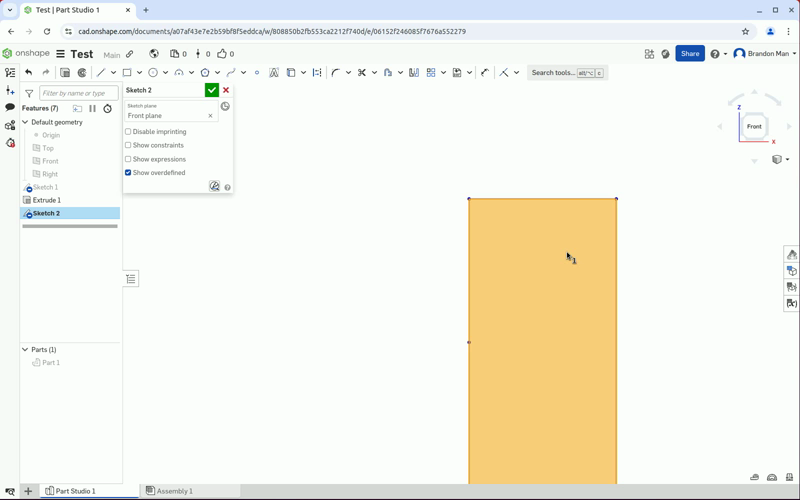
scroll(-6)
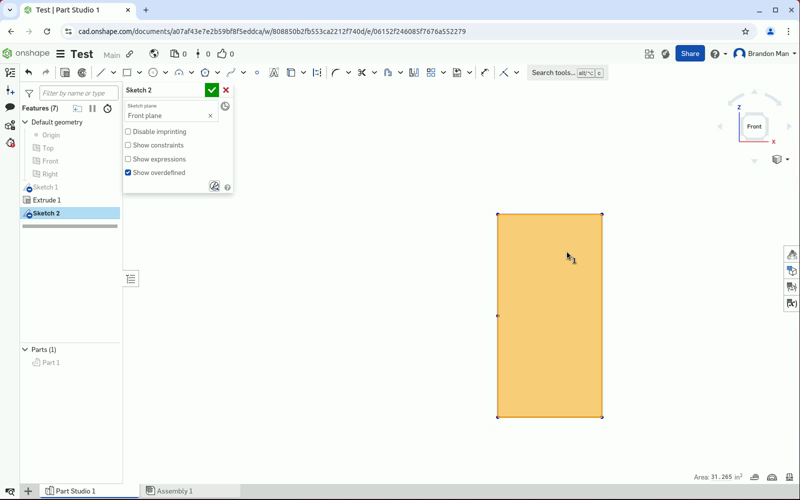
scroll(-6)
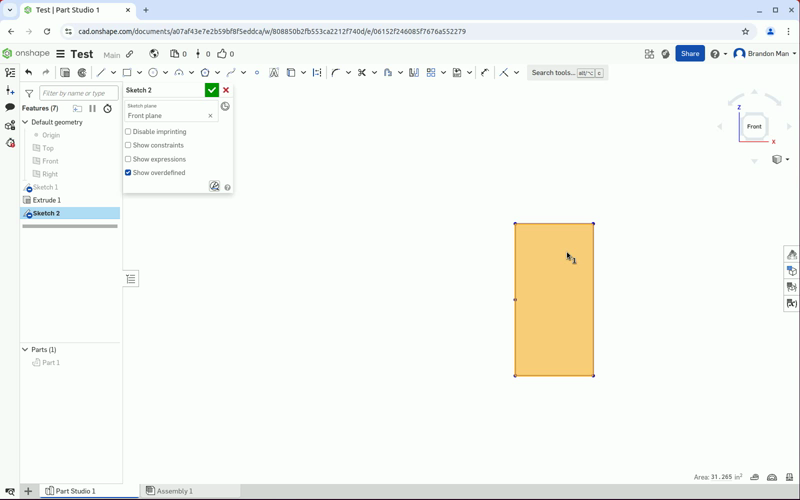
scroll(-6)
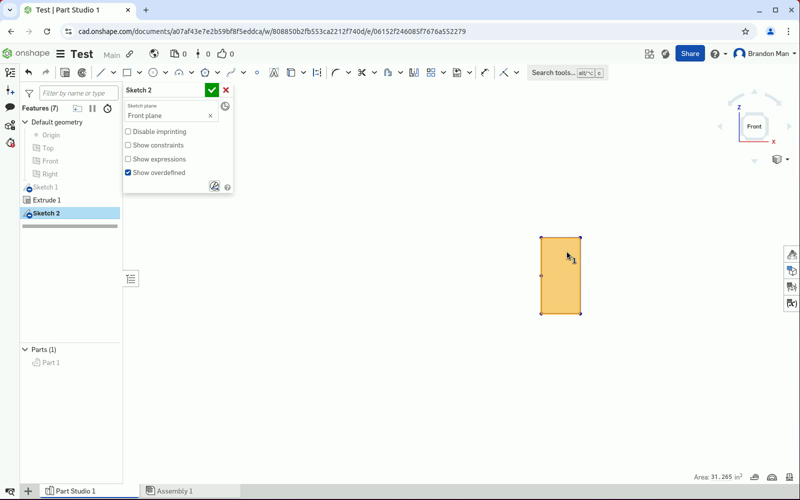
scroll(-6)
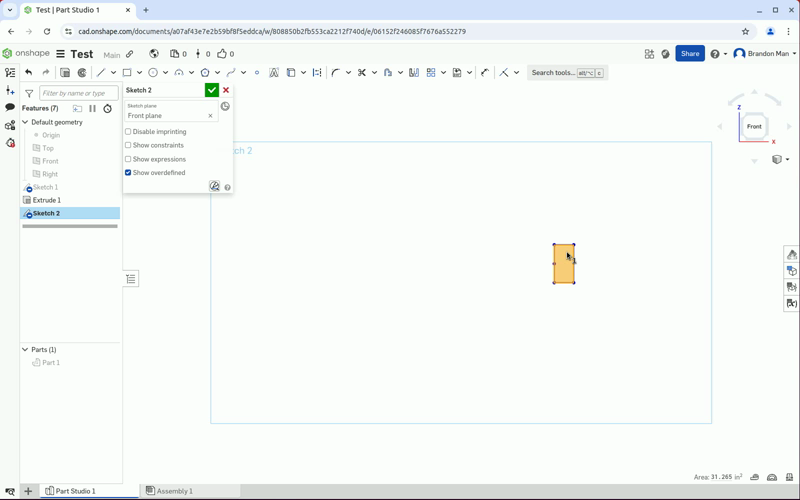
mouse_move(73, 352)
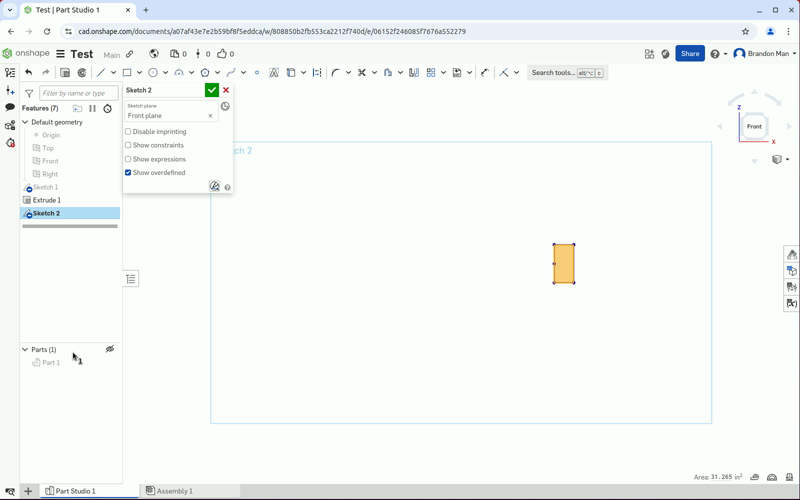
key(shift+y)
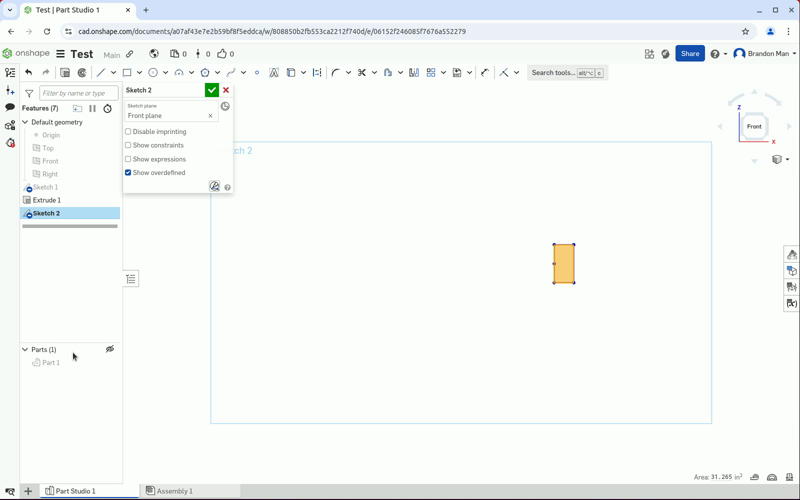
key(shift+e)
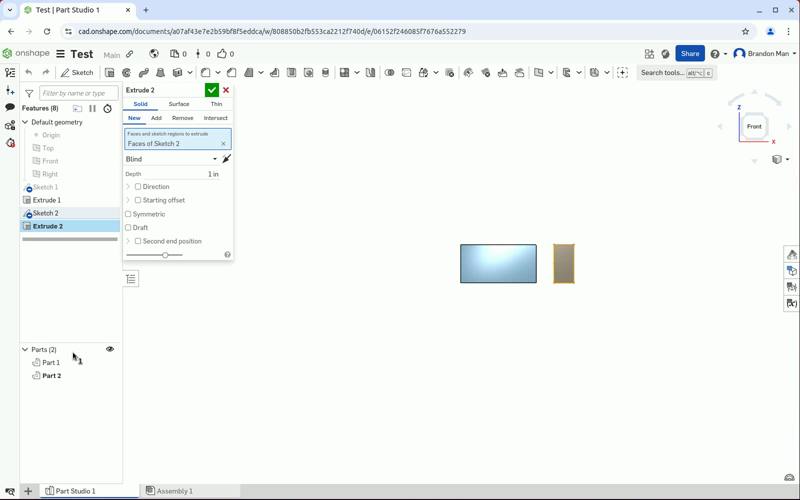
mouse_move(143, 106)
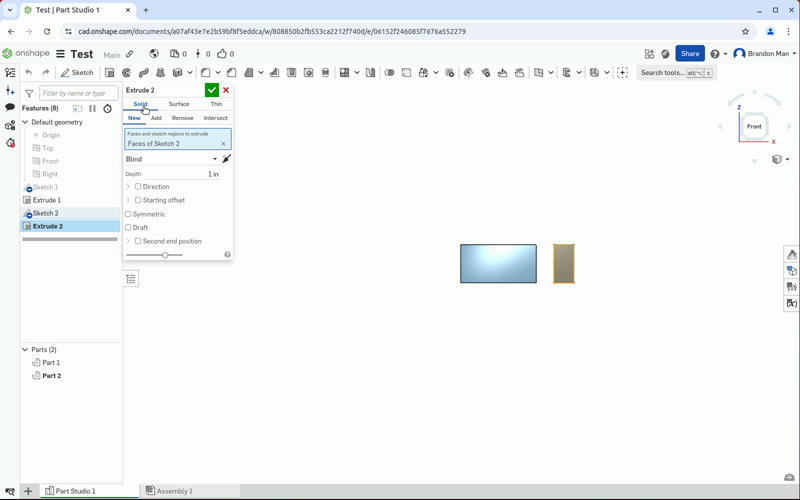
click(143, 106)
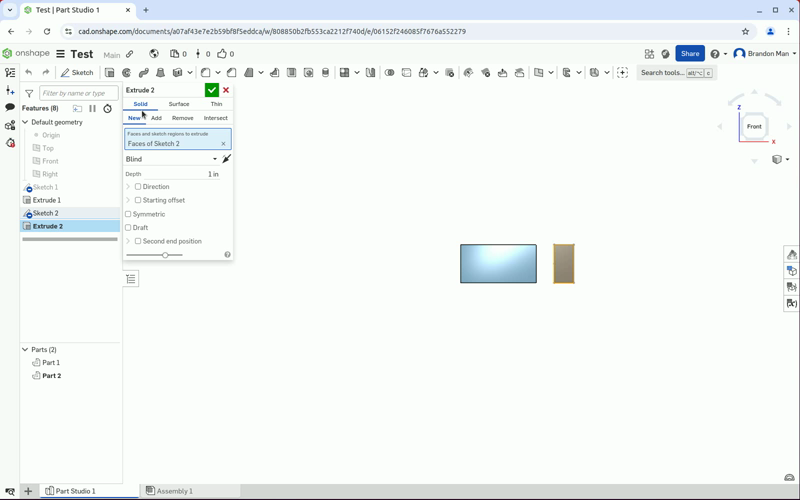
mouse_move(137, 120)
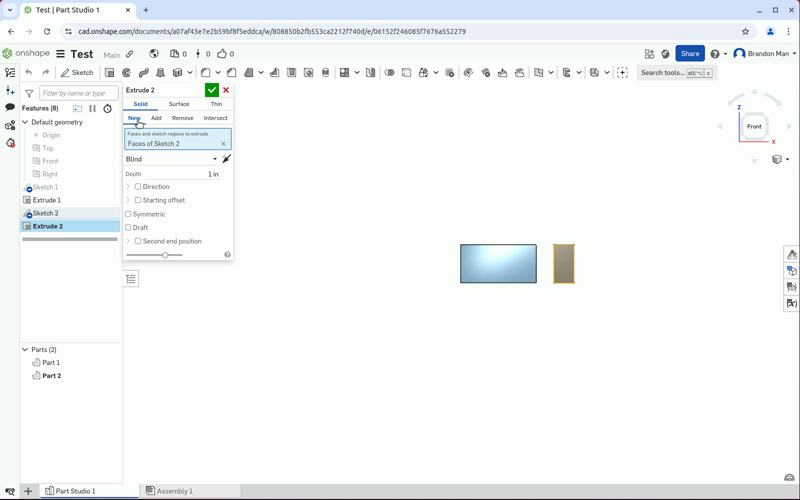
click(137, 120)
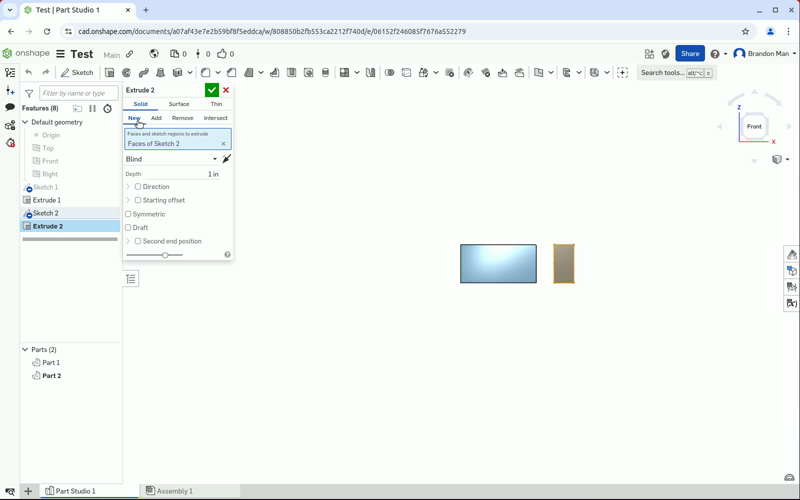
key(tab, 4)
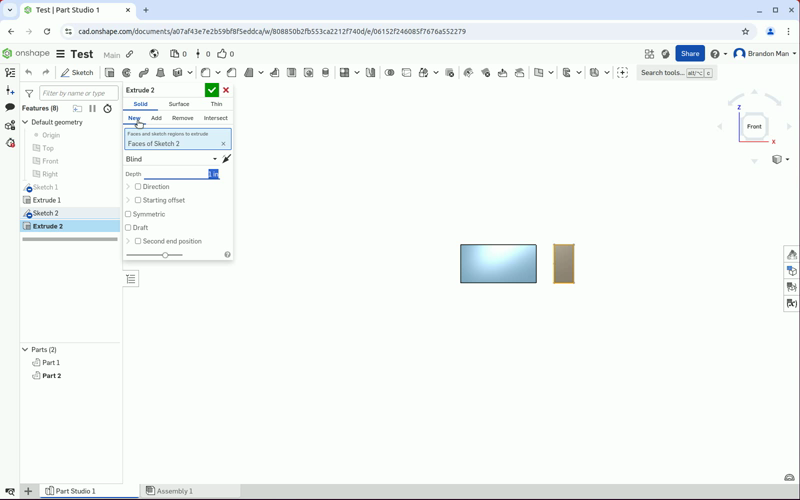
text(11.554)
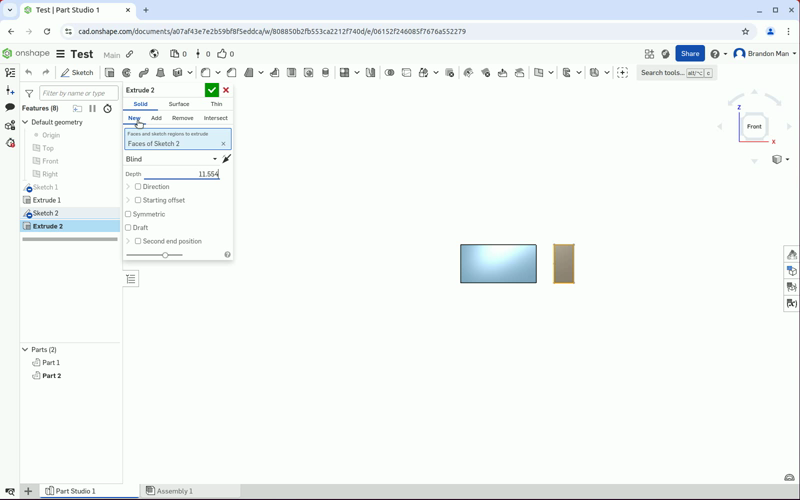
key(enter)
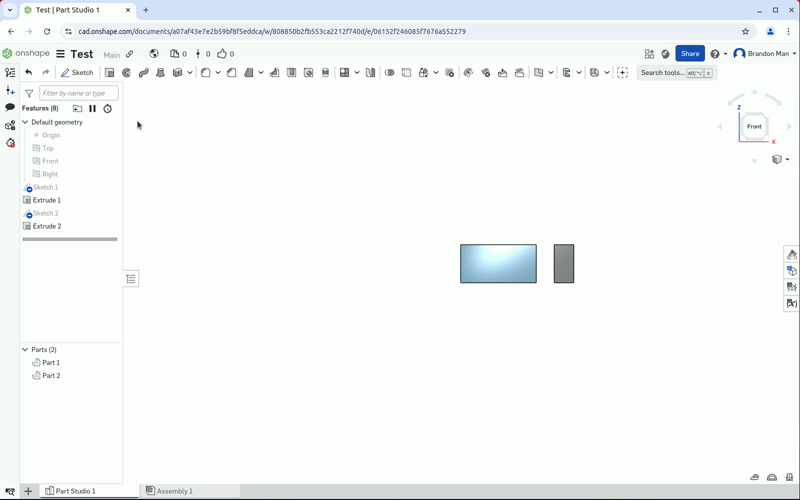
key(shift+h)
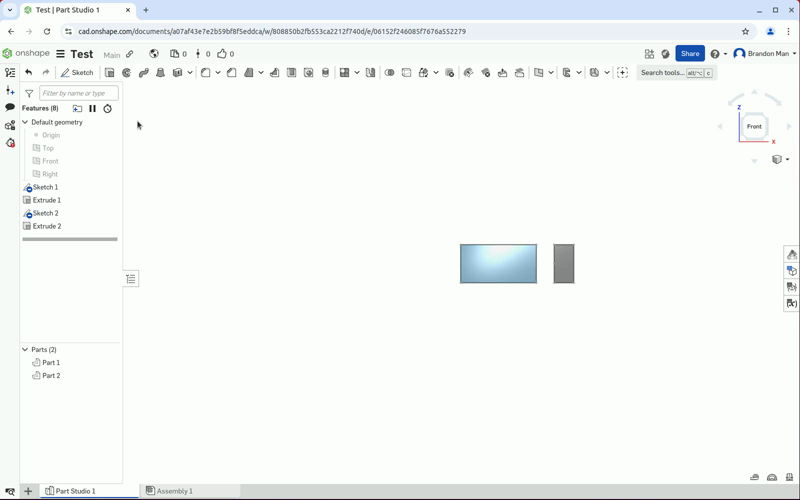
key(shift+h)
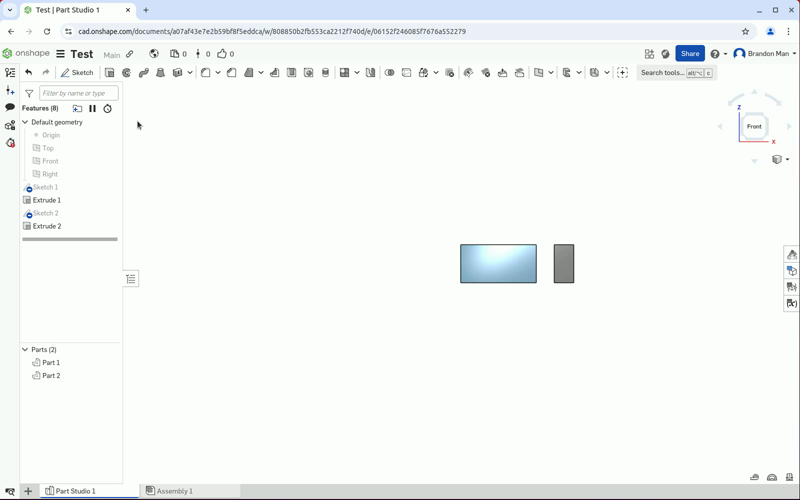
mouse_move(73, 189)
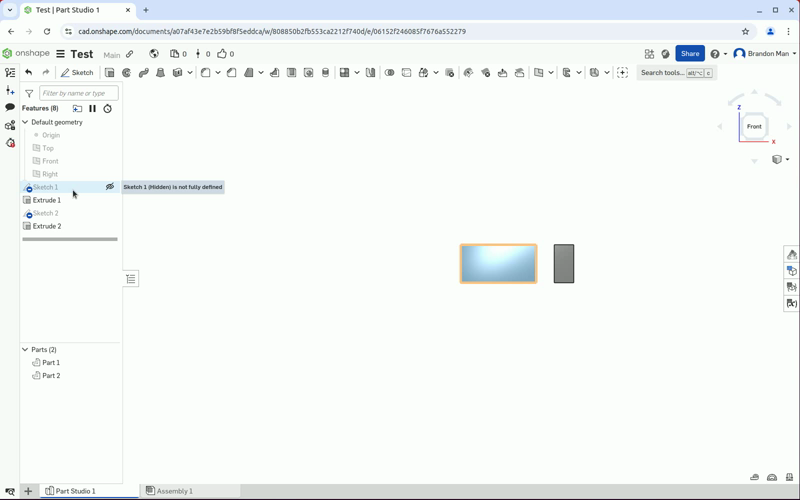
click(73, 189)
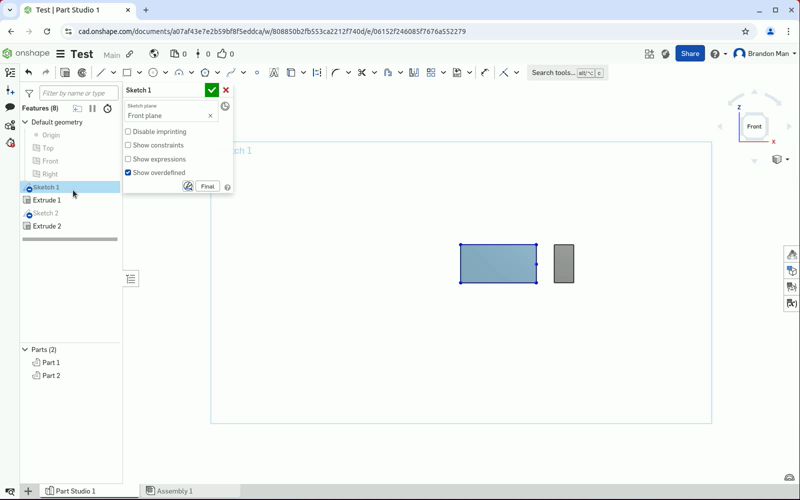
mouse_move(229, 92)
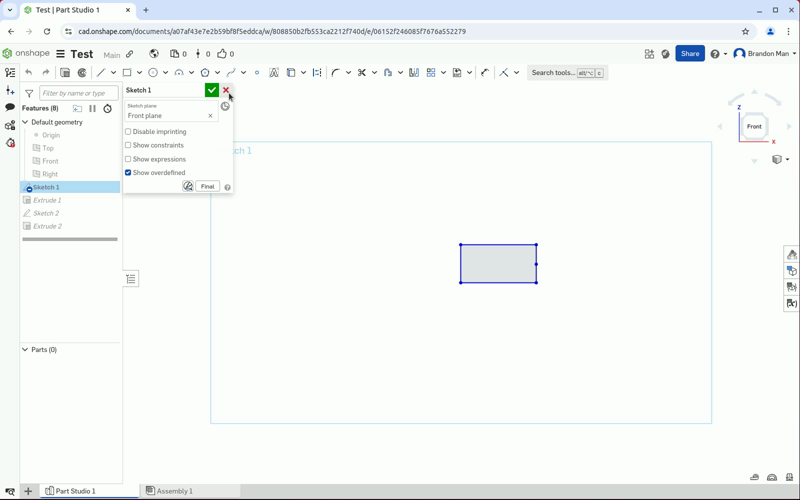
click(229, 92)
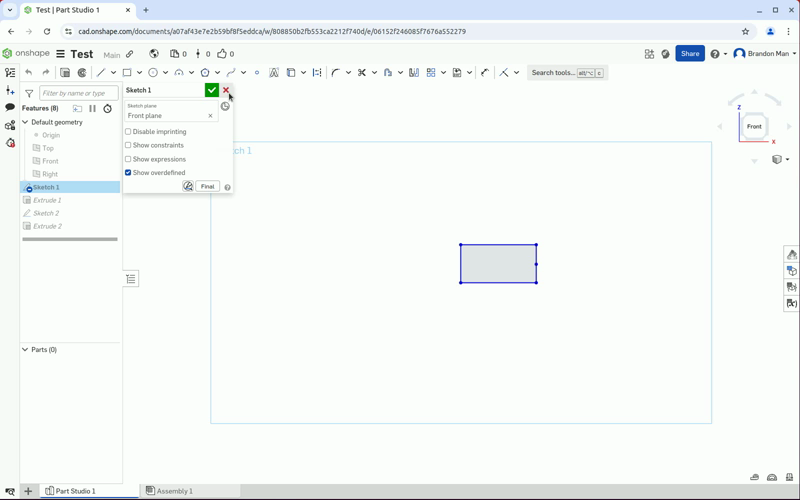
key(shift+s)
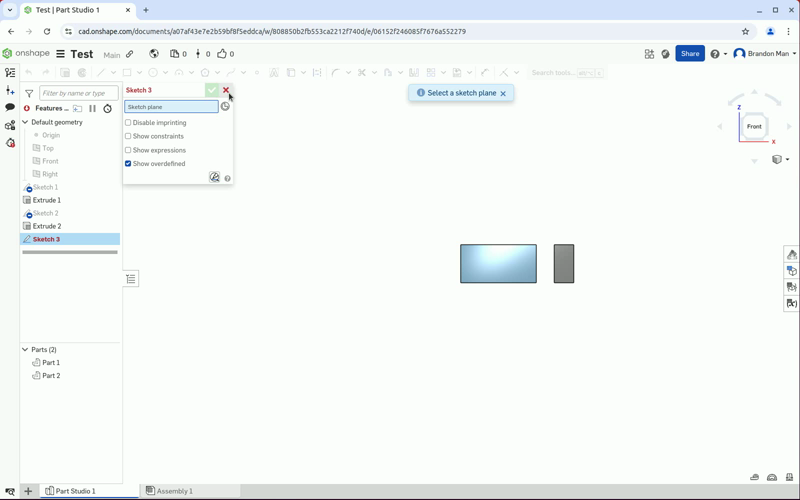
mouse_move(73, 163)
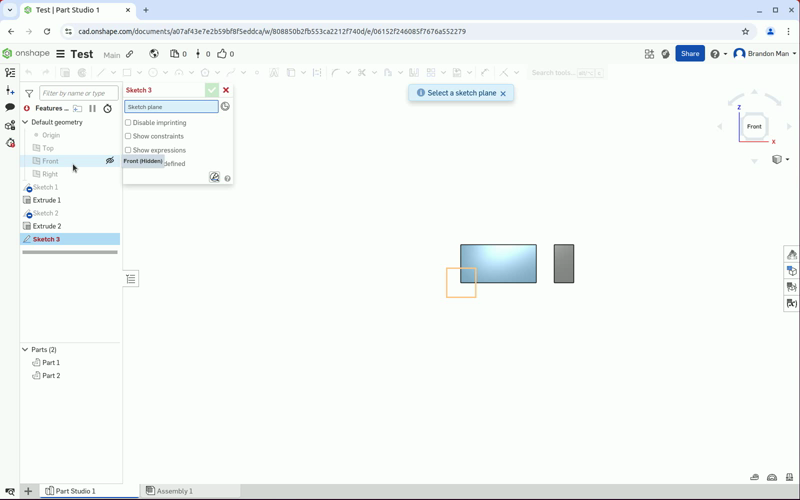
click(73, 163)
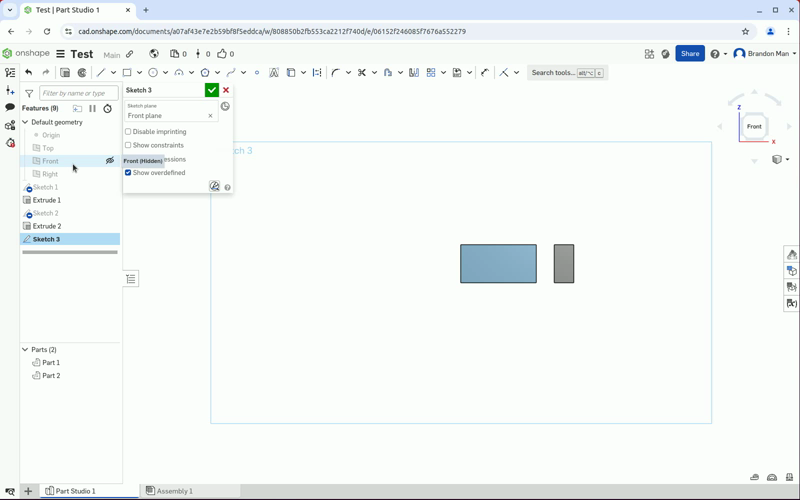
mouse_move(73, 352)
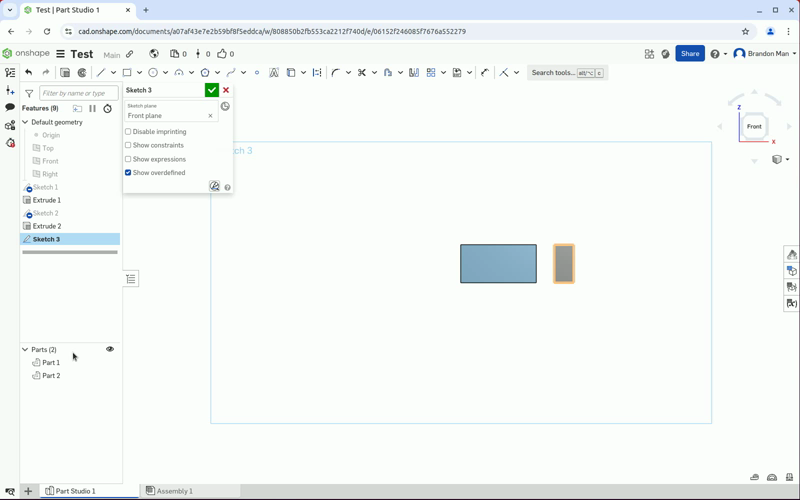
key(y)
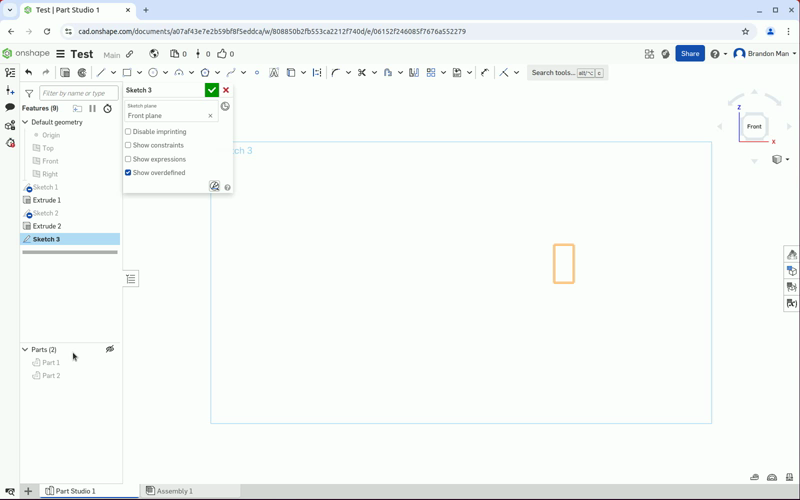
key(l)
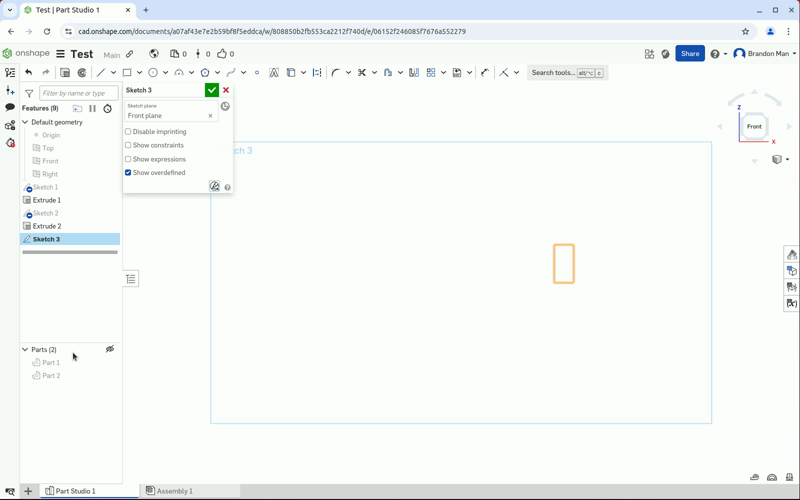
key_down(shift)
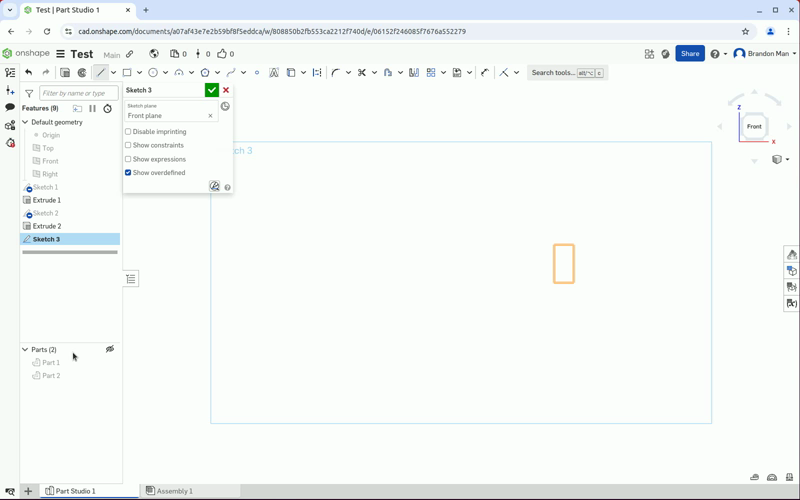
mouse_move(535, 282)
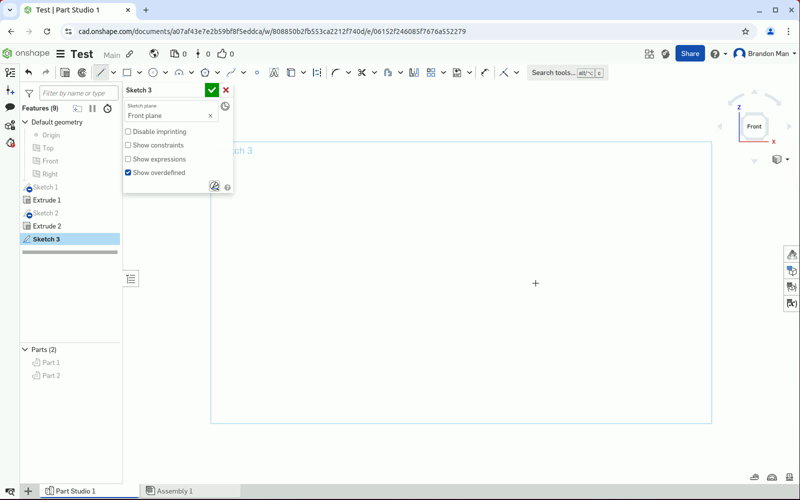
click(535, 282)
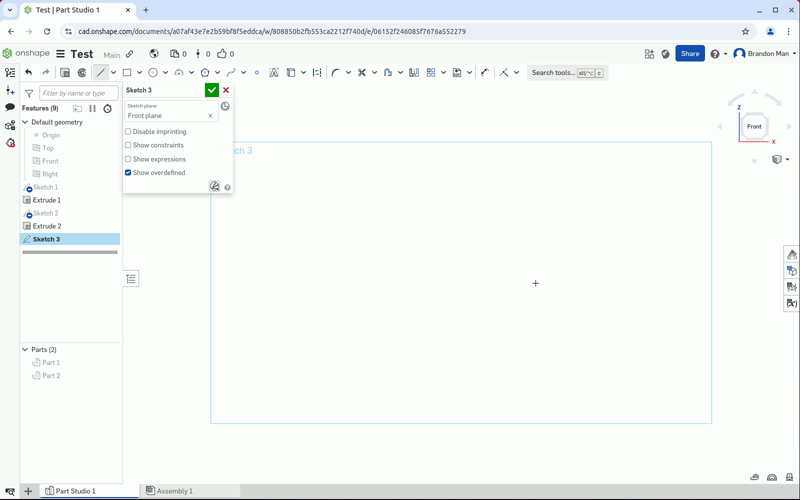
key_up(shift)
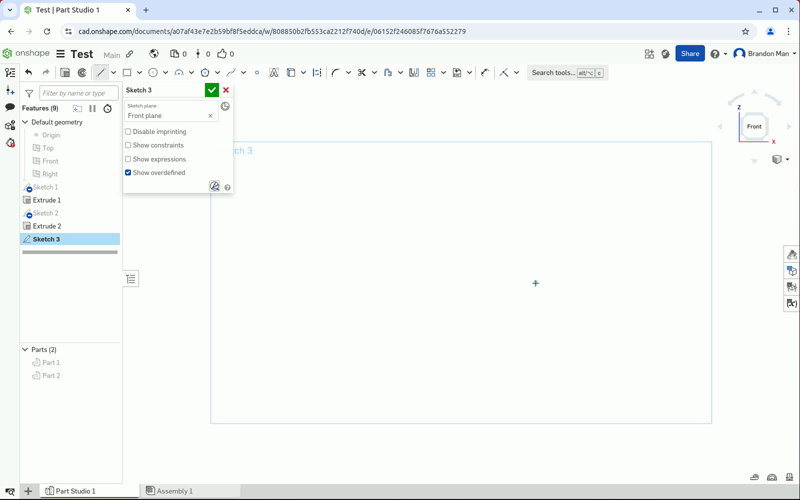
key_down(shift)
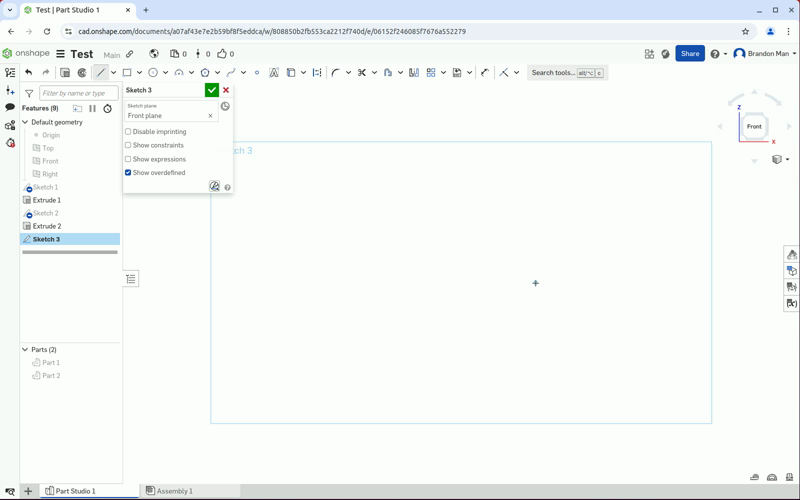
mouse_move(565, 282)
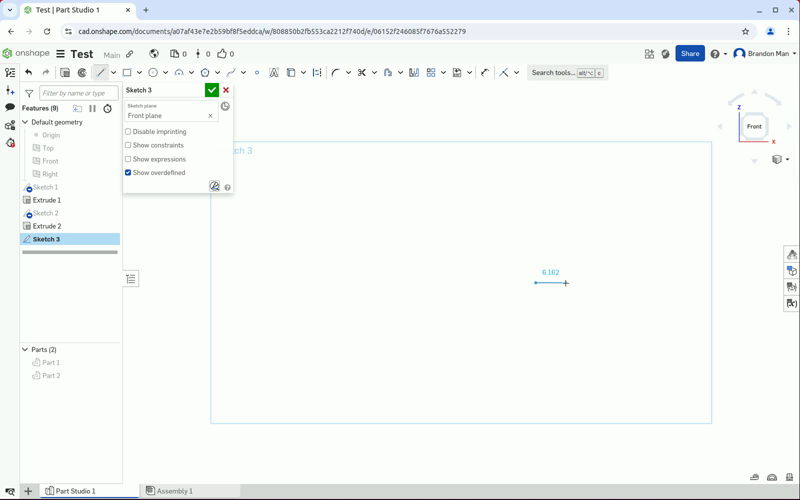
mouse_move(555, 282)
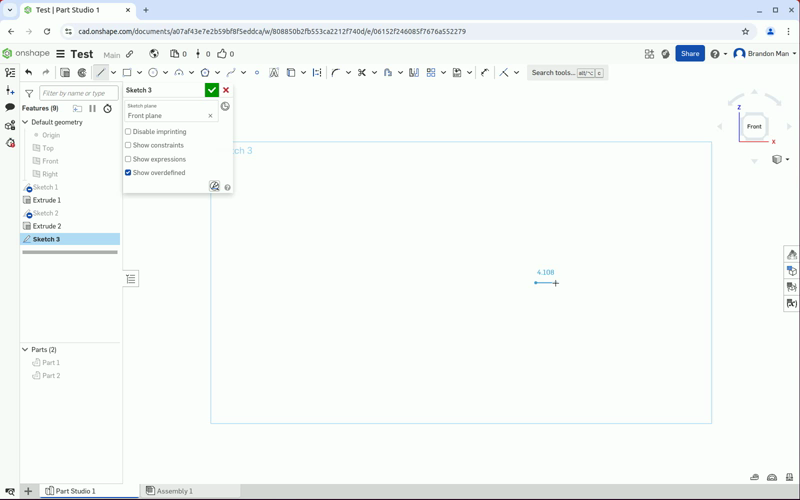
click(555, 282)
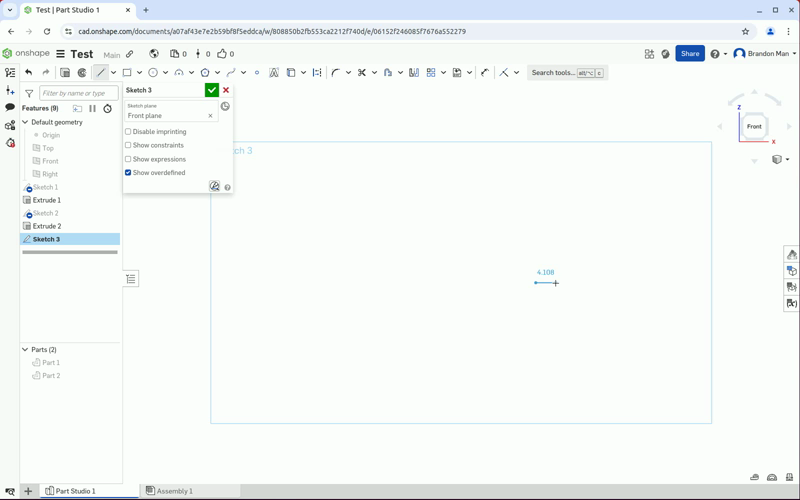
key_up(shift)
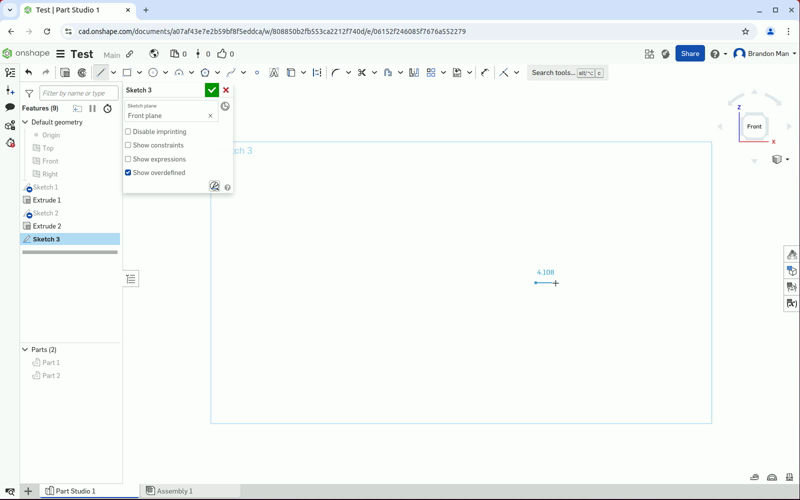
key_down(shift)
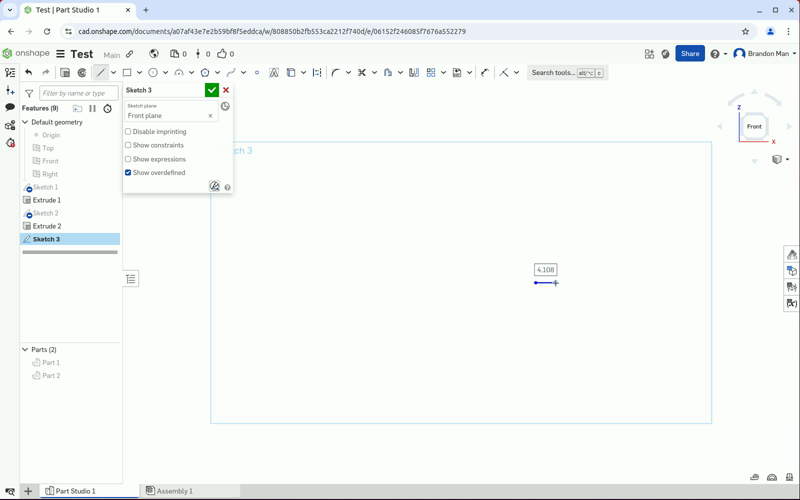
mouse_move(585, 282)
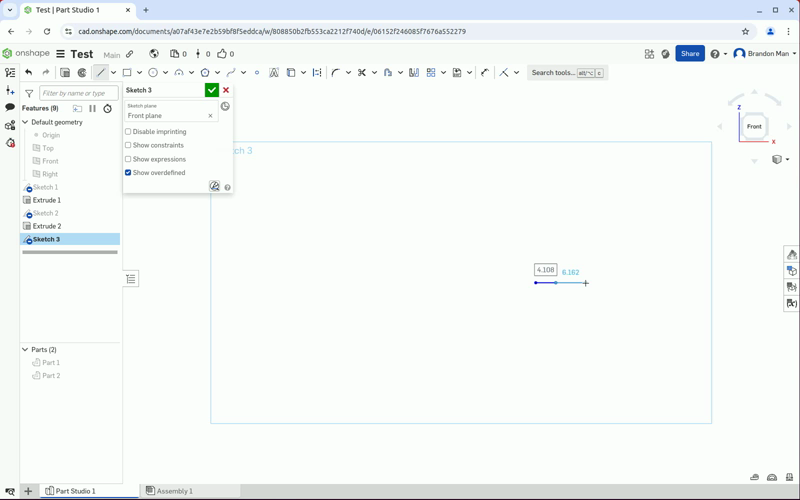
mouse_move(555, 263)
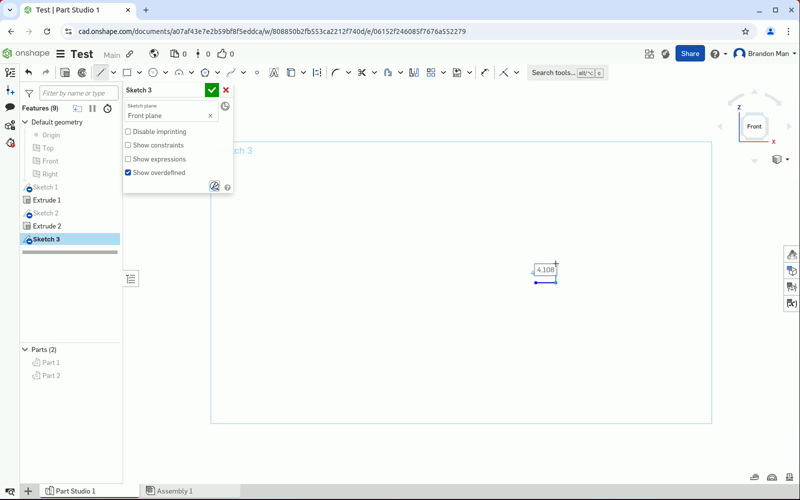
click(555, 263)
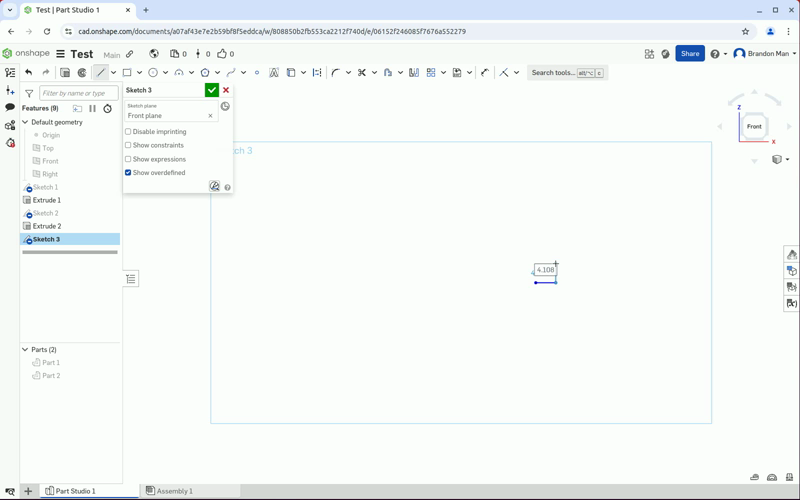
key_up(shift)
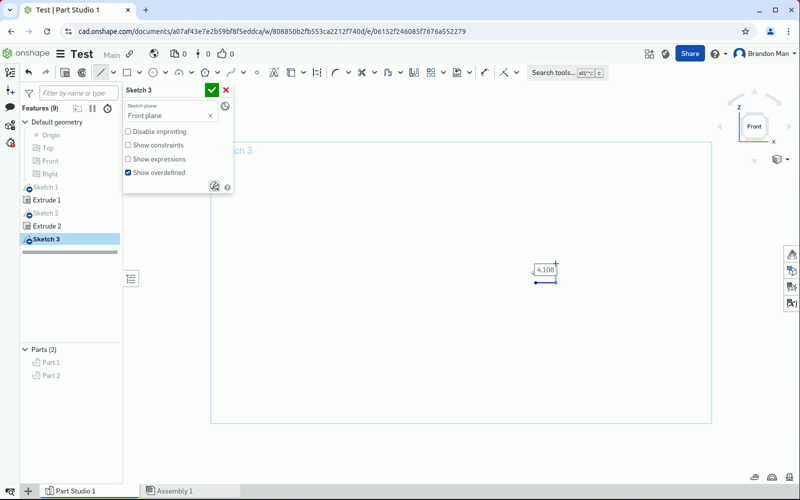
key_down(shift)
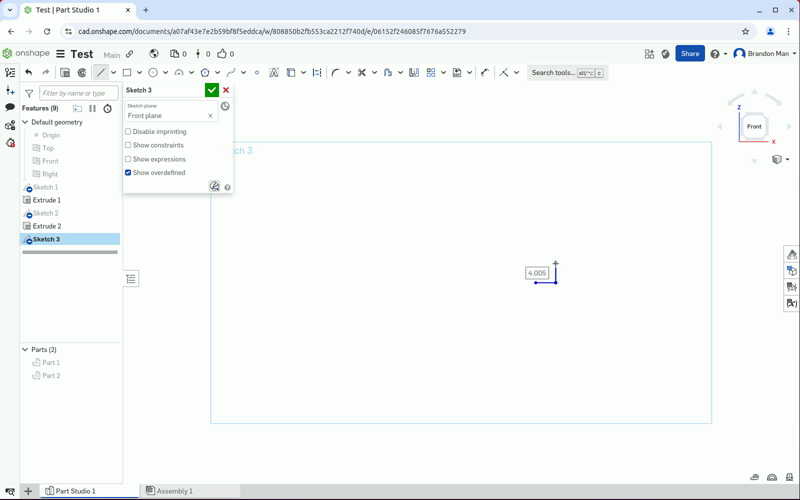
mouse_move(585, 263)
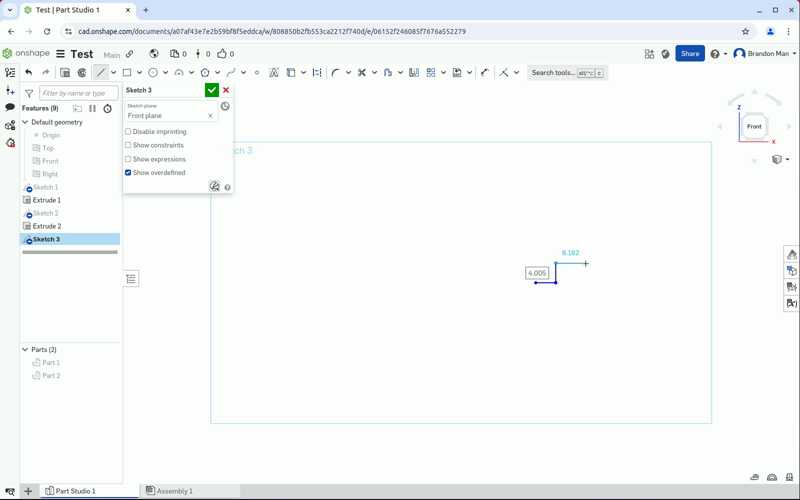
mouse_move(535, 263)
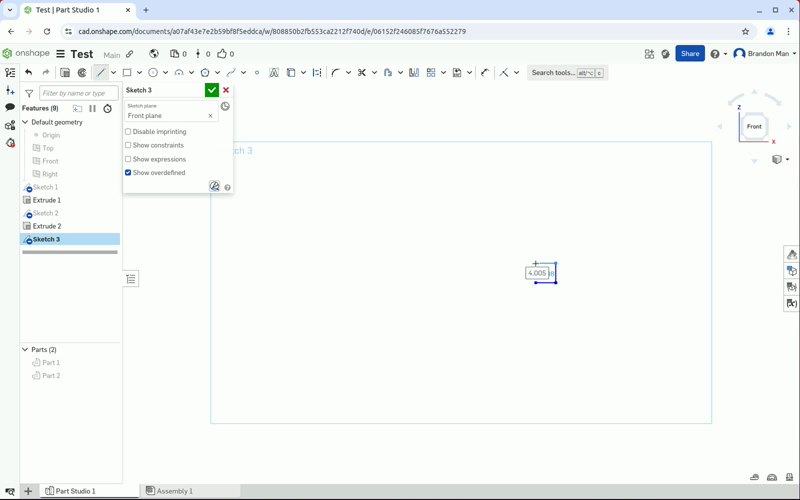
click(535, 263)
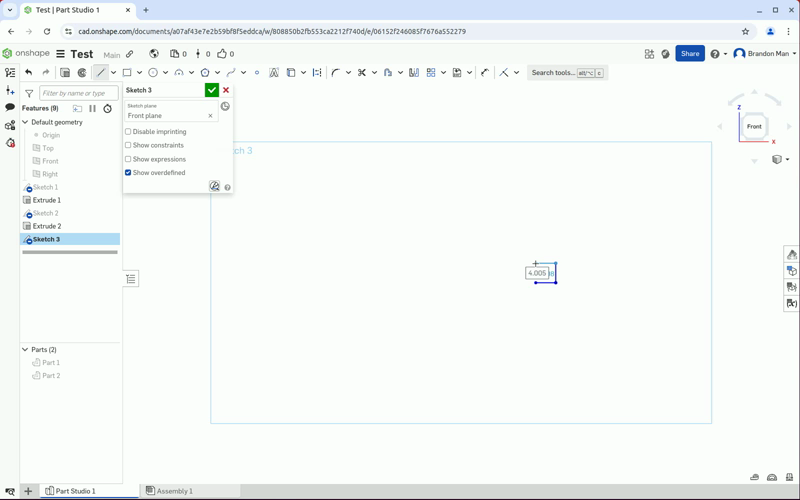
key_up(shift)
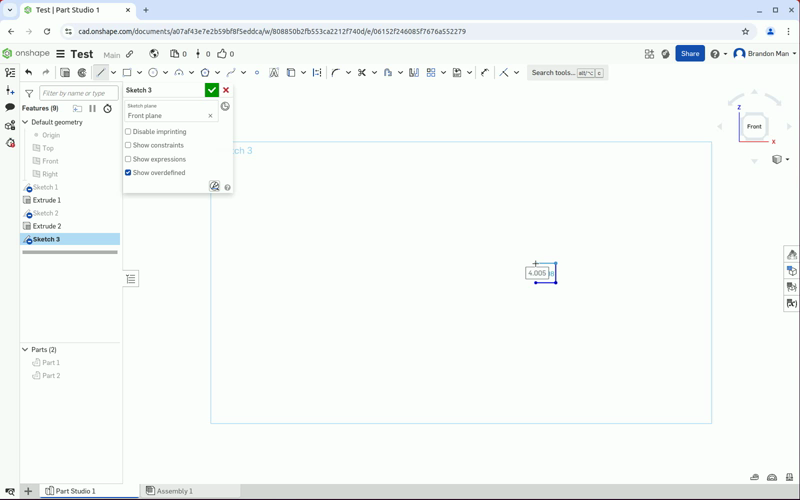
mouse_move(565, 263)
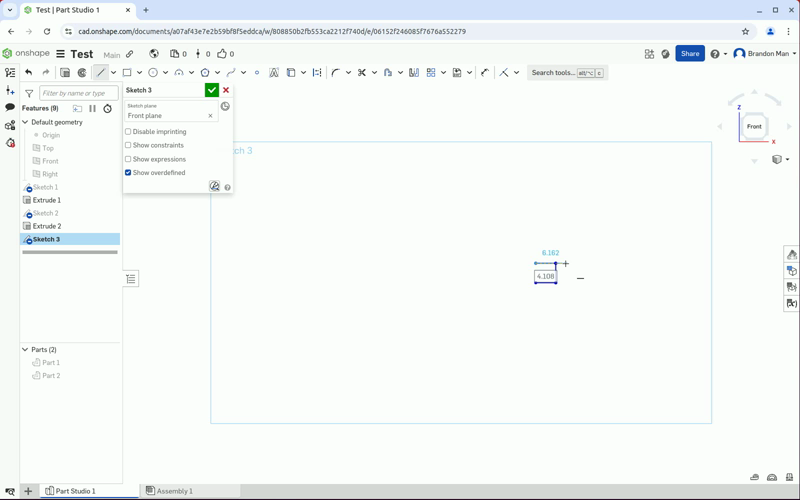
key_down(shift)
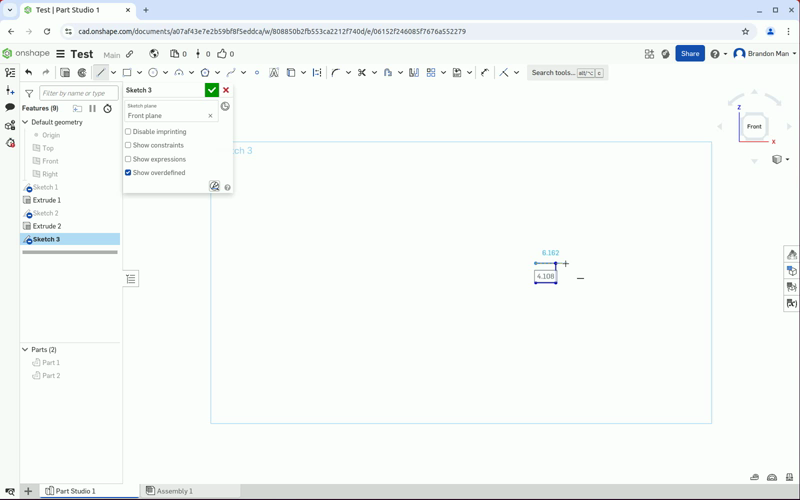
mouse_move(535, 282)
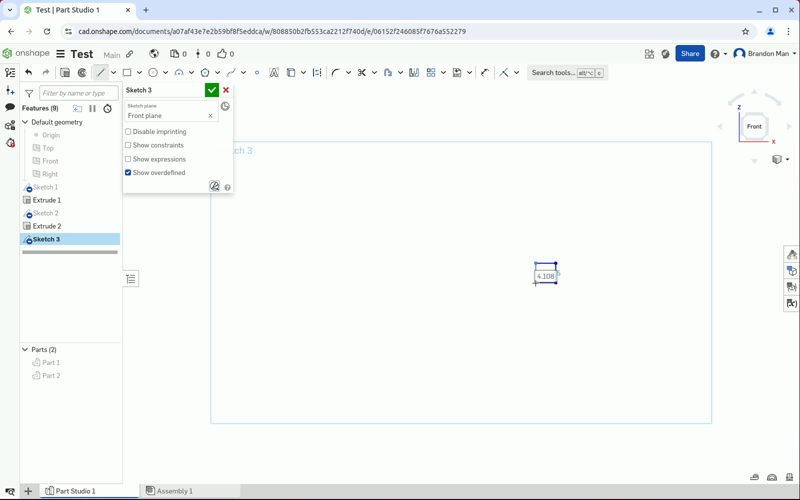
key_up(shift)
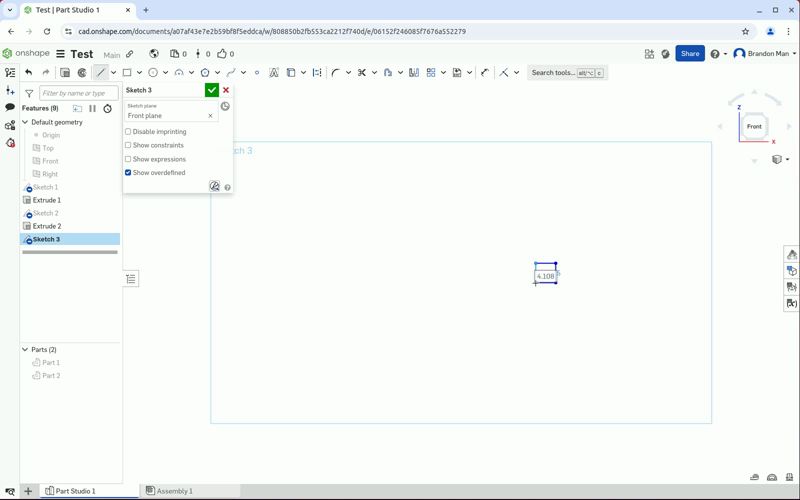
click(535, 282)
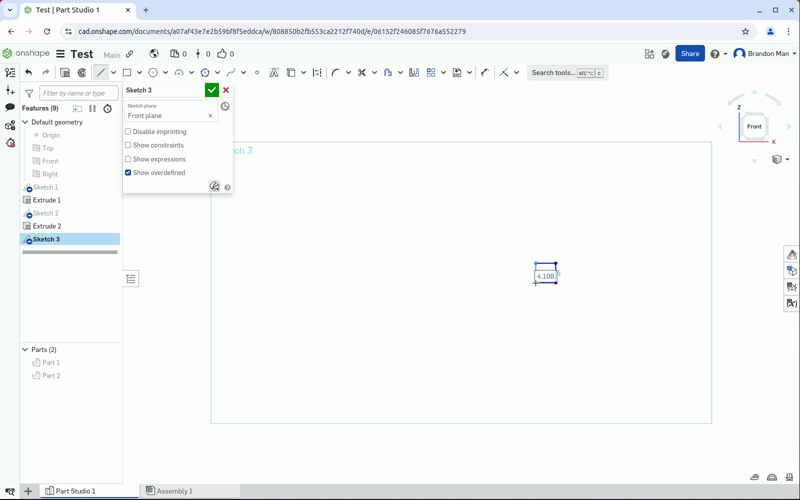
key(esc)
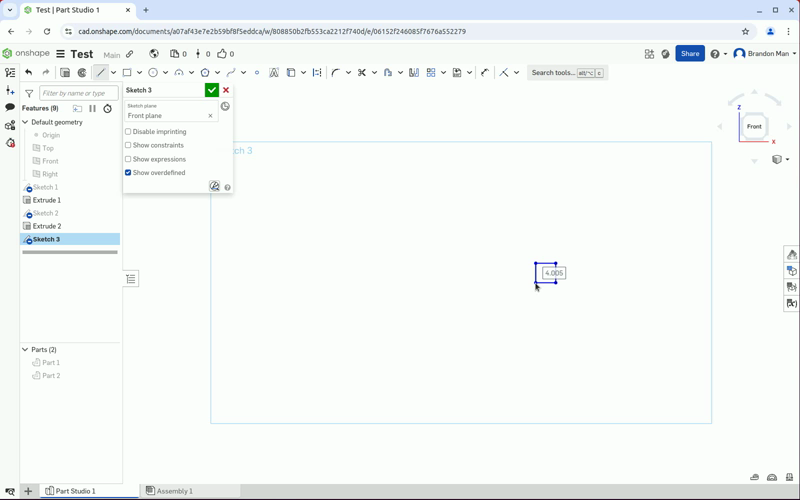
mouse_move(549, 268)
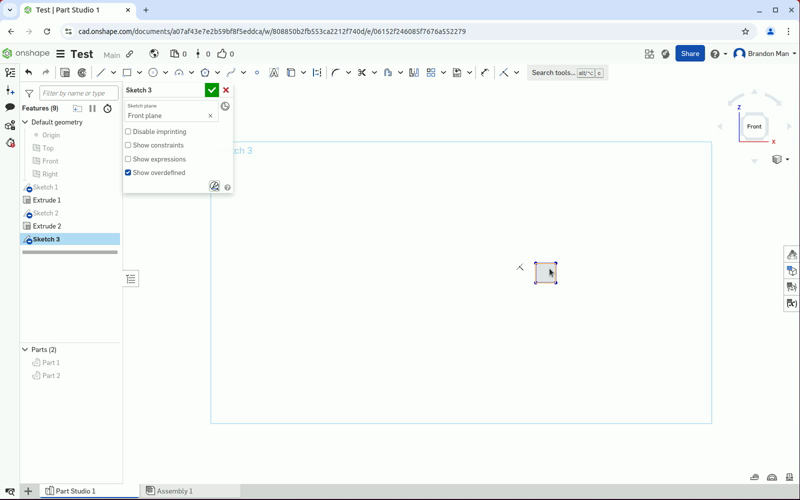
scroll(6)
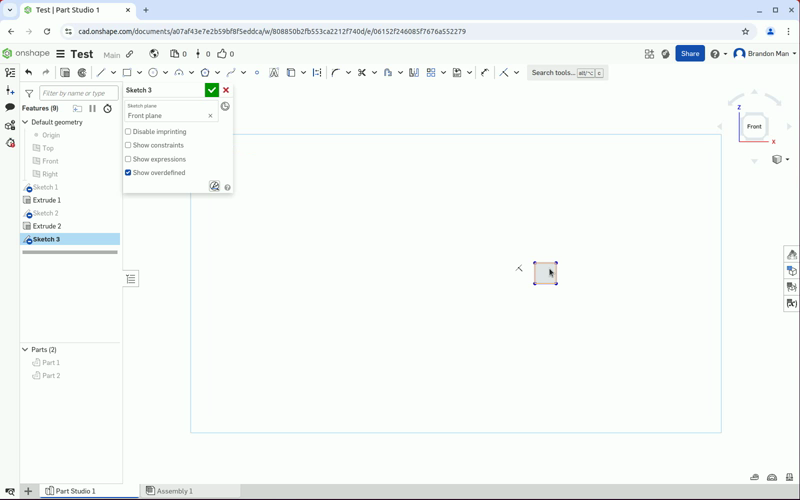
scroll(6)
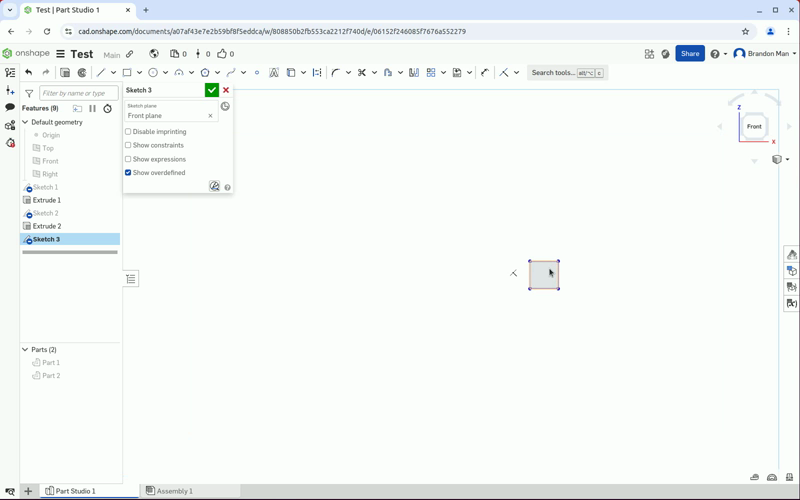
scroll(6)
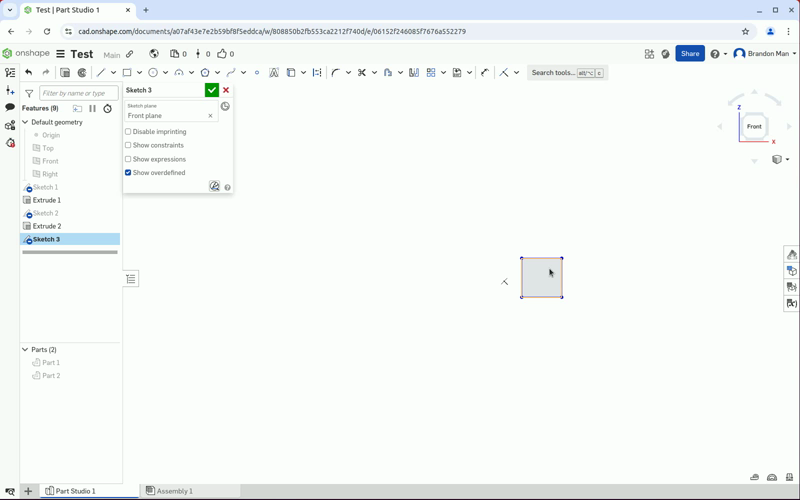
scroll(6)
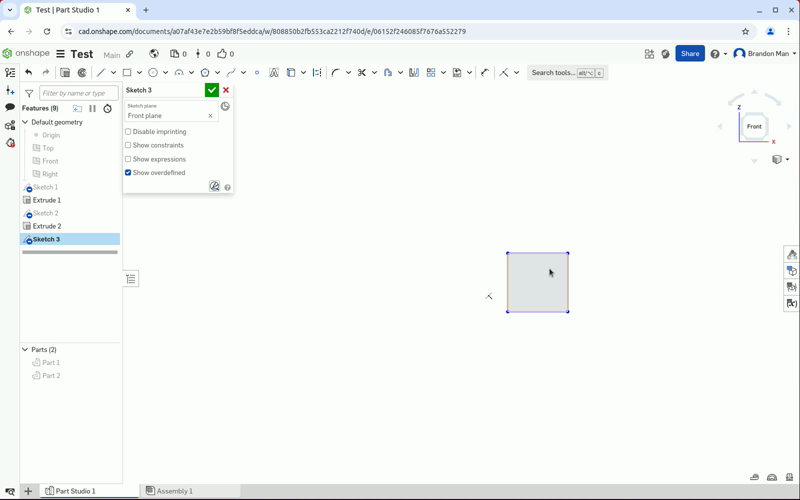
scroll(6)
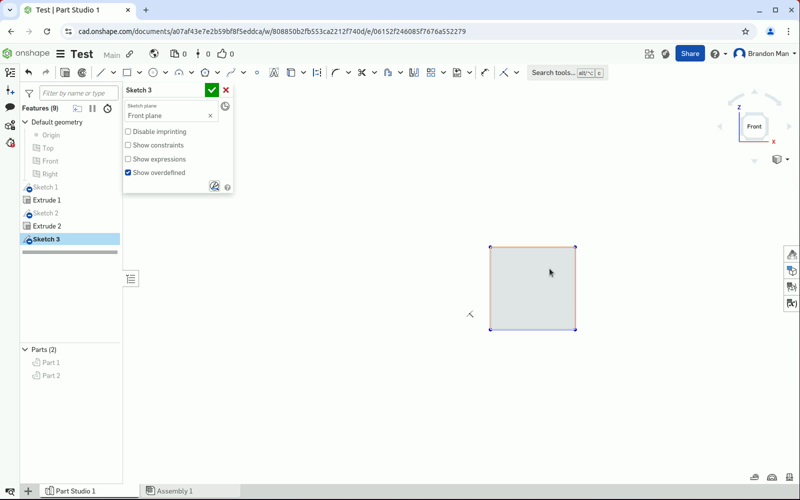
scroll(6)
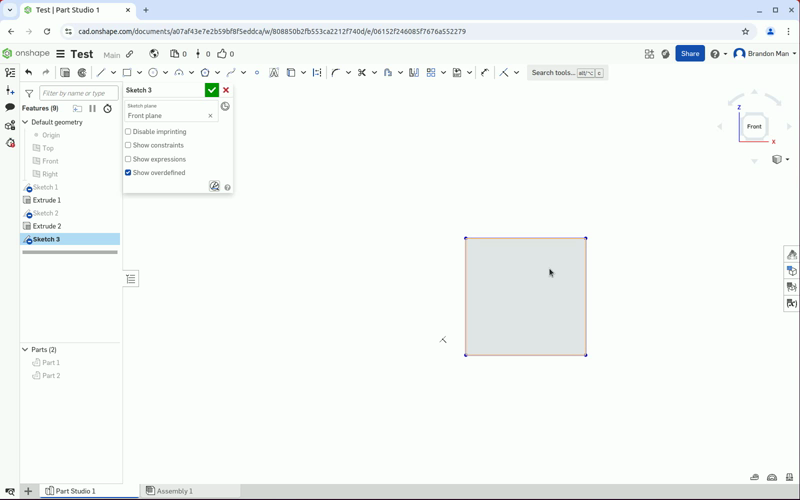
scroll(6)
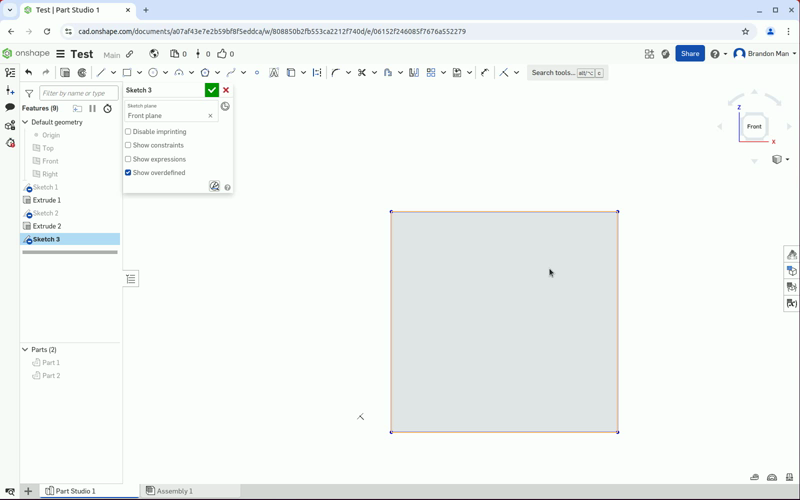
click(549, 268)
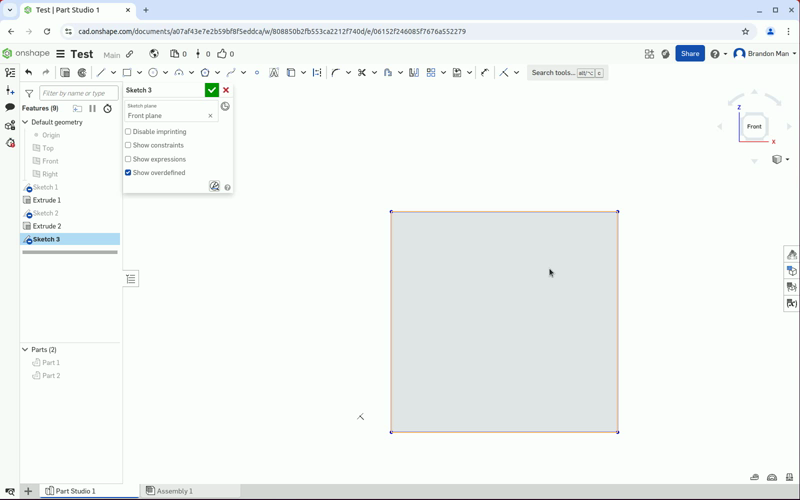
scroll(-6)
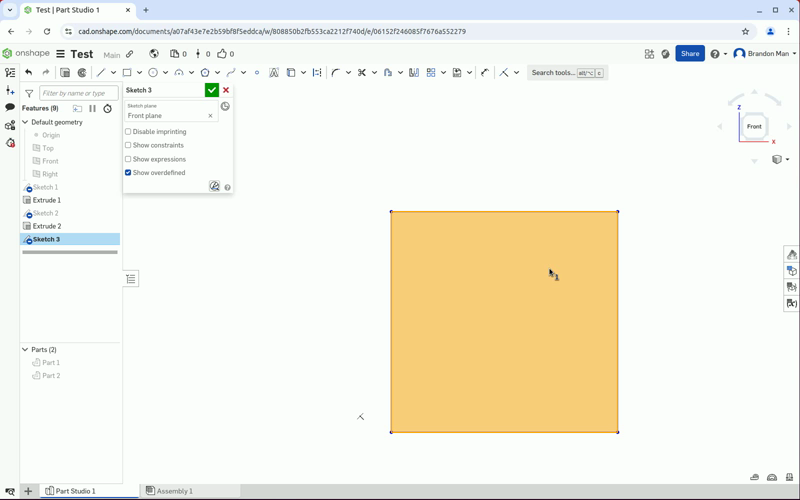
scroll(-6)
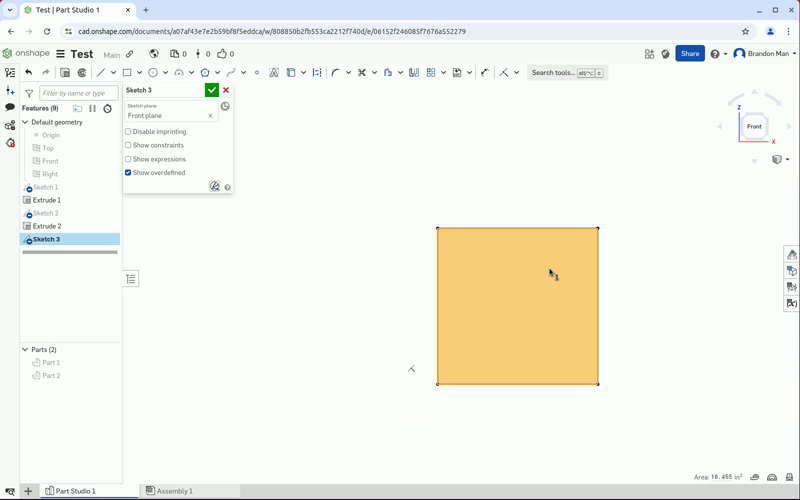
scroll(-6)
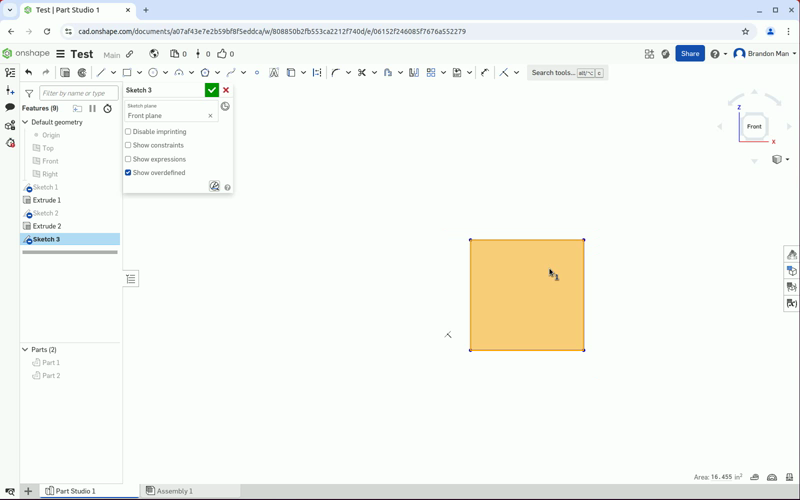
scroll(-6)
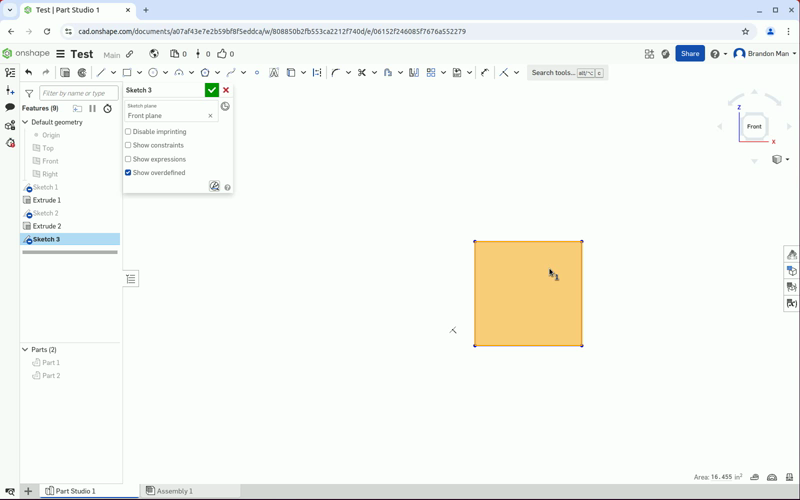
scroll(-6)
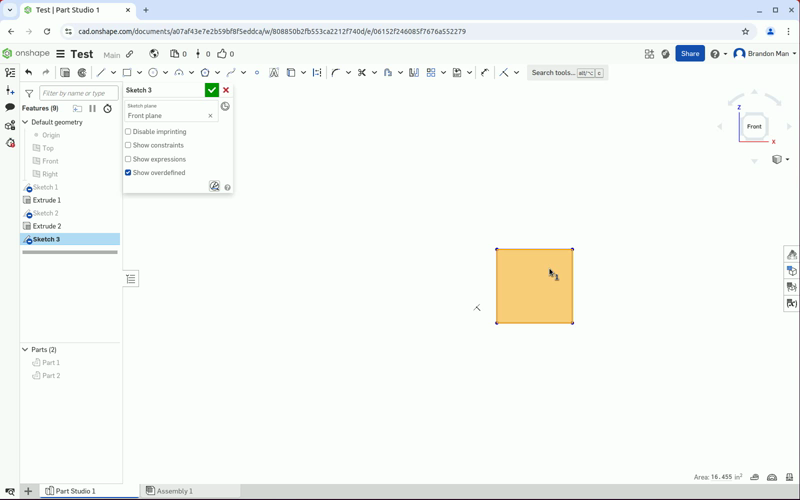
scroll(-6)
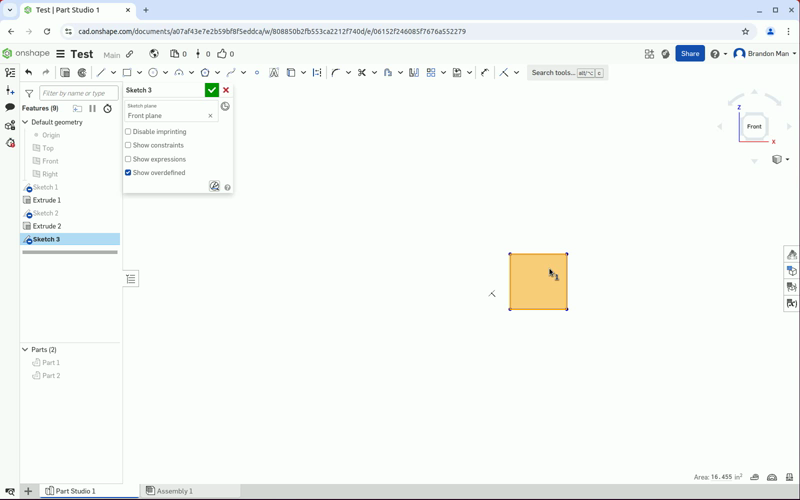
scroll(-6)
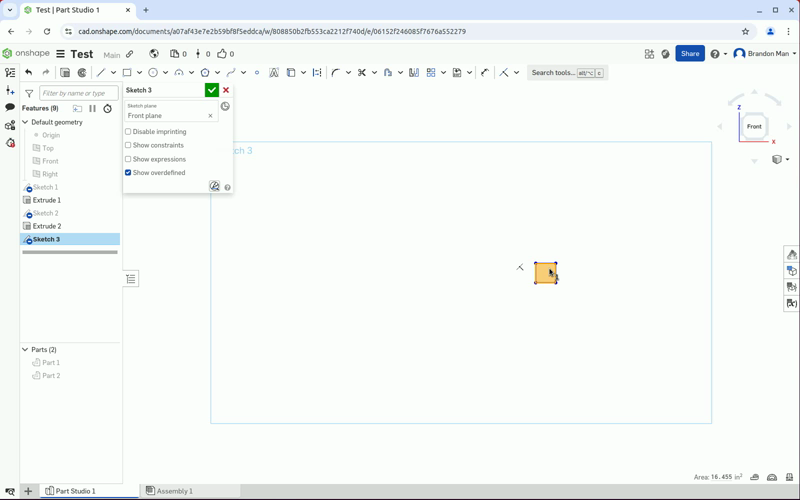
mouse_move(73, 352)
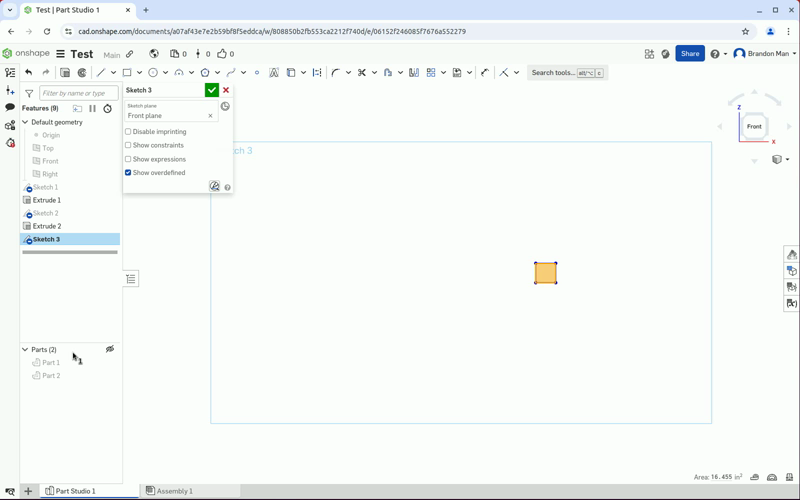
key(shift+y)
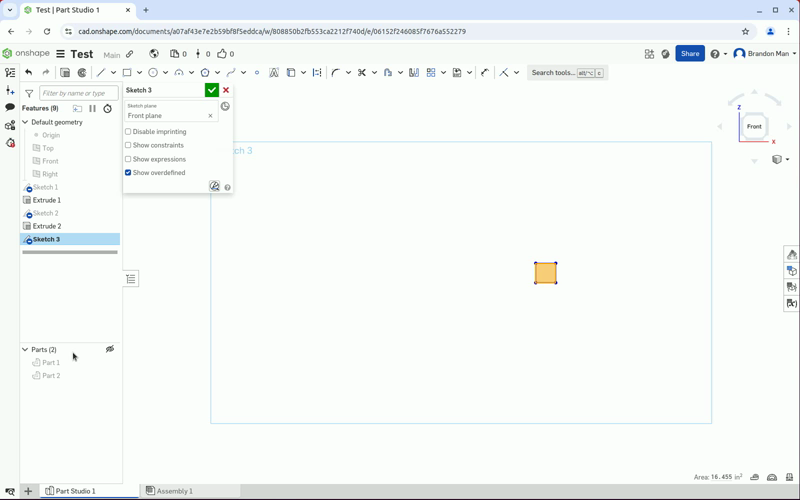
key(shift+e)
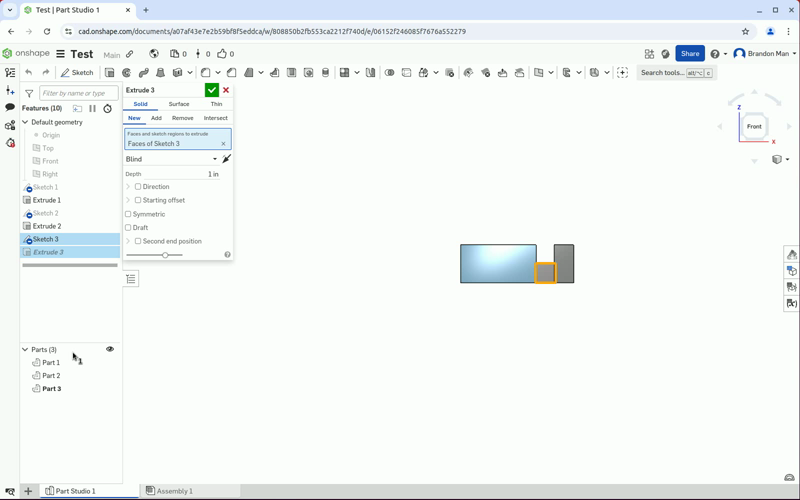
mouse_move(143, 106)
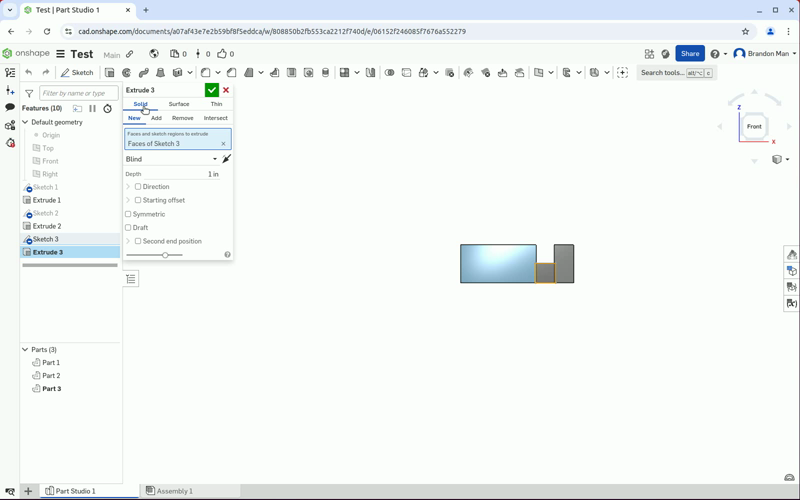
click(143, 106)
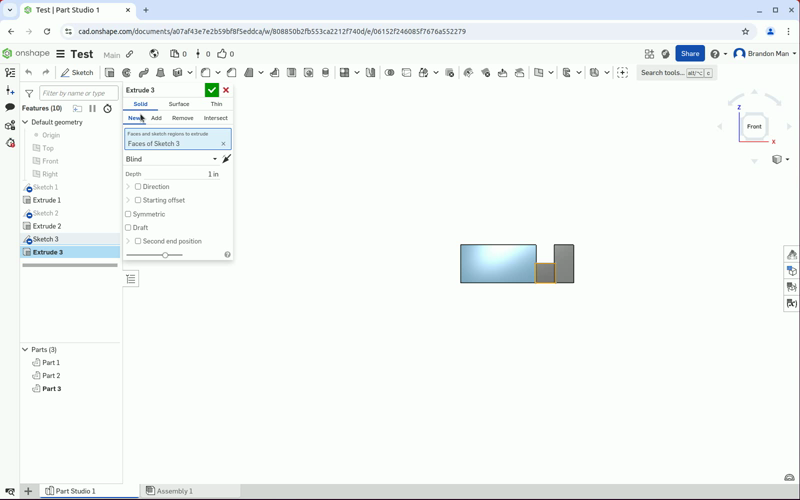
mouse_move(137, 120)
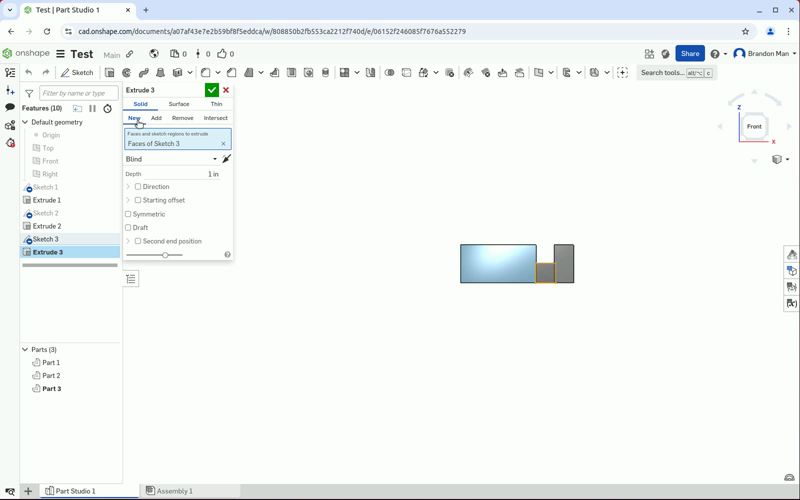
click(137, 120)
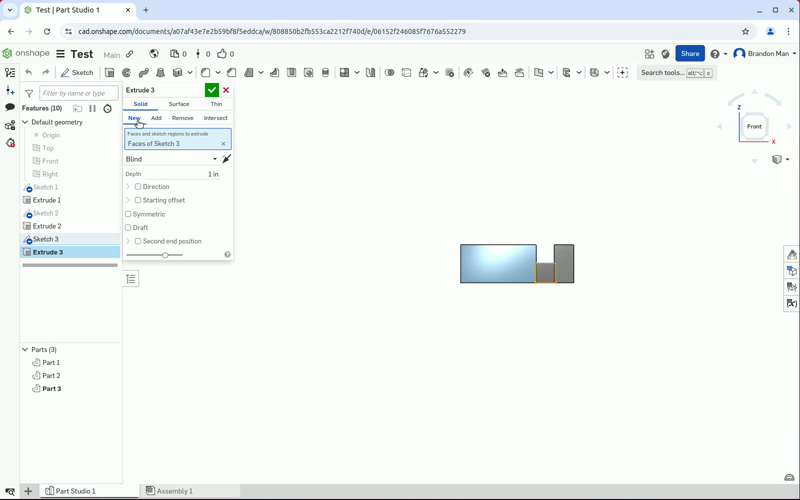
key(tab, 4)
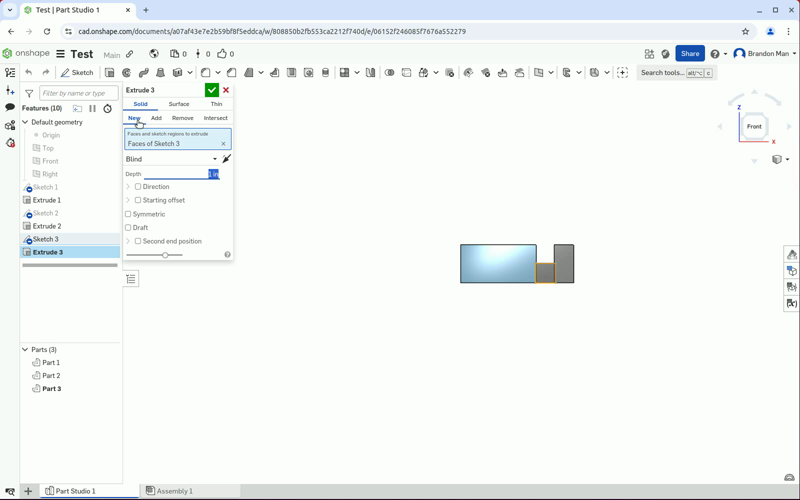
text(11.554)
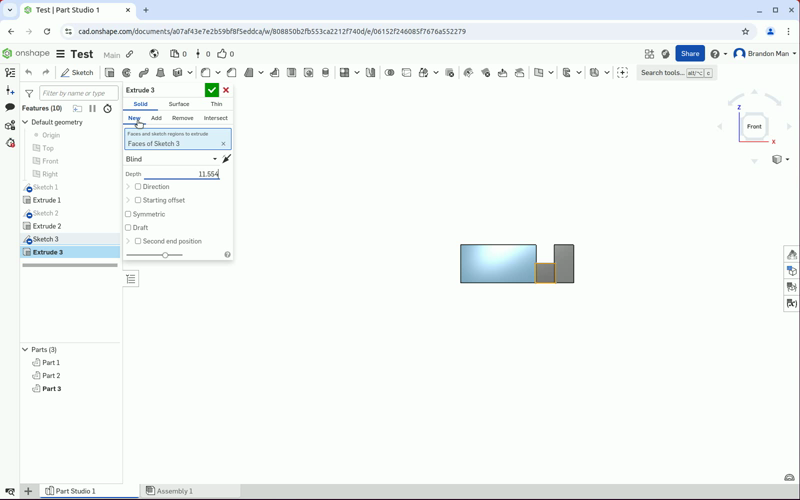
key(enter)
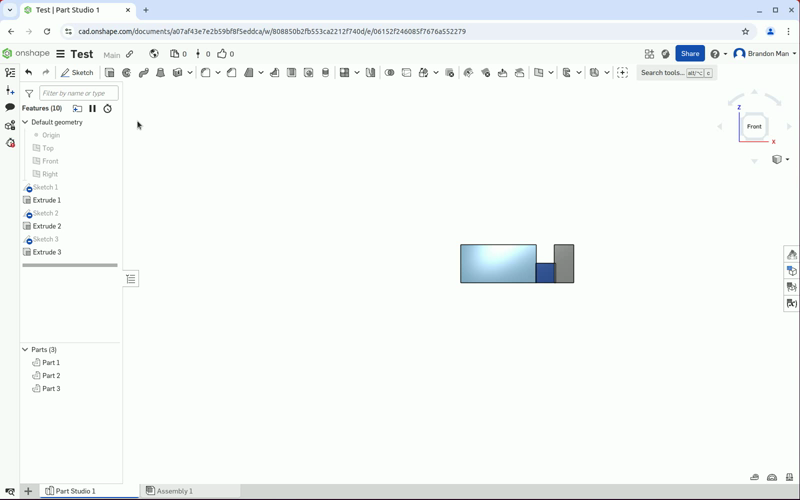
key(shift+h)
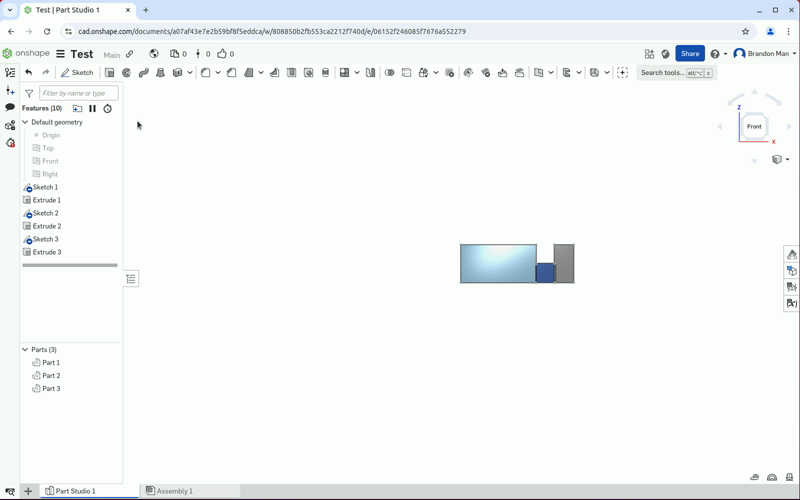
key(shift+h)
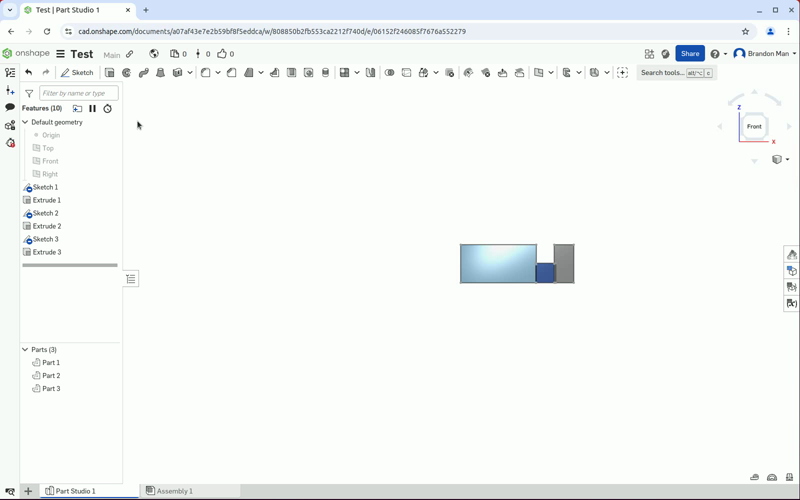
key(shift+7)
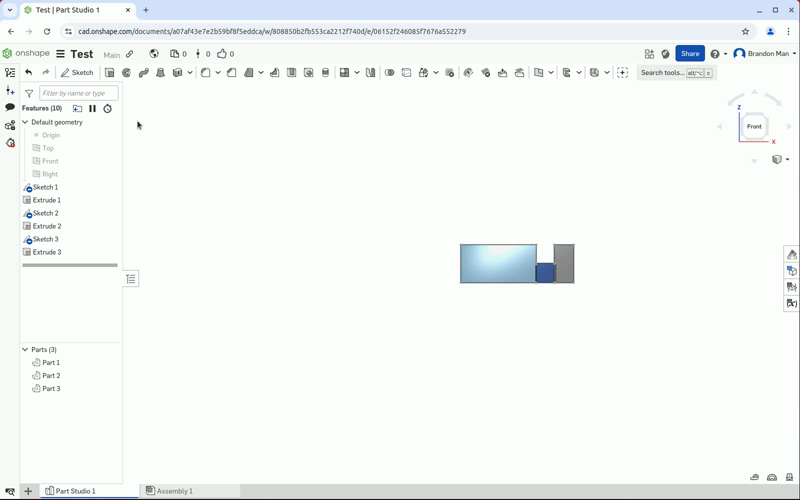
key(left, 2)
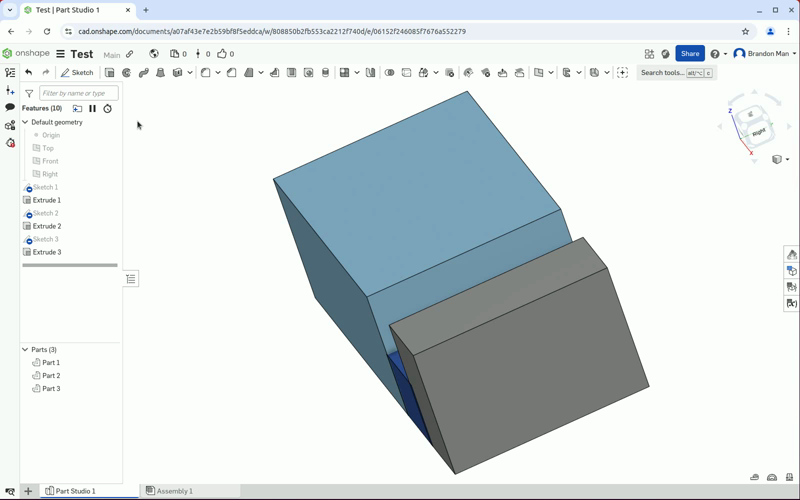
key(down, 2)
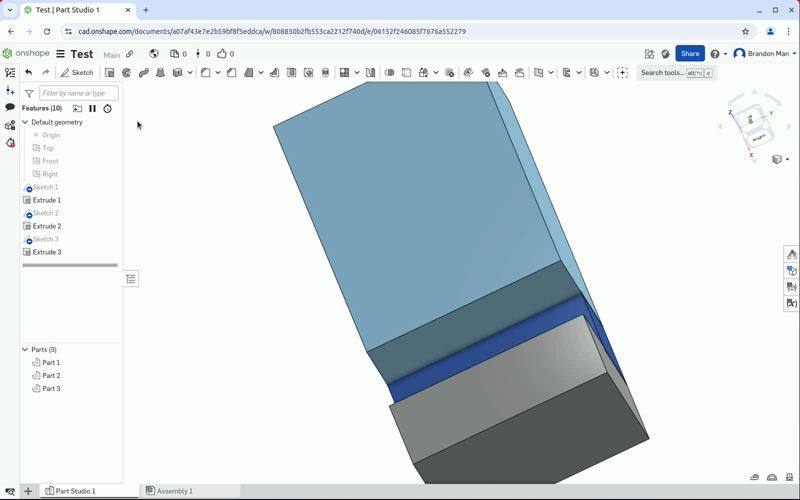
key(up, 2)
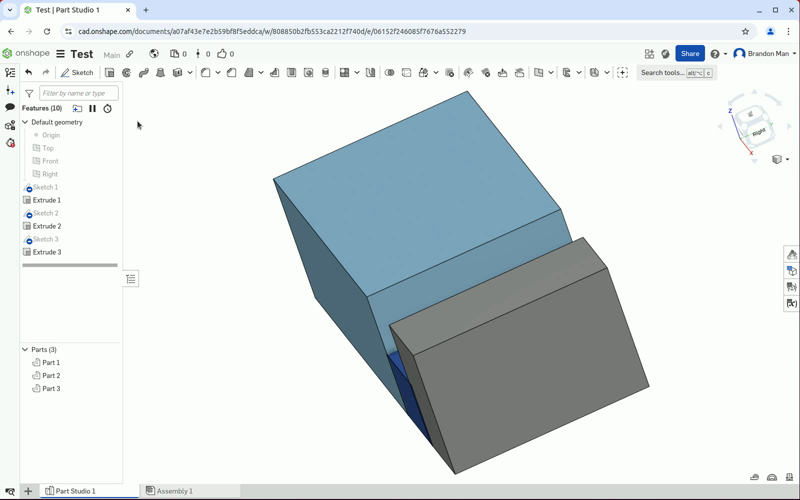
key(right, 2)
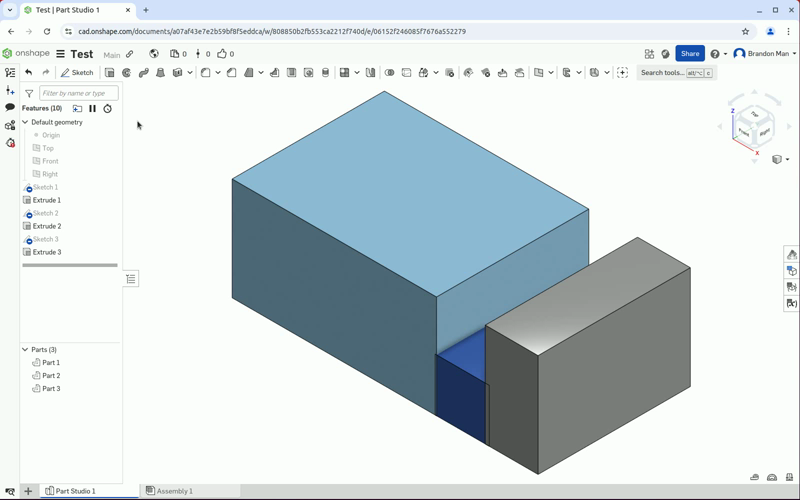
mouse_move(73, 189)
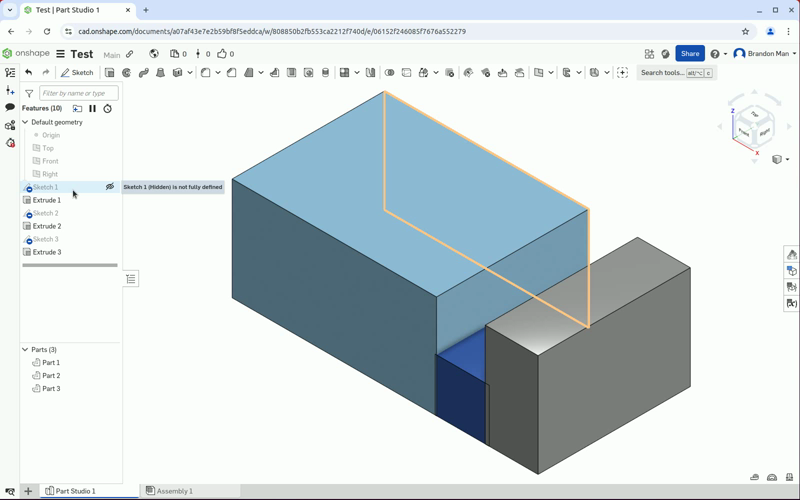
click(73, 189)